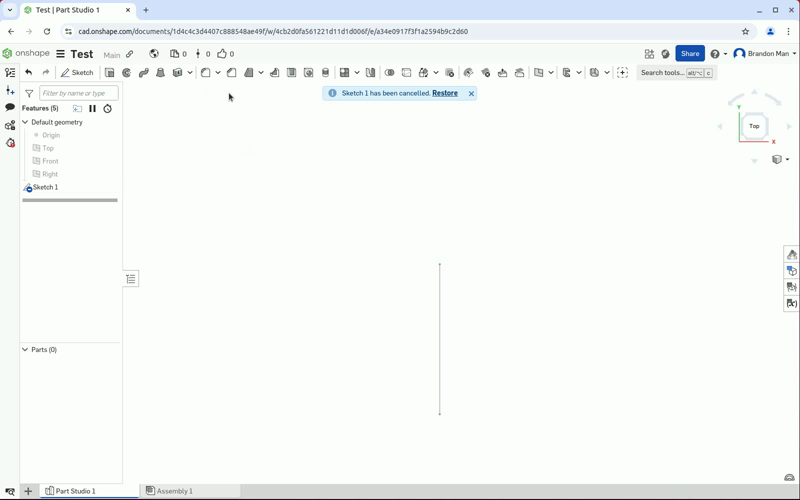
key(shift+h)
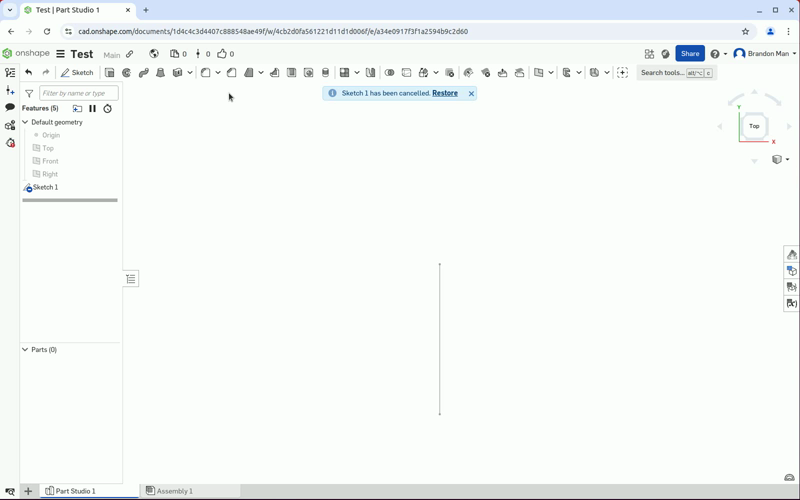
key(shift+s)
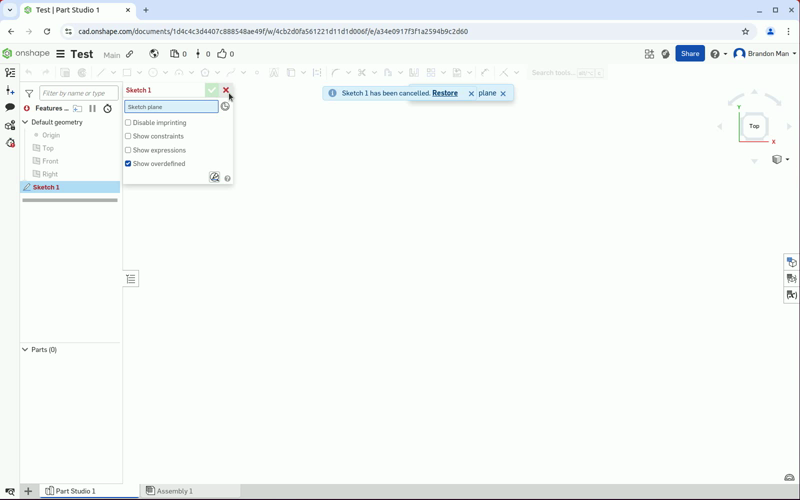
mouse_move(73, 150)
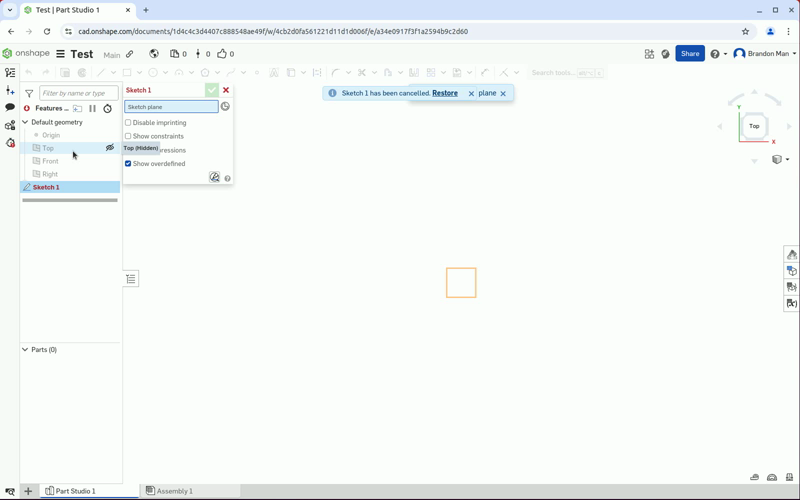
click(73, 150)
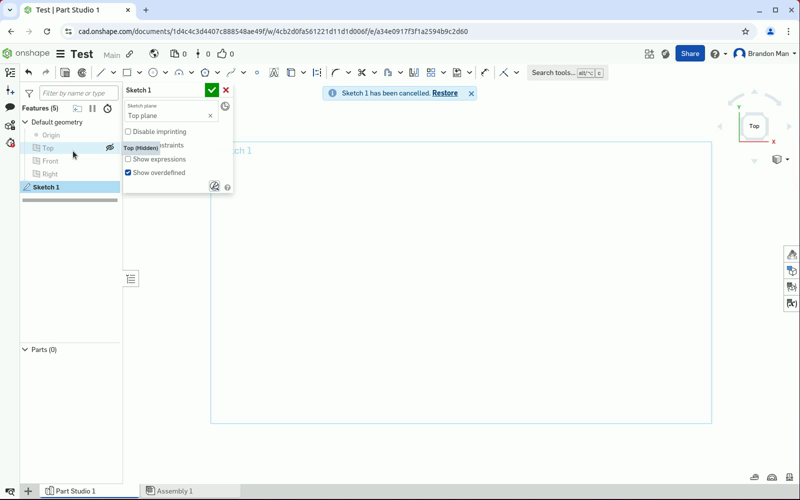
mouse_move(73, 352)
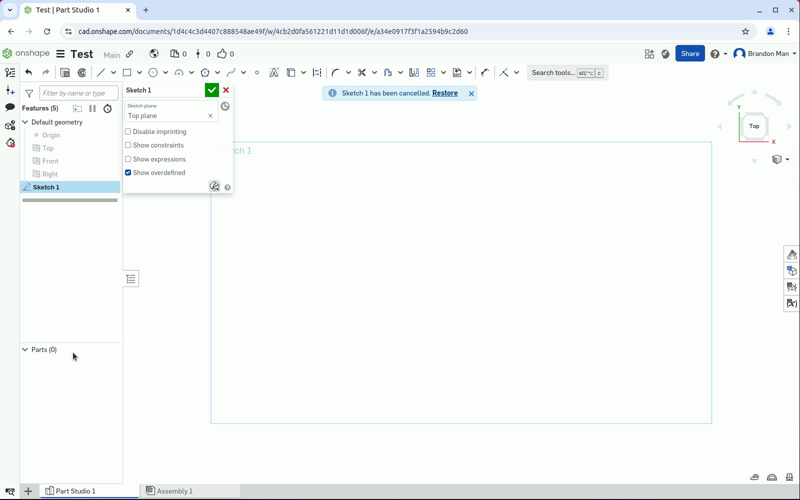
key(y)
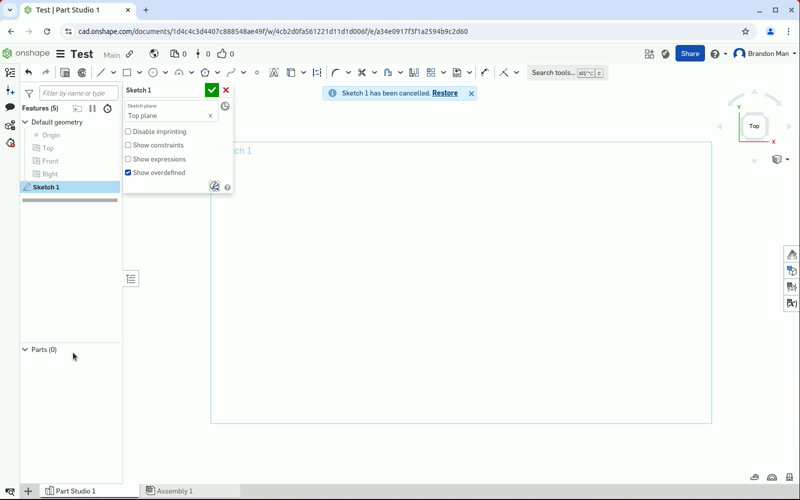
key(l)
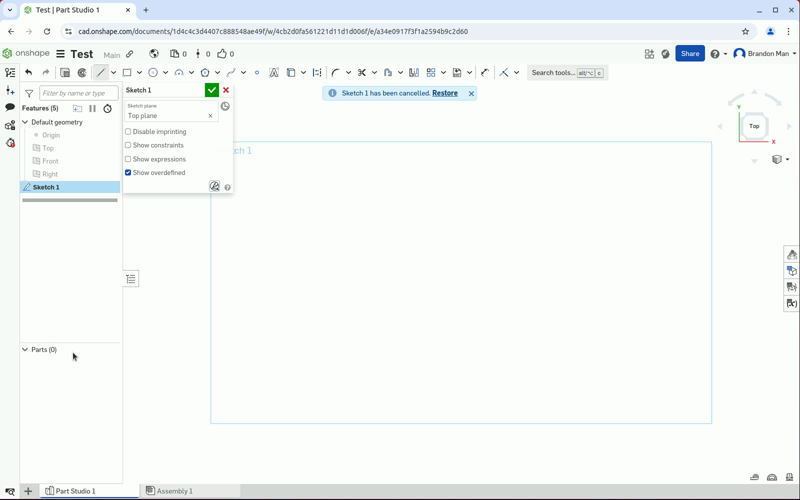
key_down(shift)
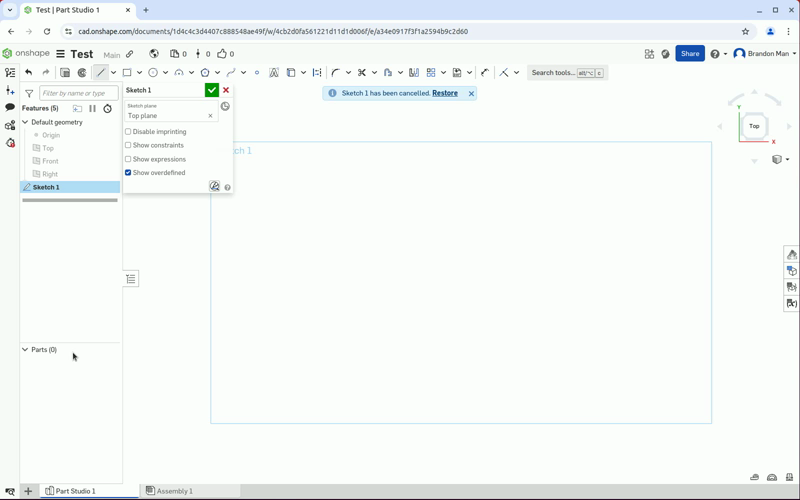
mouse_move(412, 395)
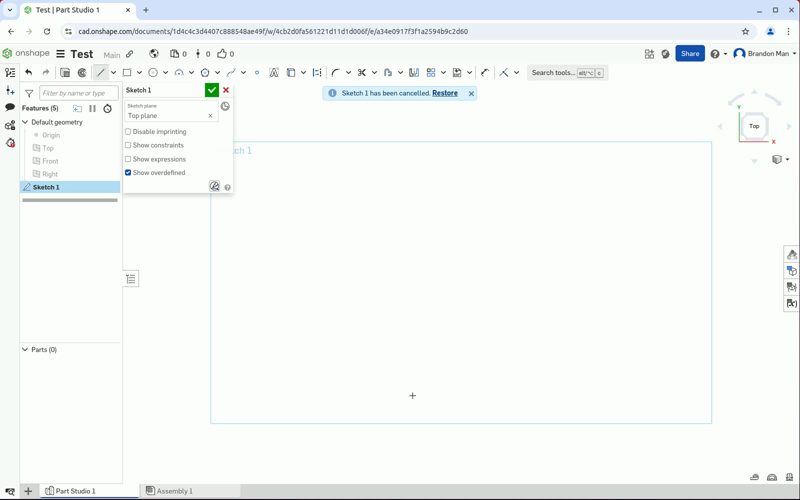
click(412, 395)
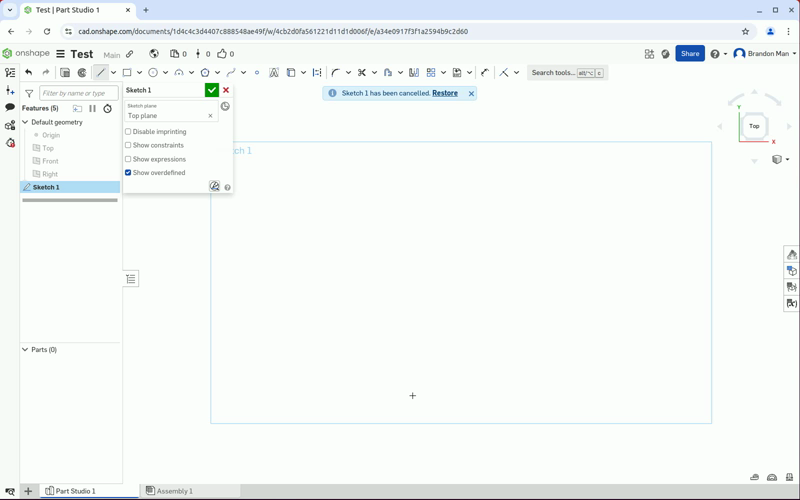
key_up(shift)
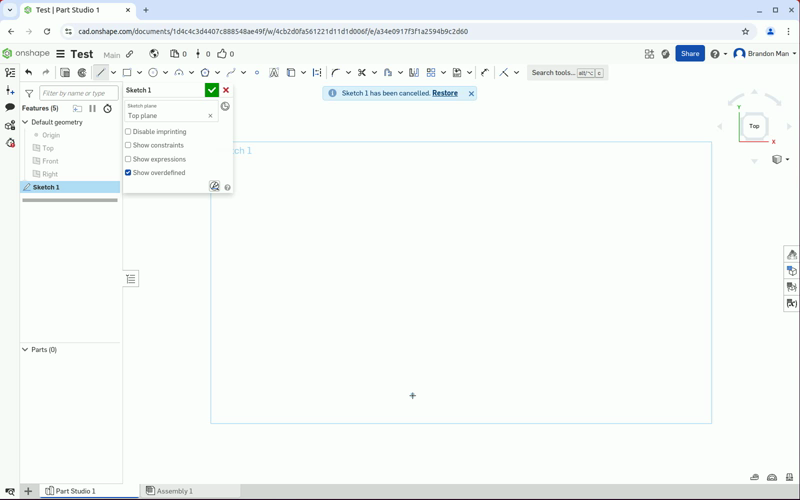
key_down(shift)
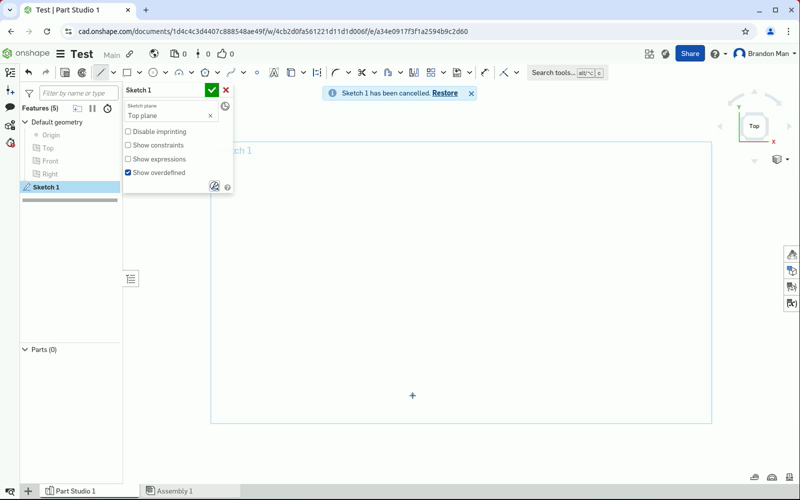
mouse_move(548, 395)
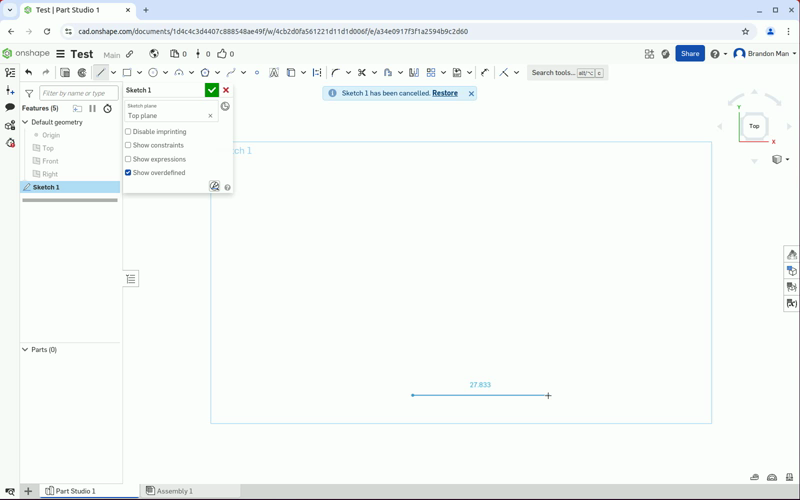
click(548, 395)
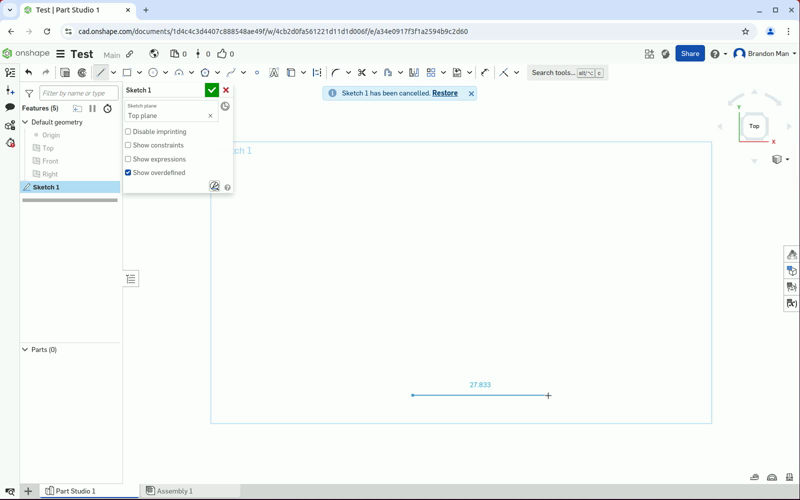
key_up(shift)
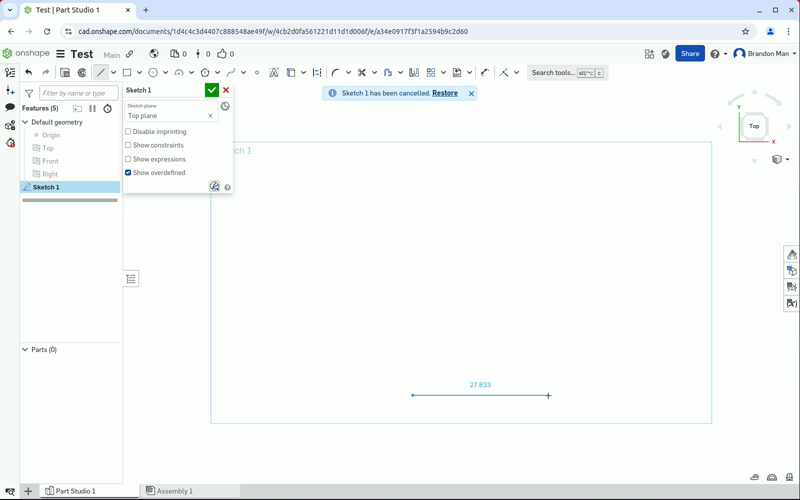
key_down(shift)
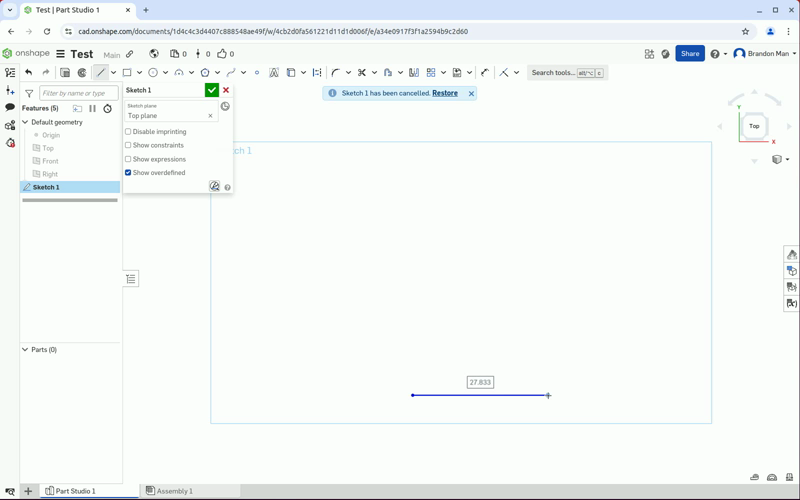
mouse_move(578, 395)
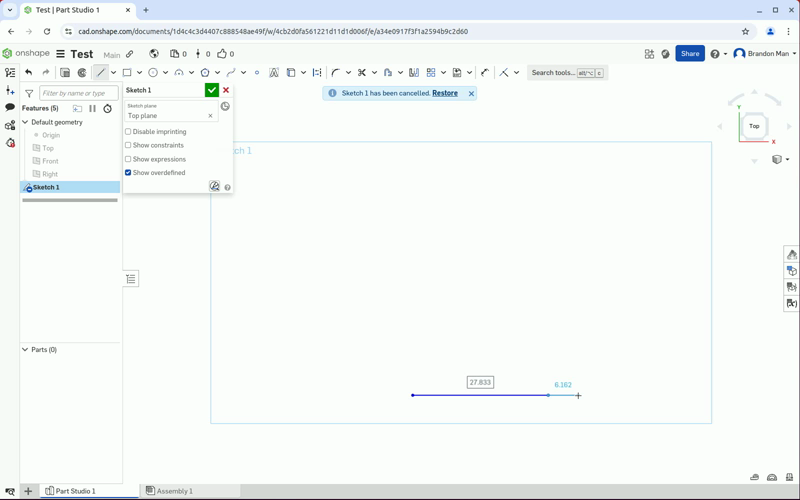
mouse_move(542, 381)
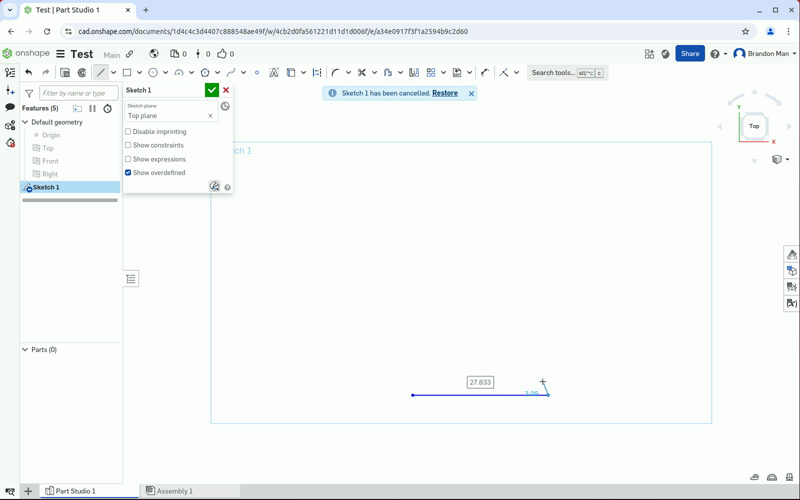
click(542, 381)
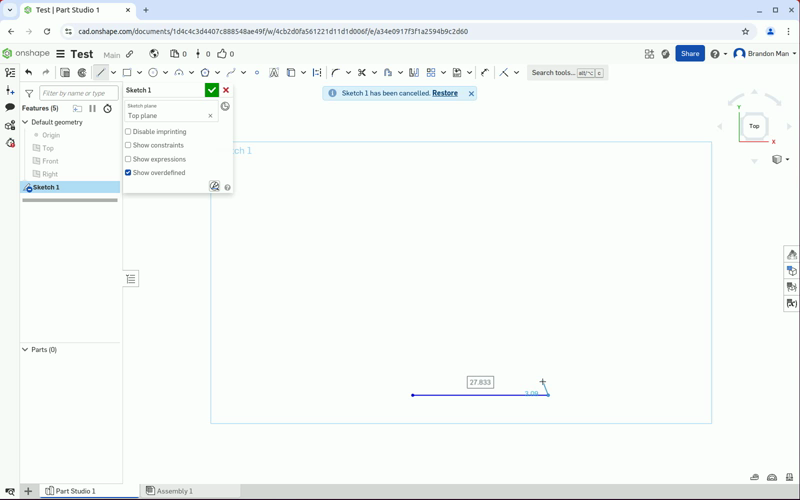
key_up(shift)
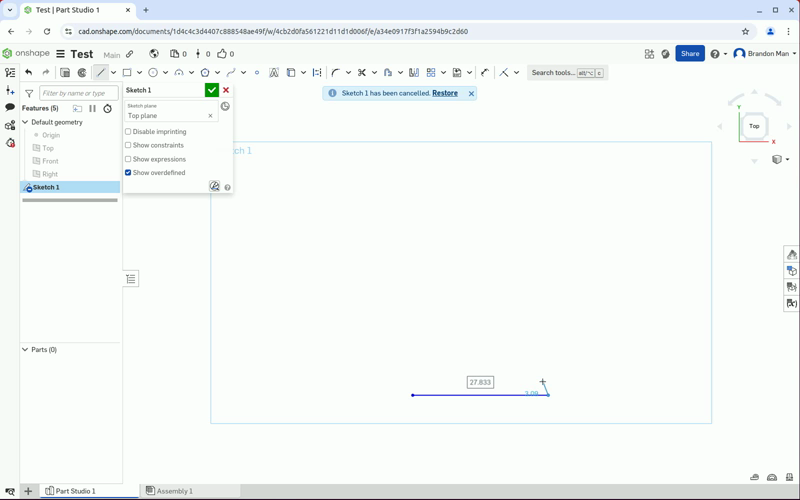
key_down(shift)
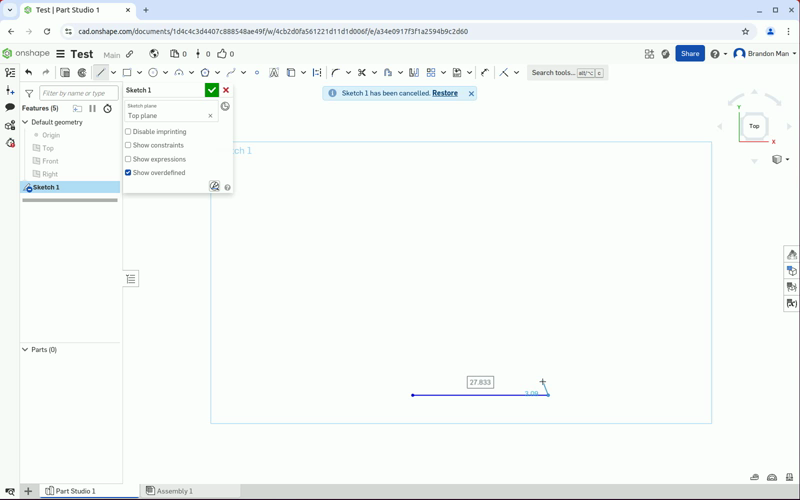
mouse_move(412, 381)
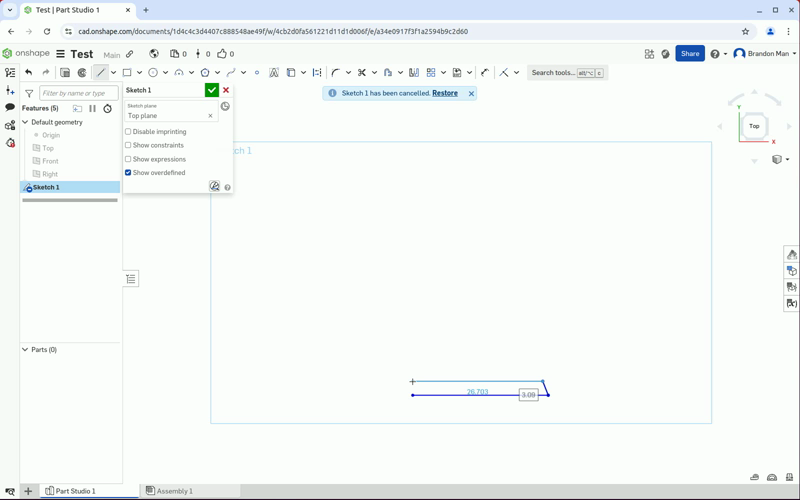
click(412, 381)
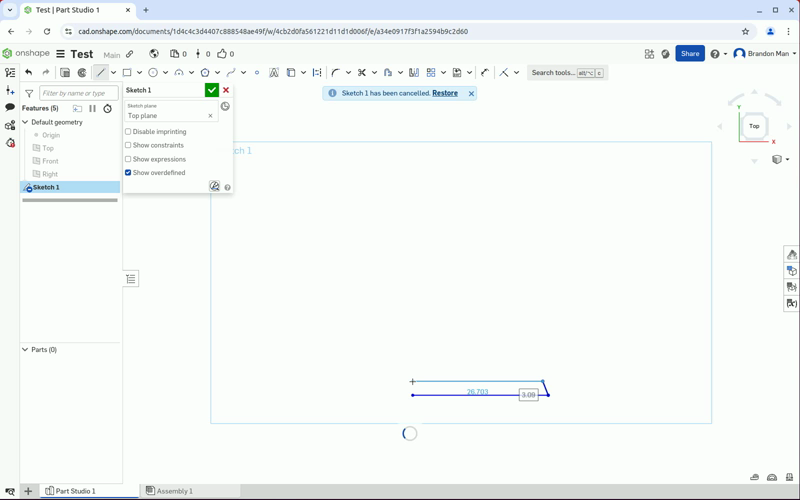
key_up(shift)
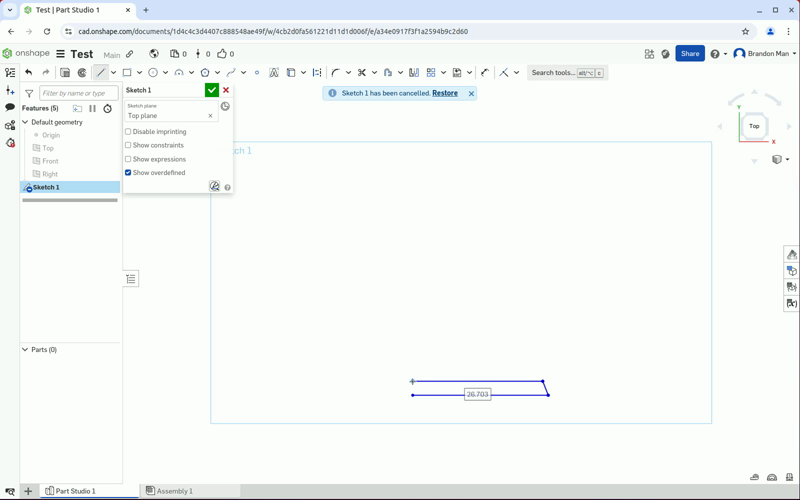
mouse_move(442, 381)
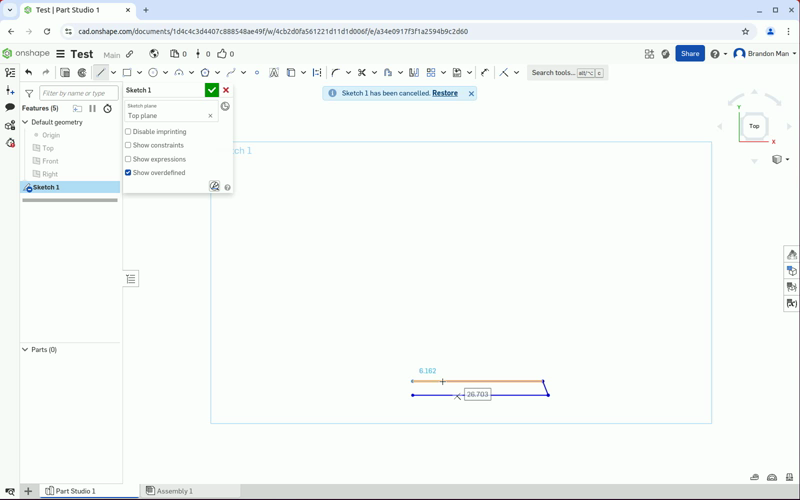
key_down(shift)
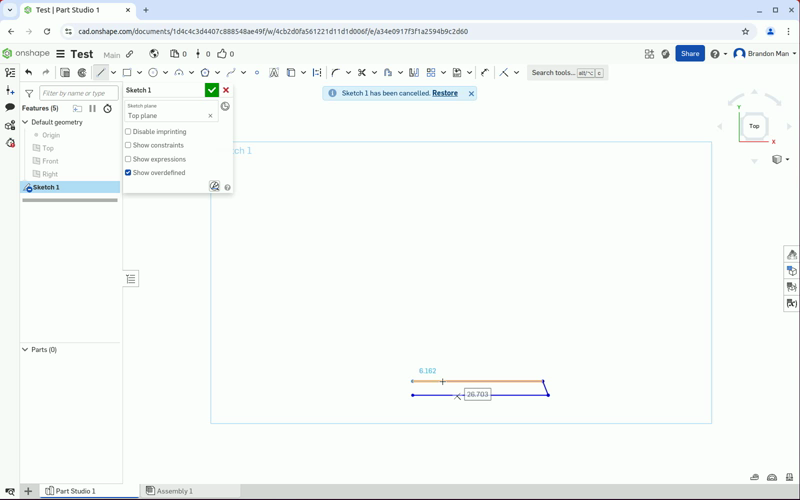
mouse_move(412, 395)
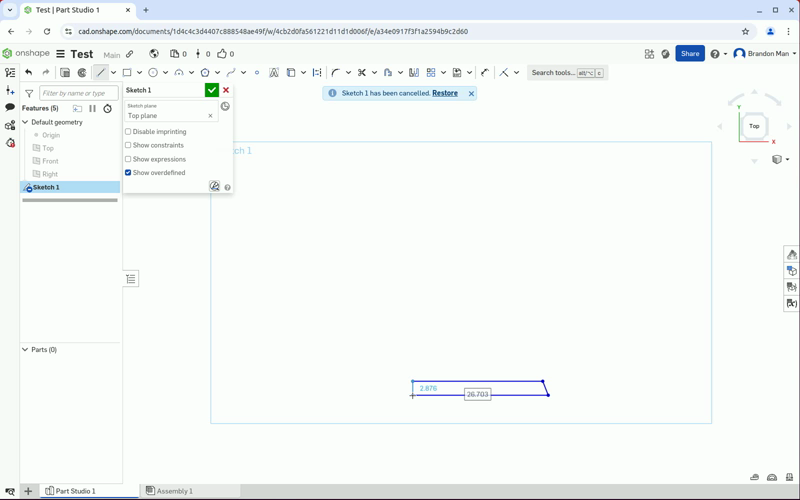
key_up(shift)
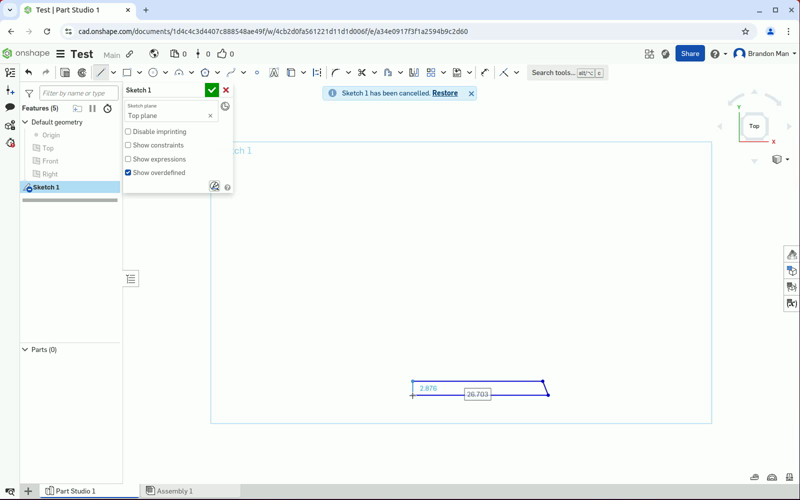
click(412, 395)
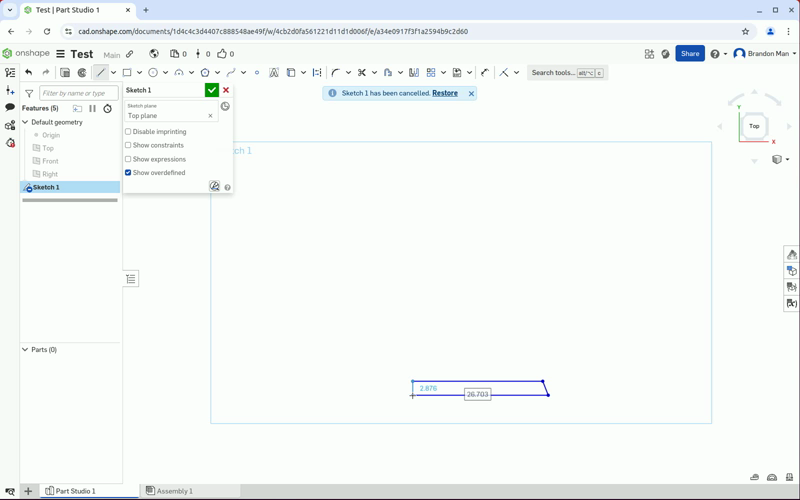
key(esc)
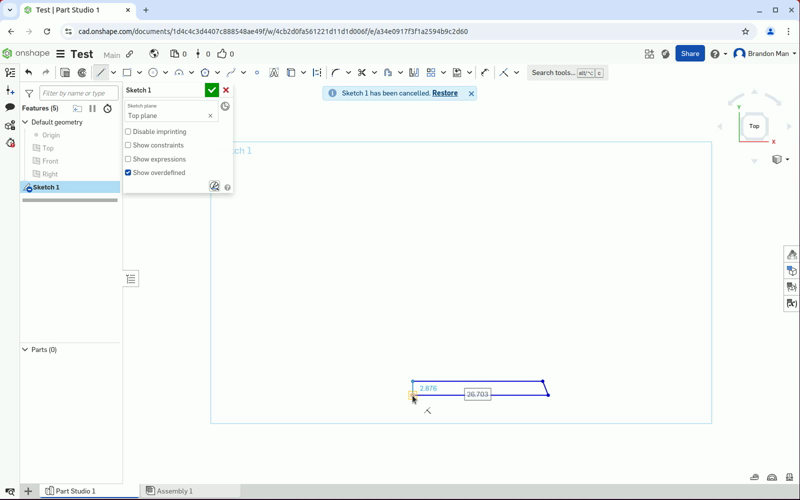
mouse_move(423, 383)
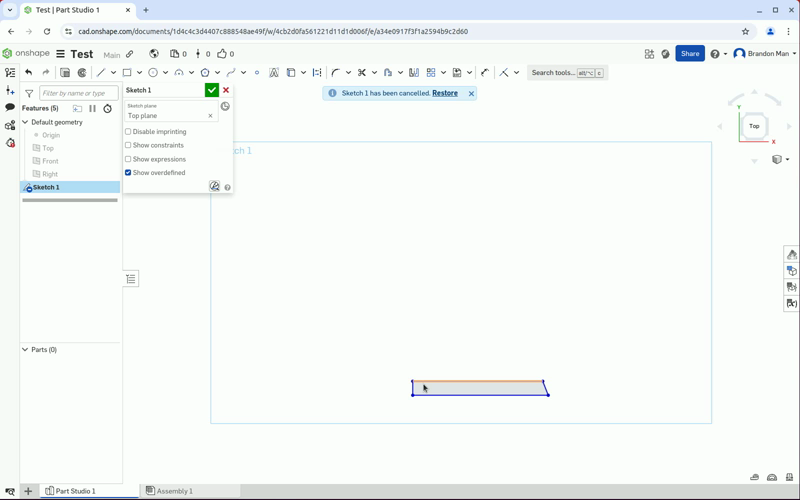
click(423, 383)
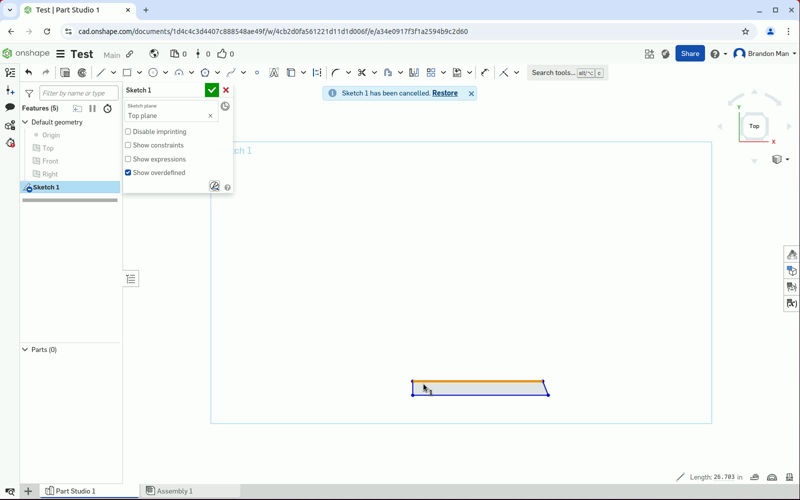
mouse_move(73, 352)
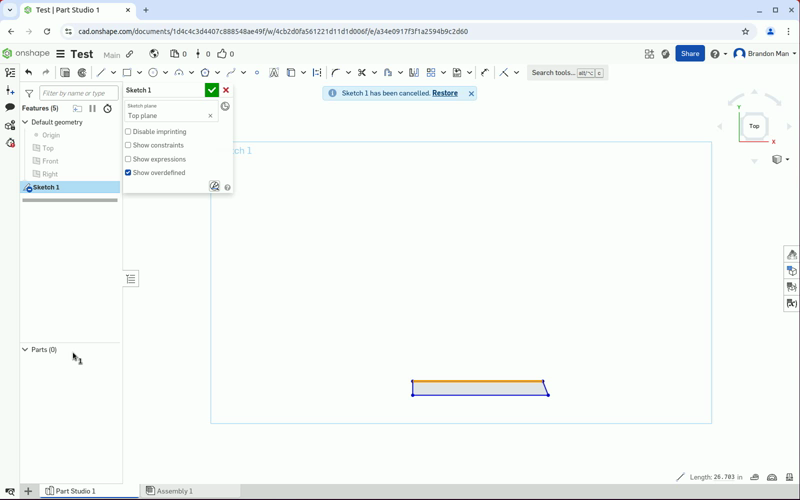
key(shift+y)
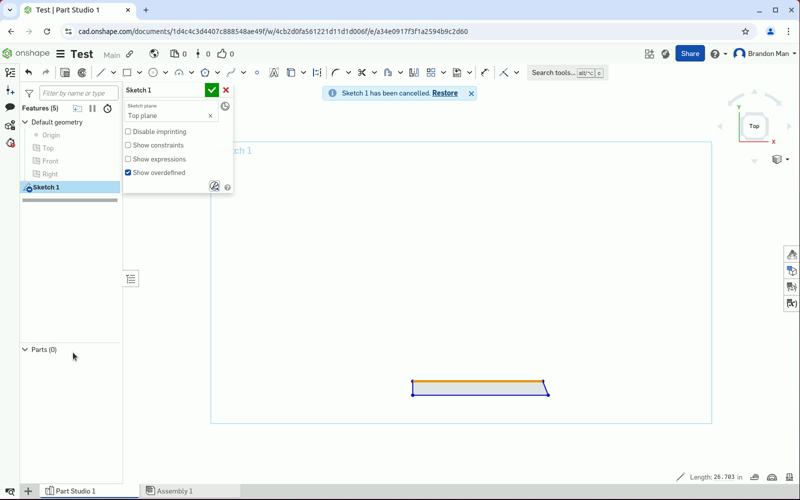
key(shift+e)
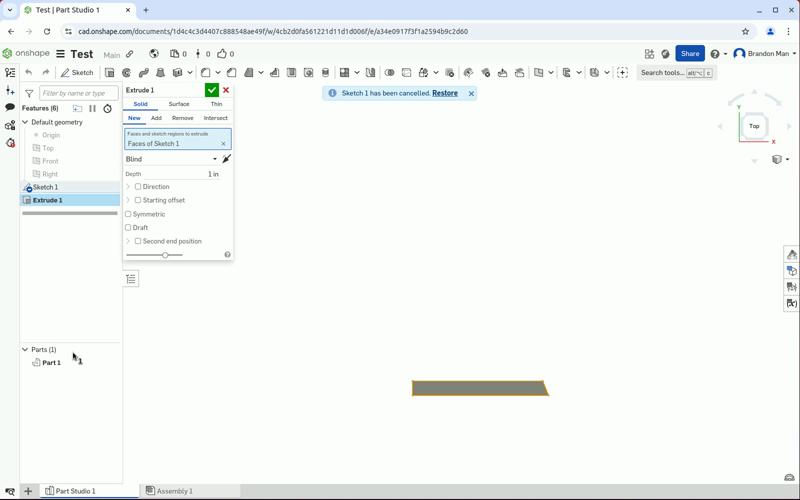
mouse_move(143, 106)
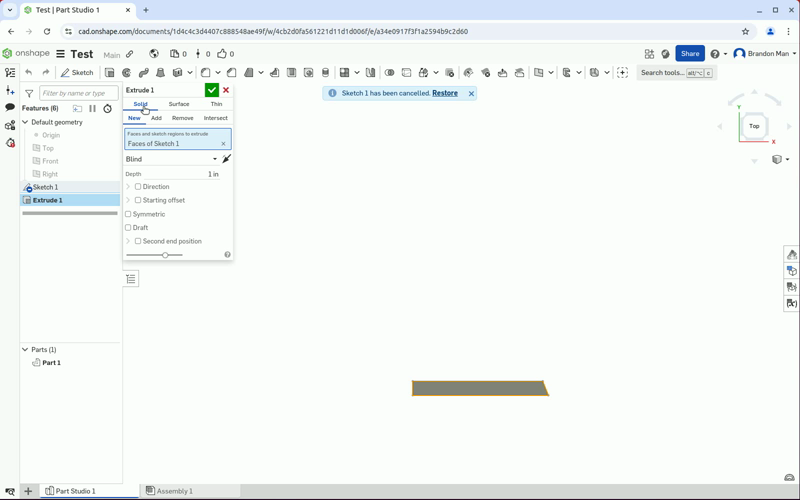
click(143, 106)
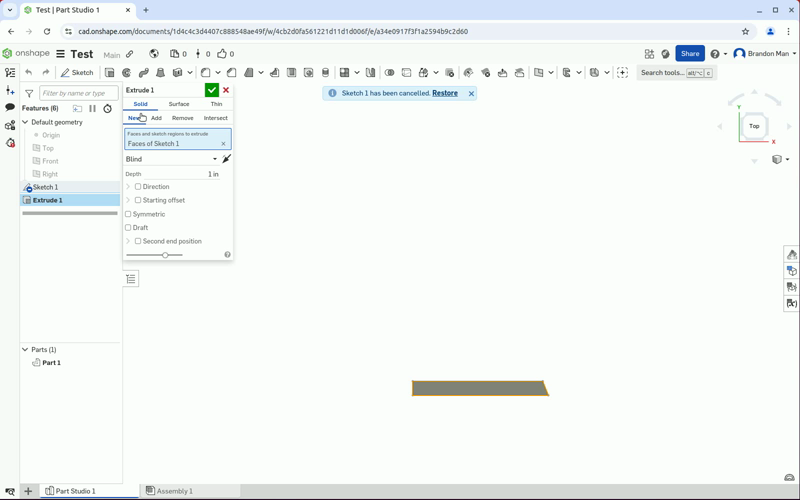
mouse_move(137, 120)
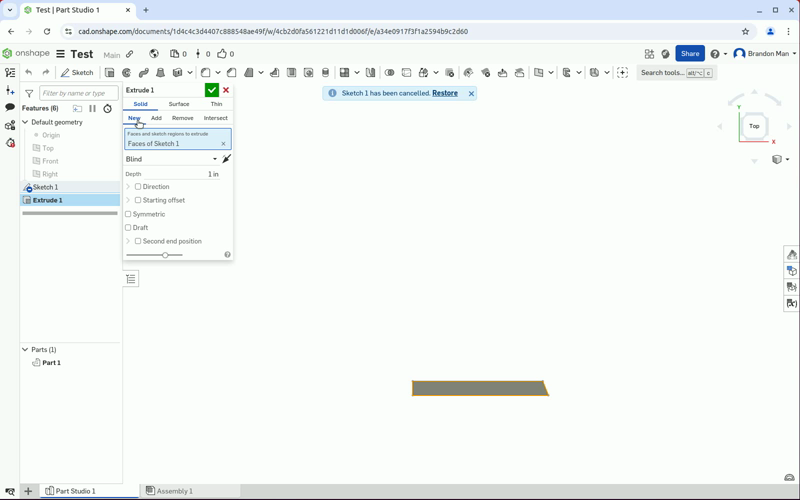
click(137, 120)
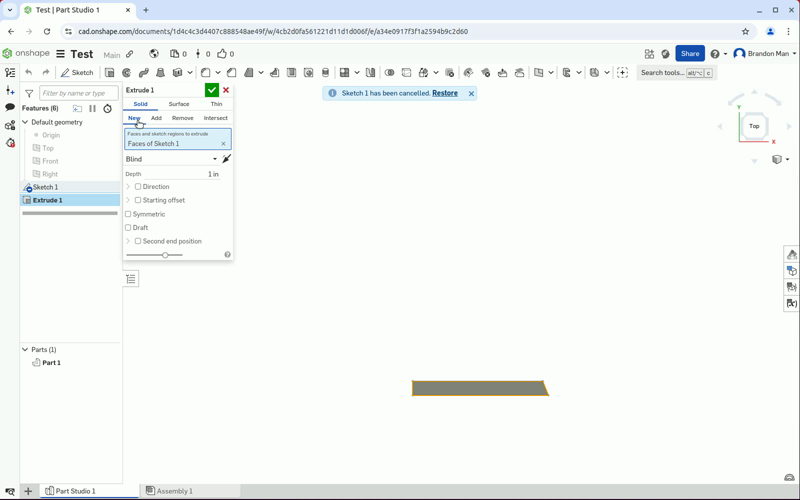
key(tab, 4)
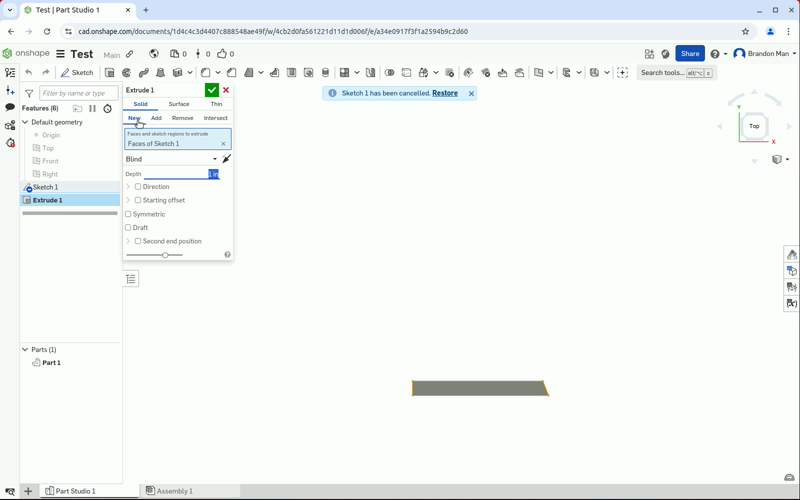
text(0.241)
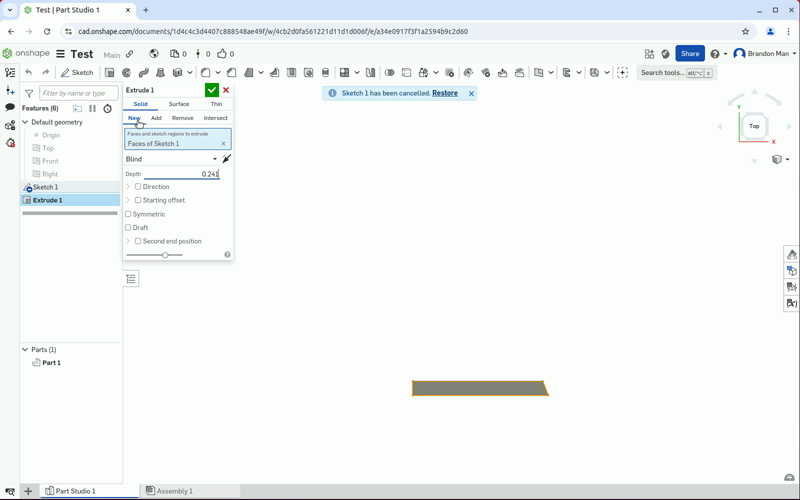
key(enter)
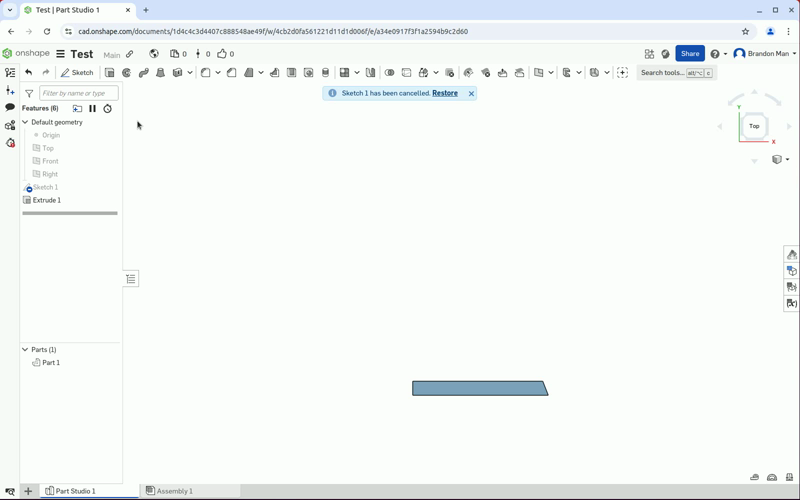
key(shift+h)
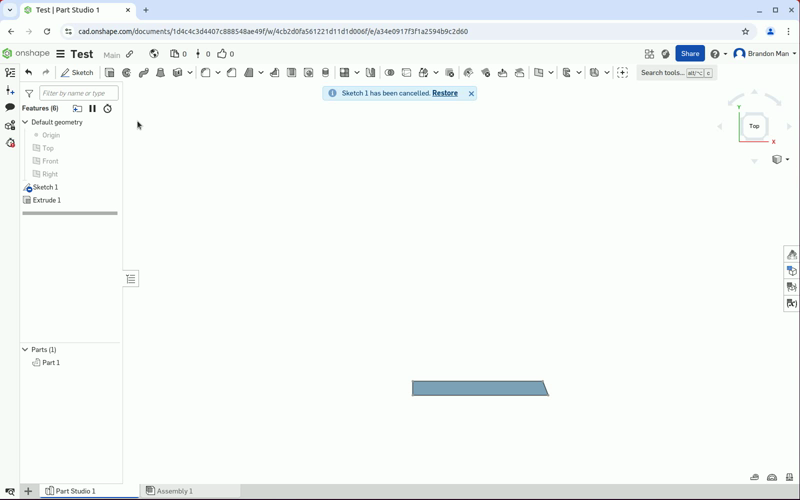
key(shift+h)
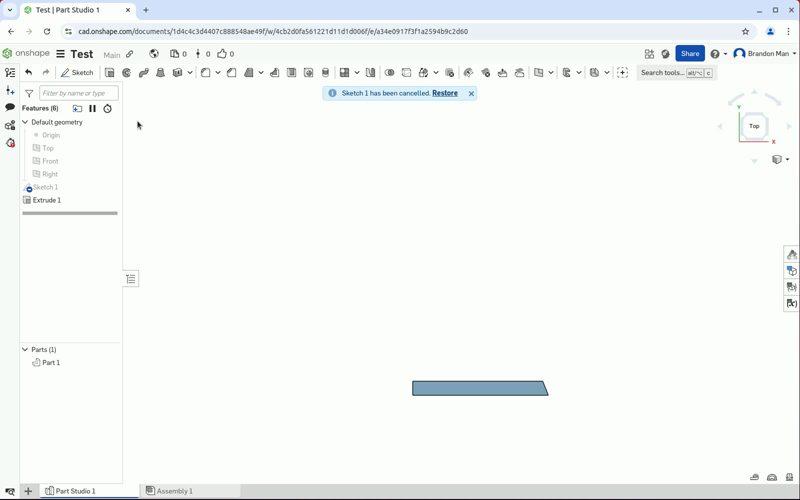
mouse_move(73, 189)
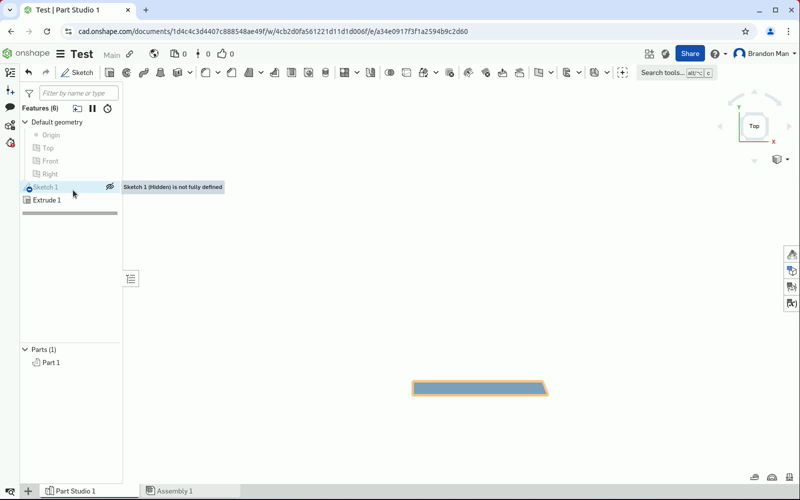
click(73, 189)
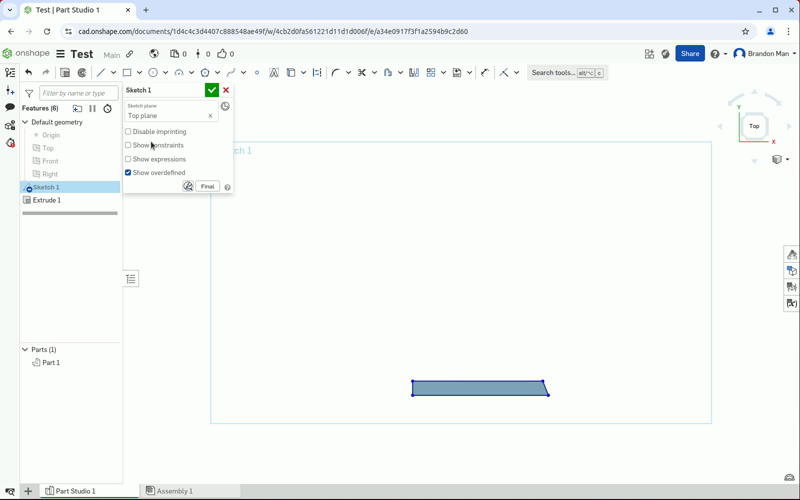
mouse_move(229, 92)
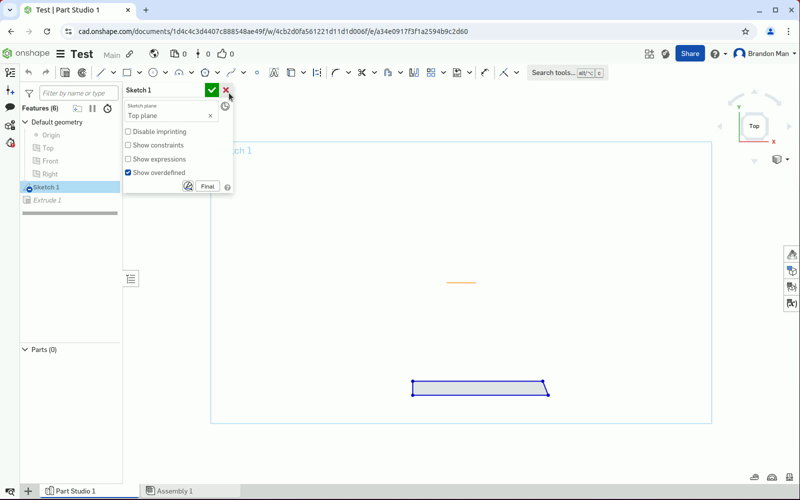
click(229, 92)
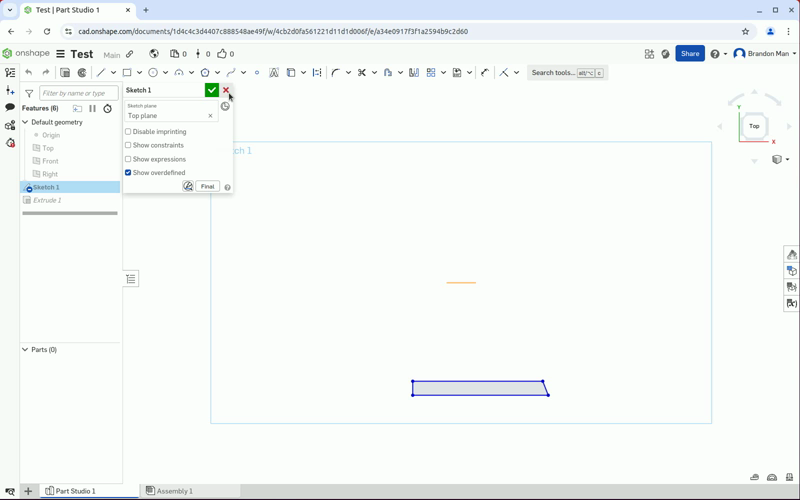
key(shift+s)
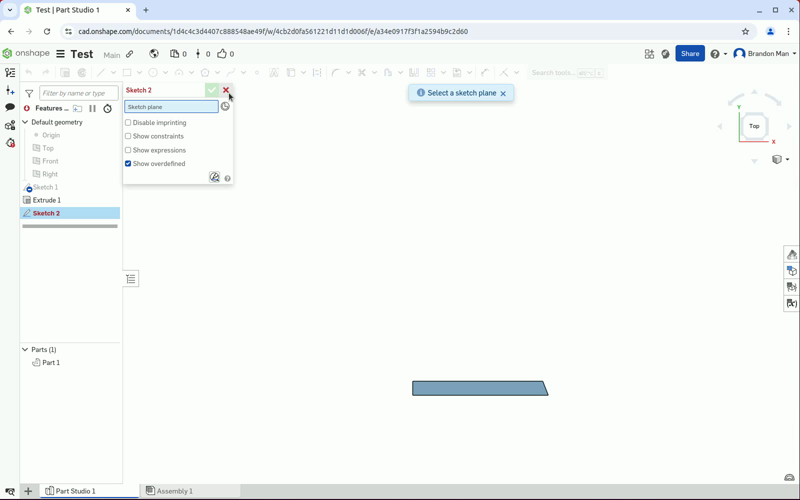
mouse_move(73, 150)
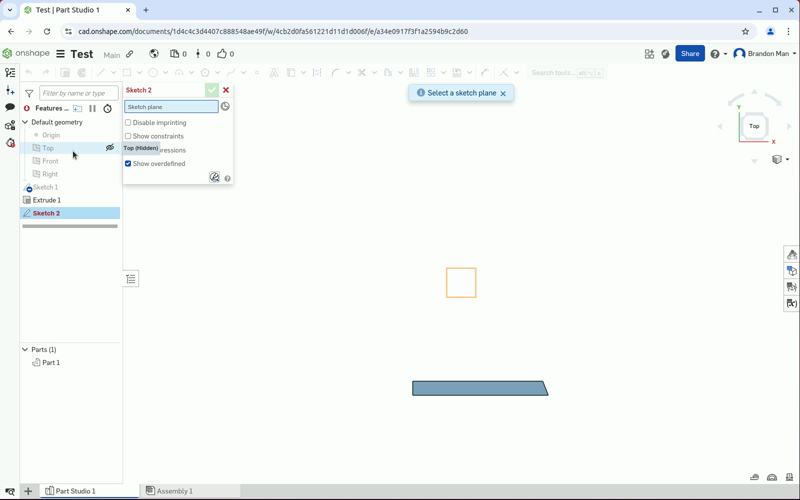
click(73, 150)
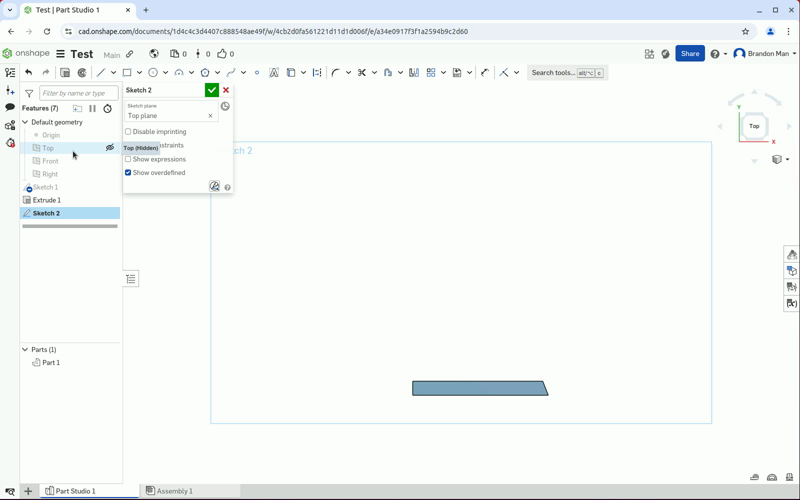
mouse_move(73, 352)
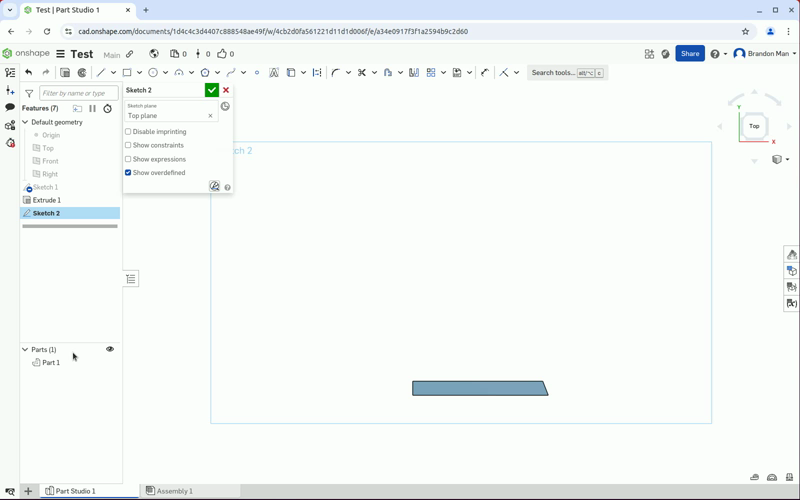
key(y)
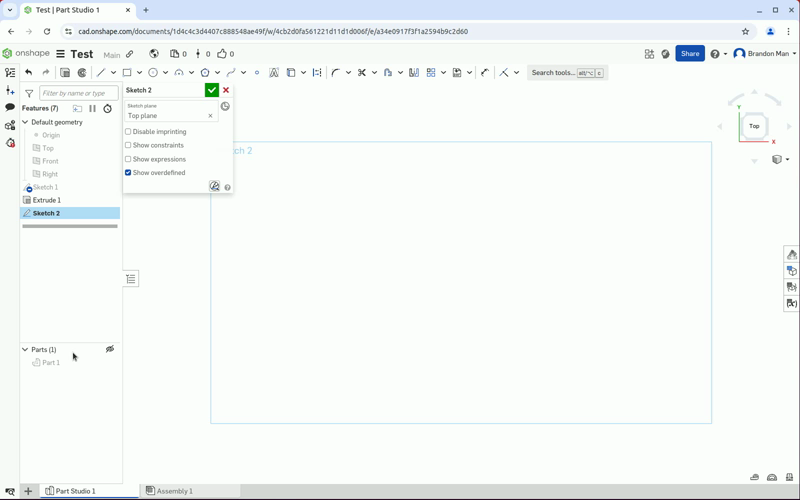
key(l)
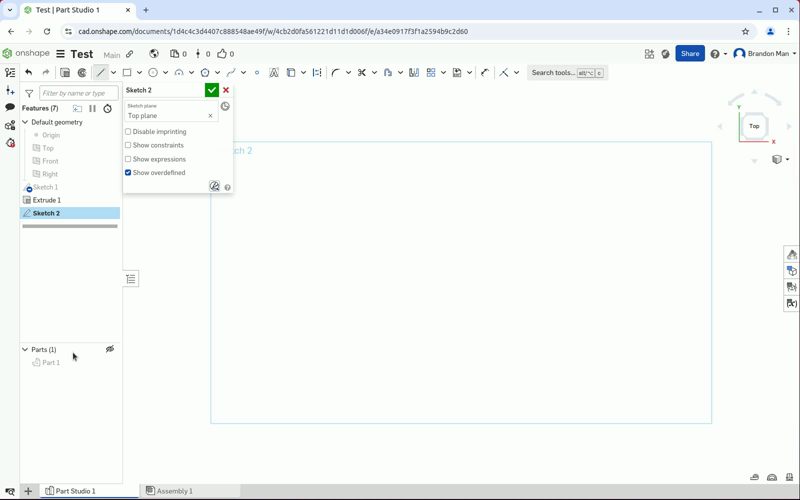
key_down(shift)
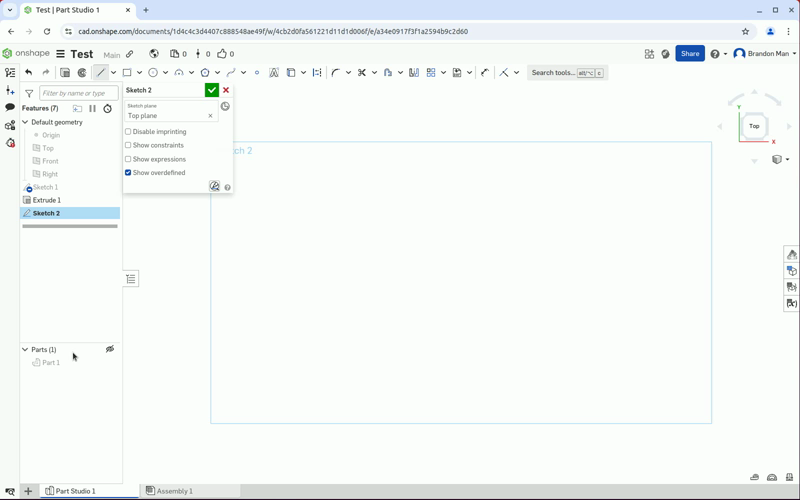
mouse_move(378, 380)
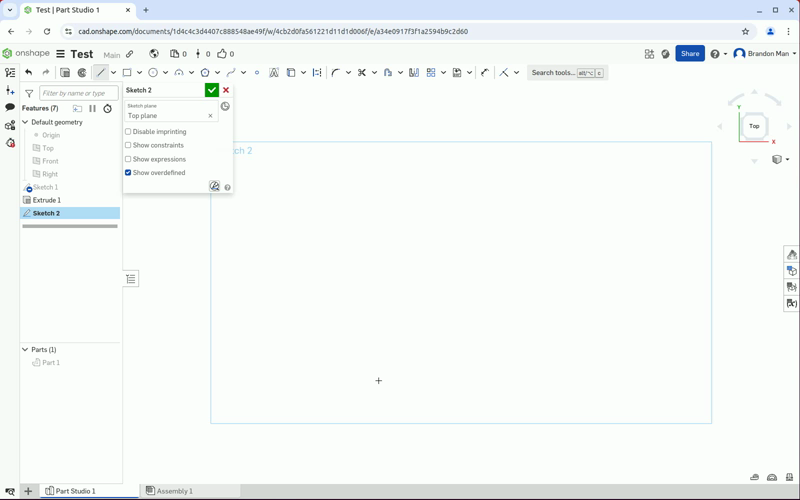
click(378, 380)
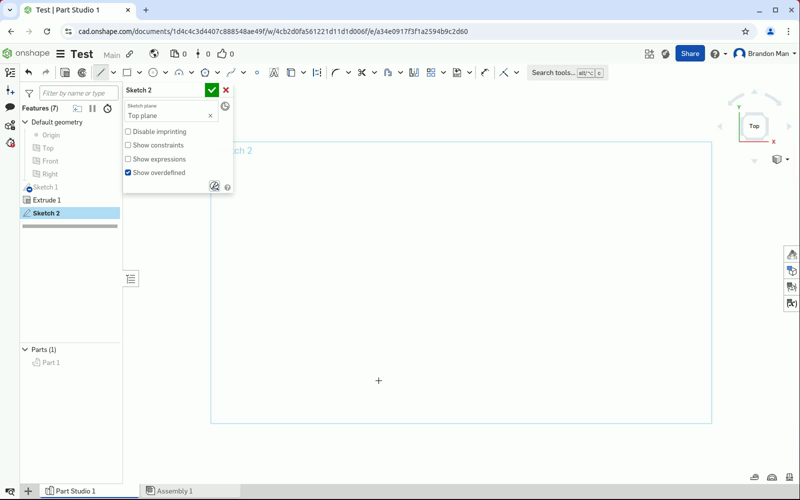
key_up(shift)
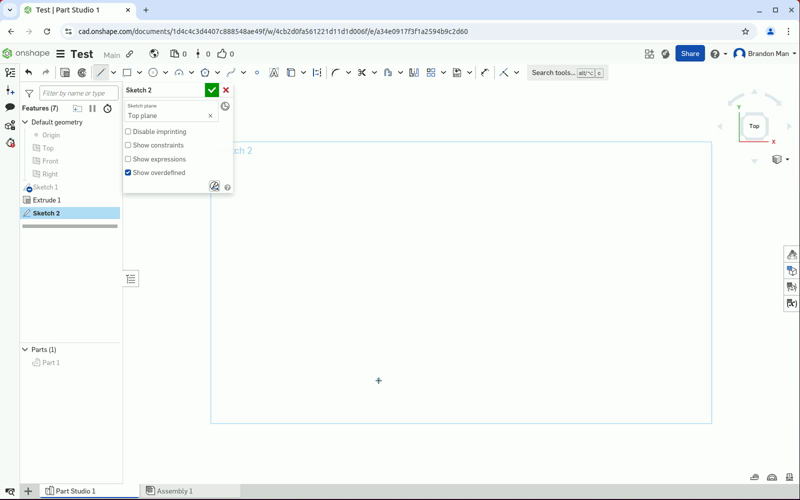
key_down(shift)
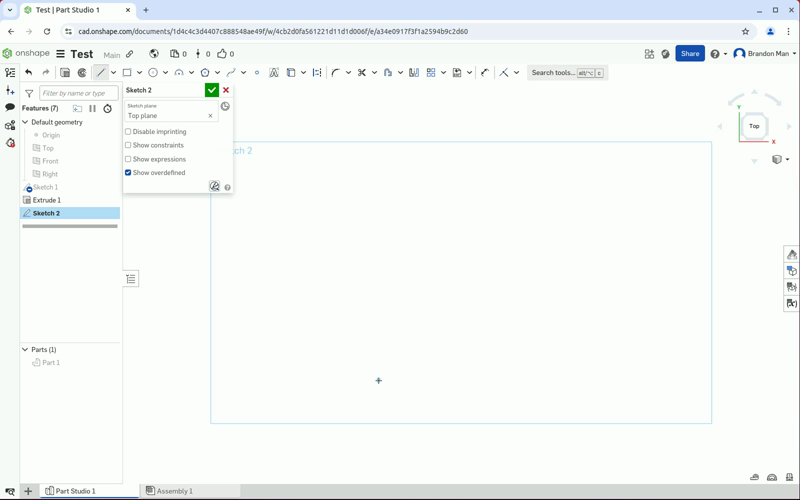
mouse_move(480, 380)
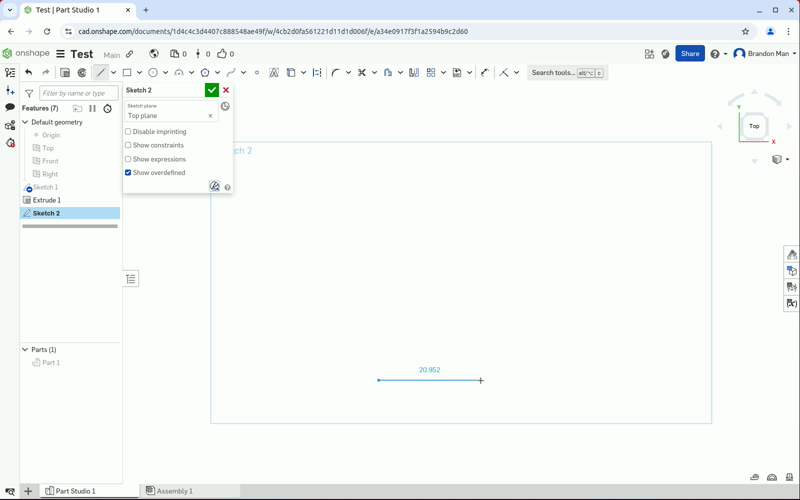
click(480, 380)
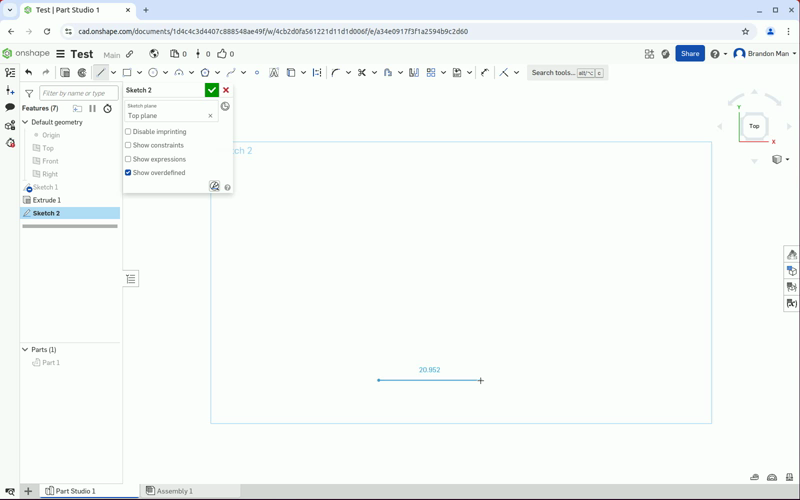
key_up(shift)
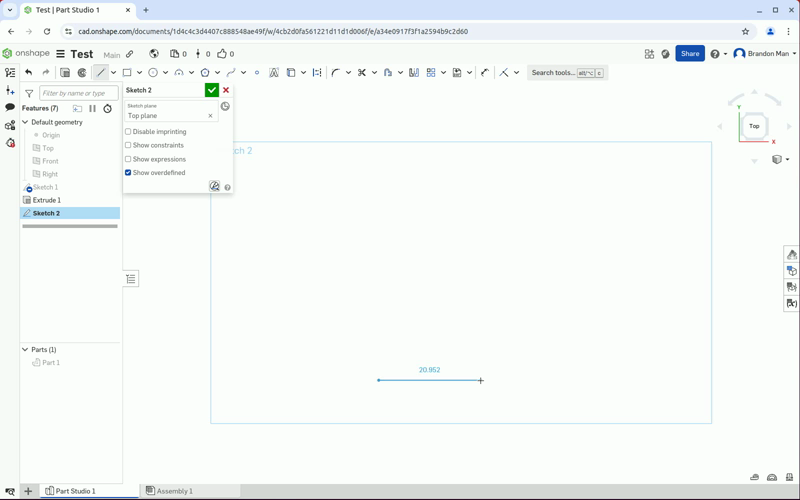
key_down(shift)
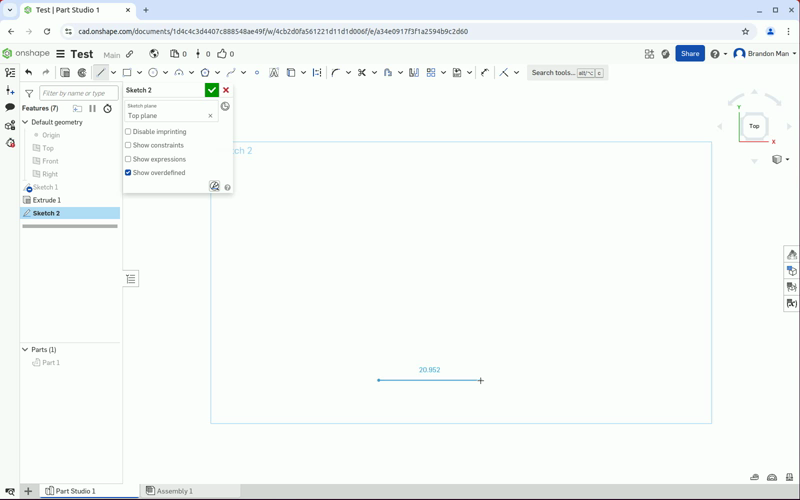
mouse_move(510, 380)
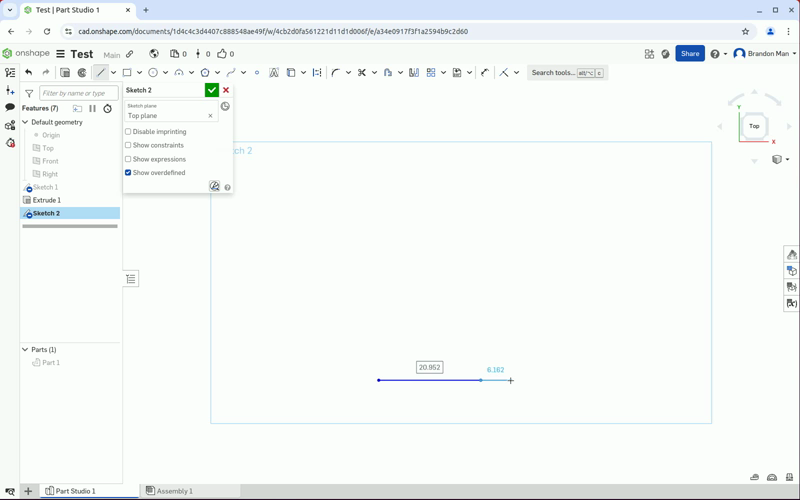
mouse_move(480, 366)
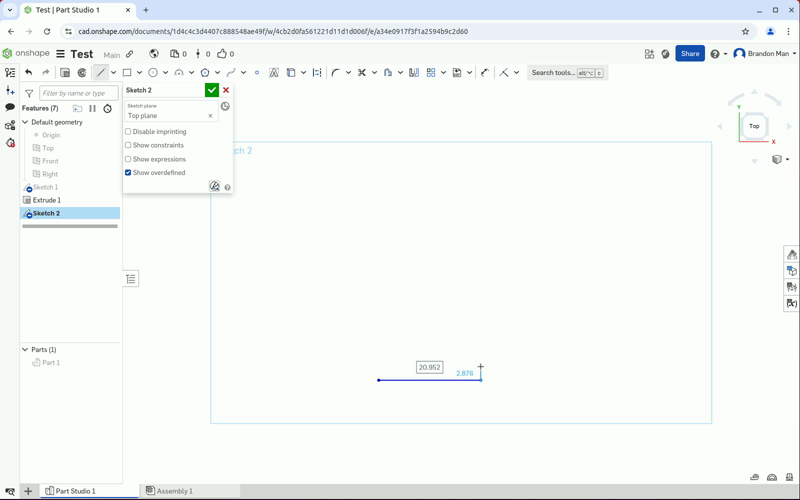
click(480, 366)
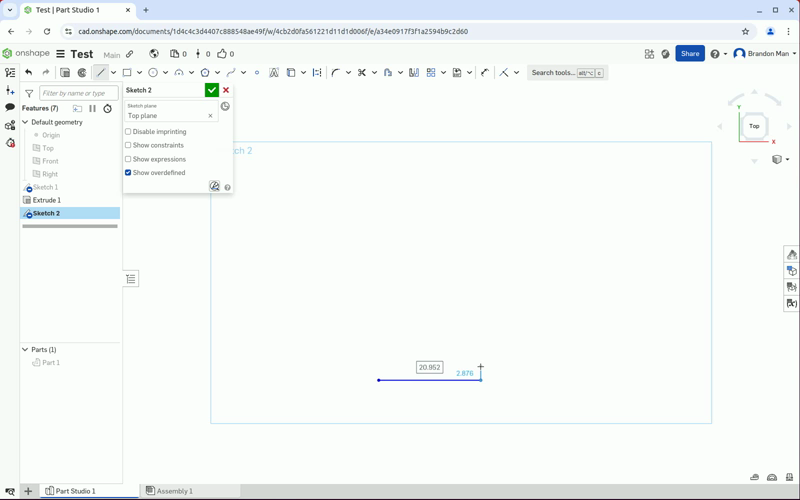
key_up(shift)
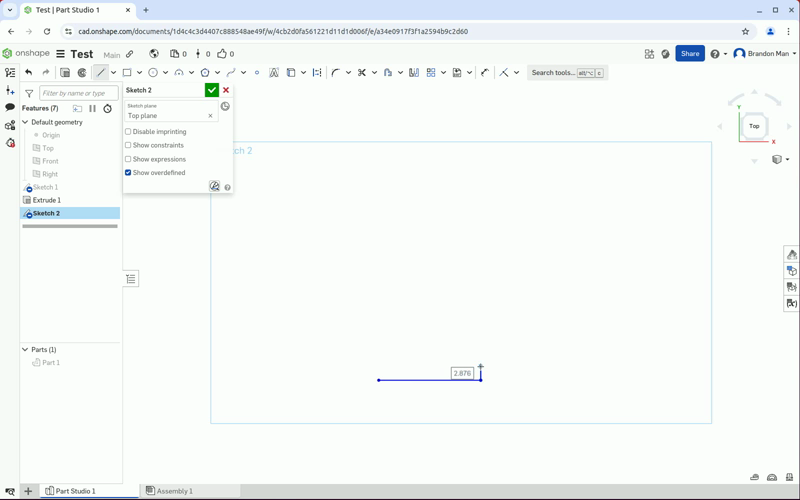
key_down(shift)
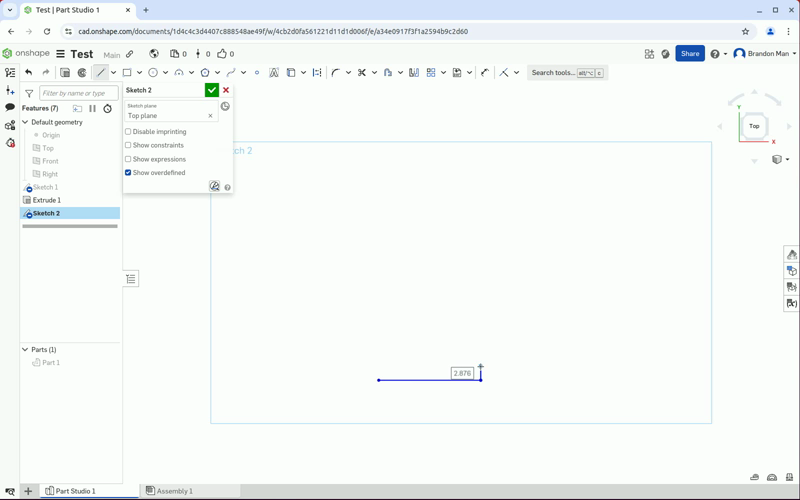
mouse_move(383, 366)
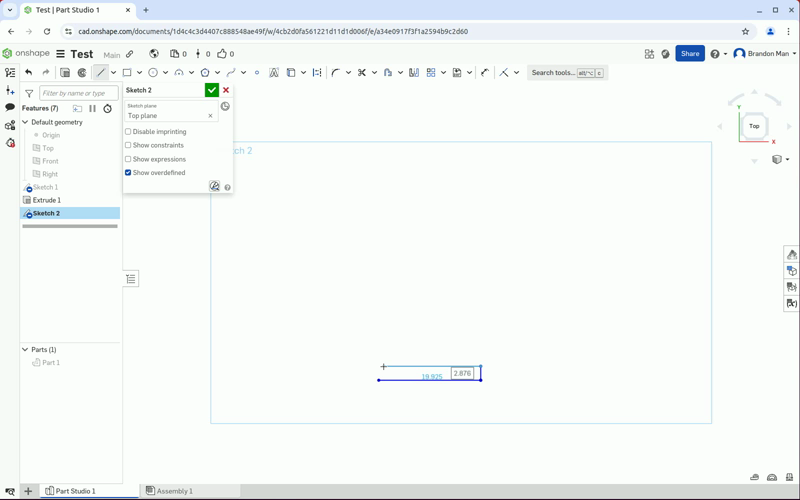
click(383, 366)
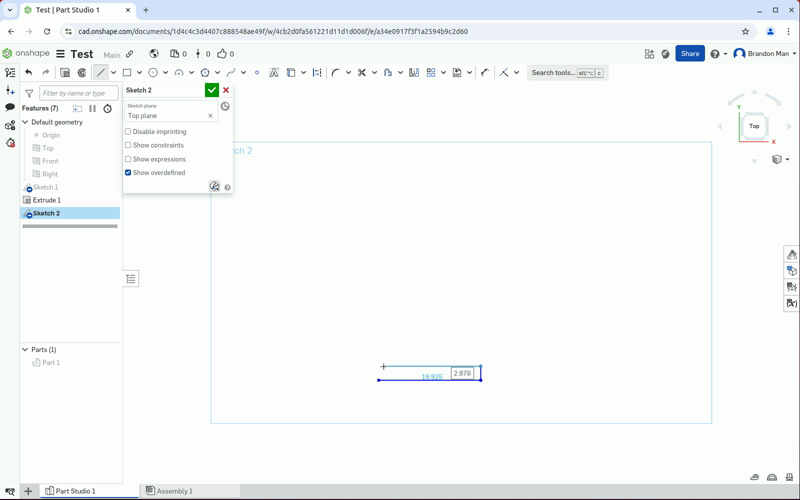
key_up(shift)
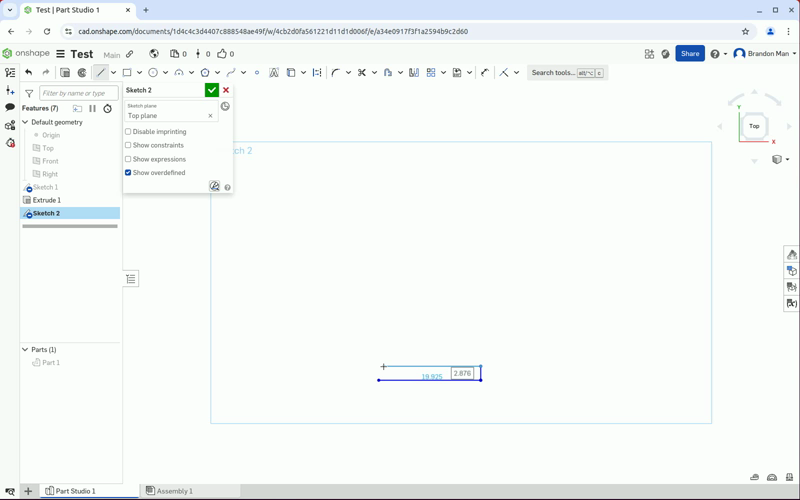
mouse_move(414, 366)
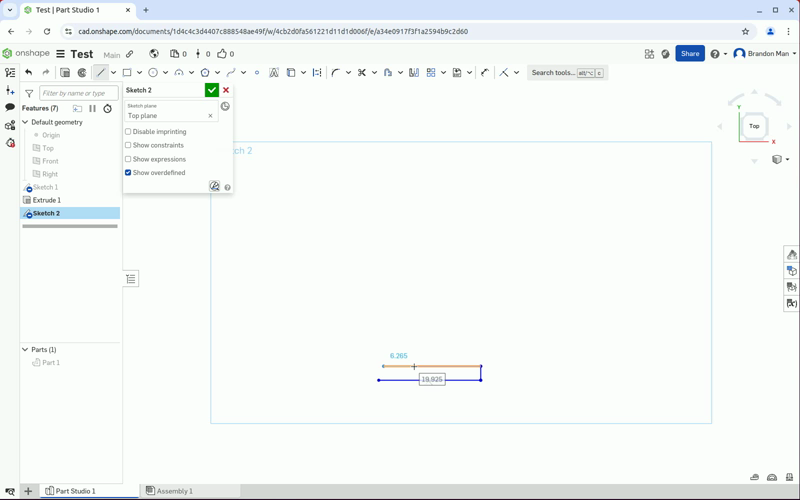
key_down(shift)
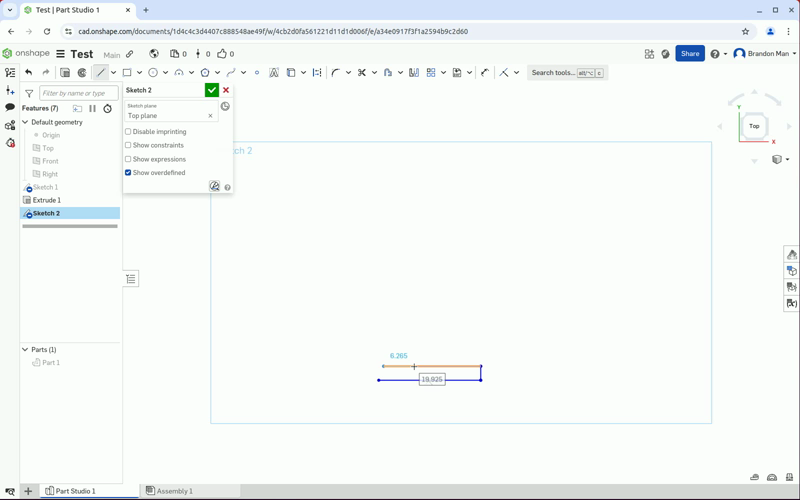
mouse_move(378, 380)
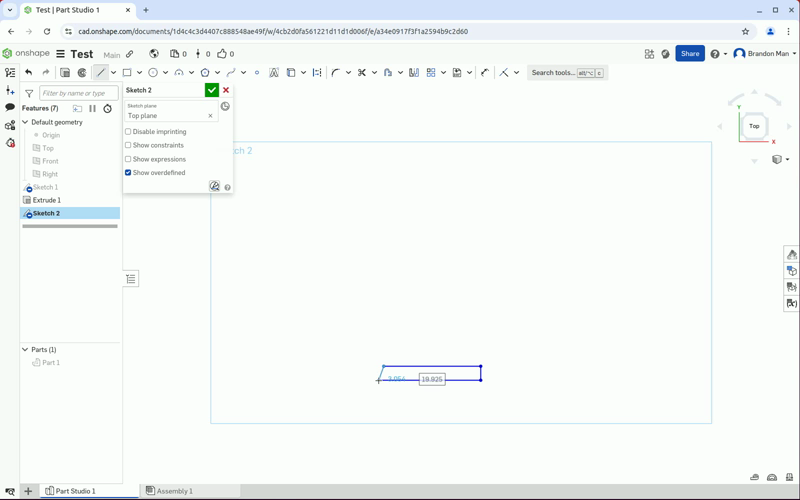
key_up(shift)
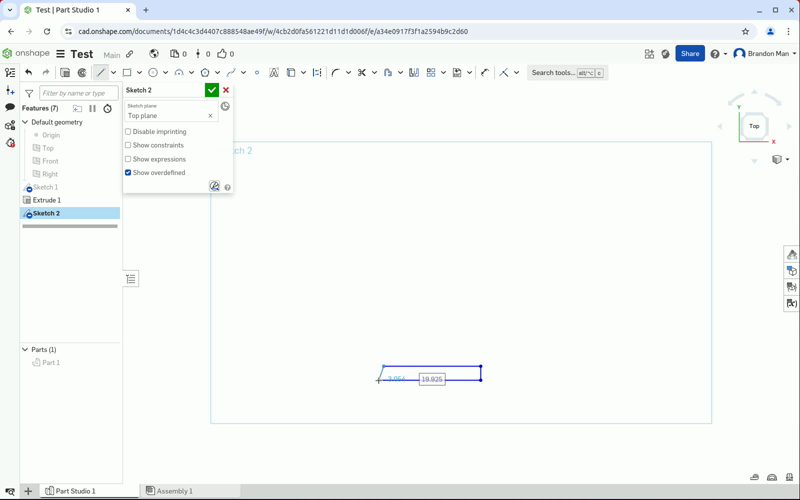
click(378, 380)
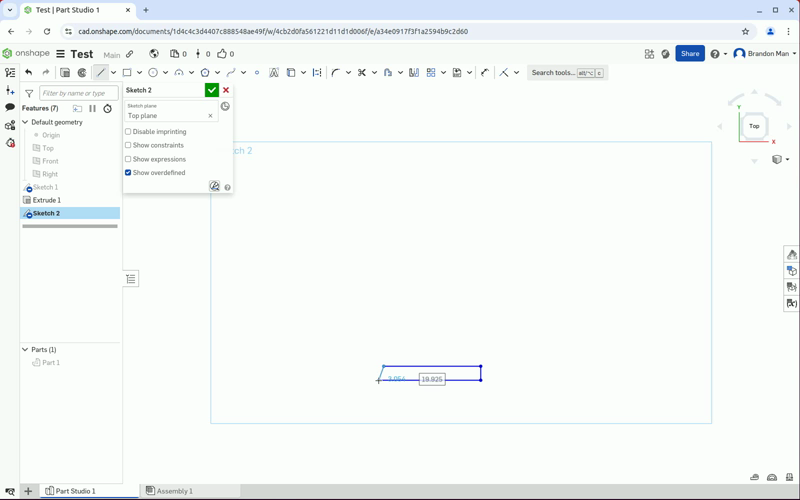
key(esc)
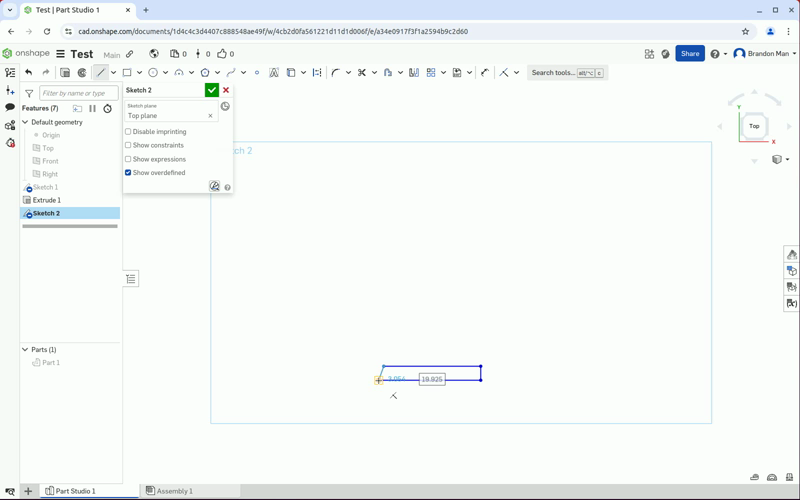
mouse_move(453, 377)
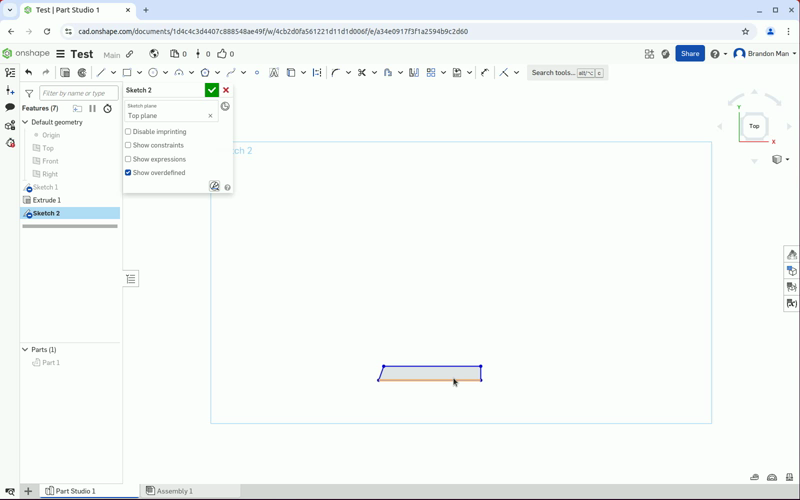
scroll(6)
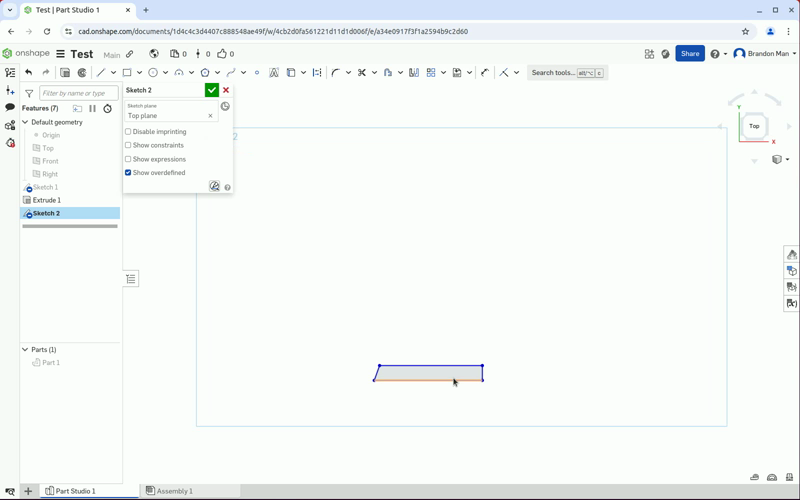
scroll(6)
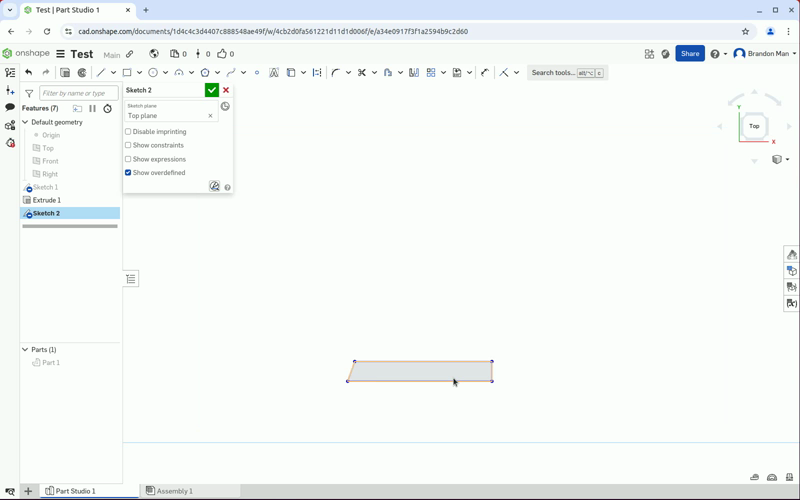
scroll(6)
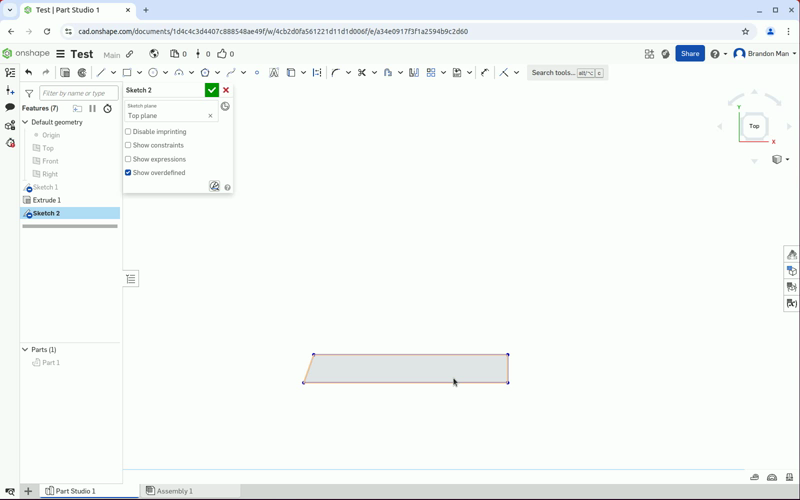
scroll(6)
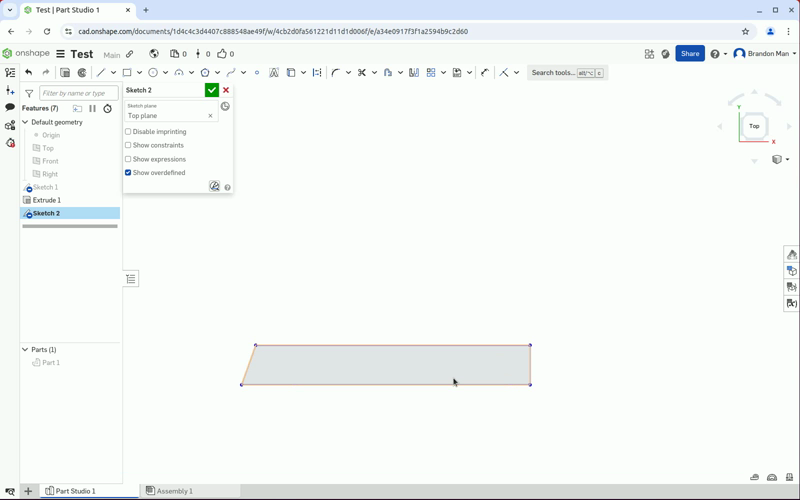
scroll(6)
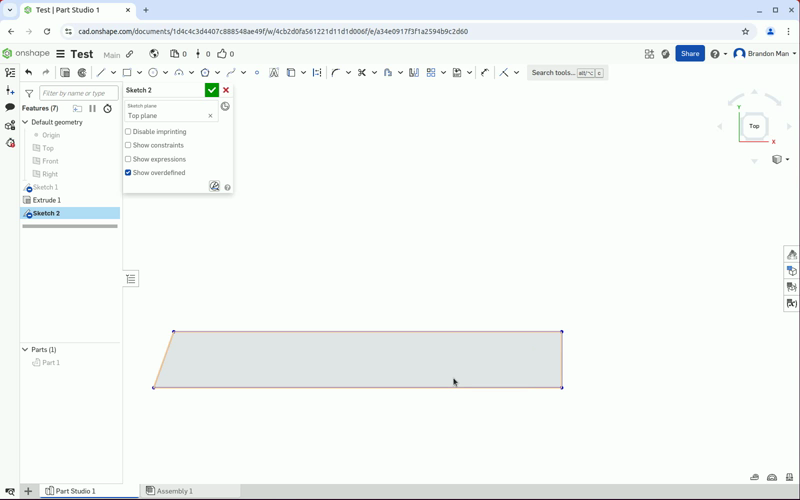
scroll(6)
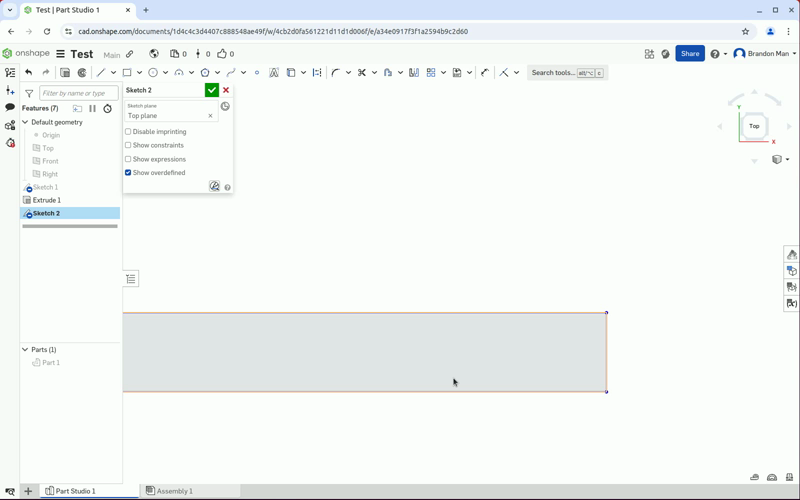
scroll(6)
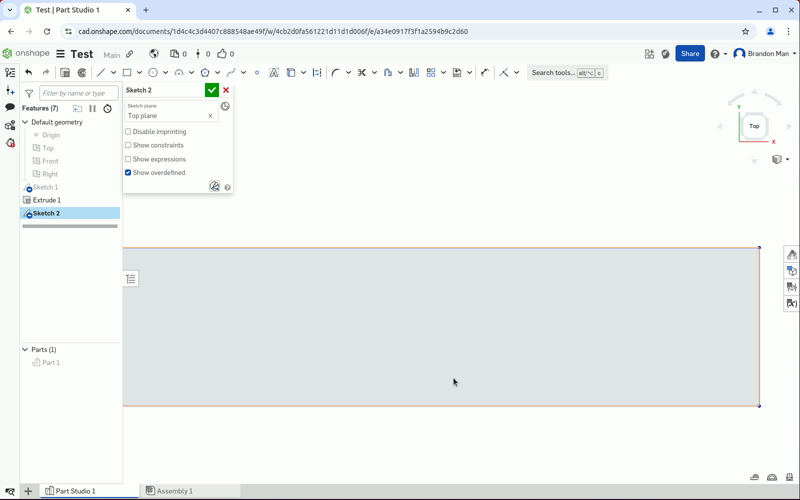
click(453, 377)
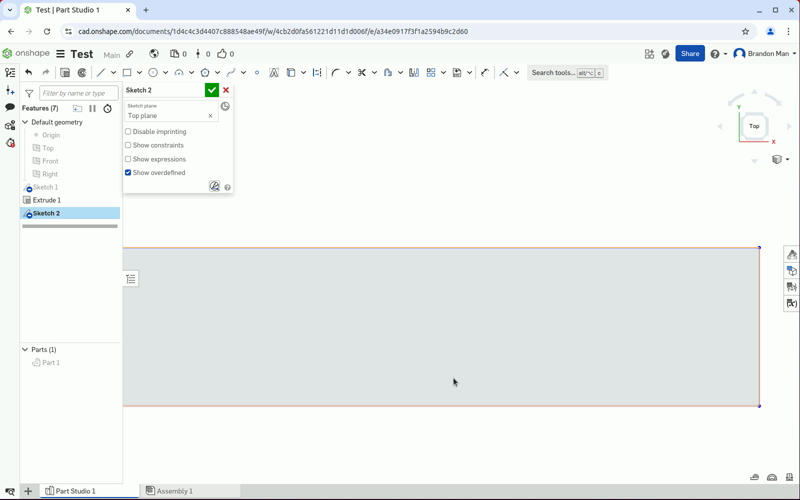
scroll(-6)
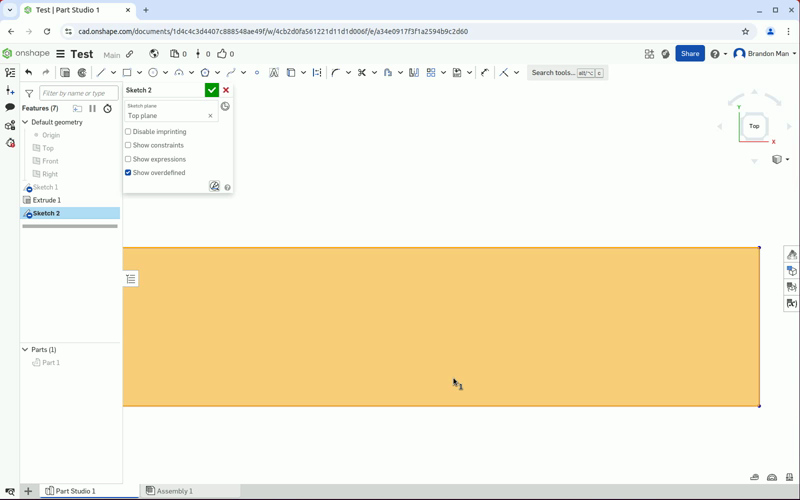
scroll(-6)
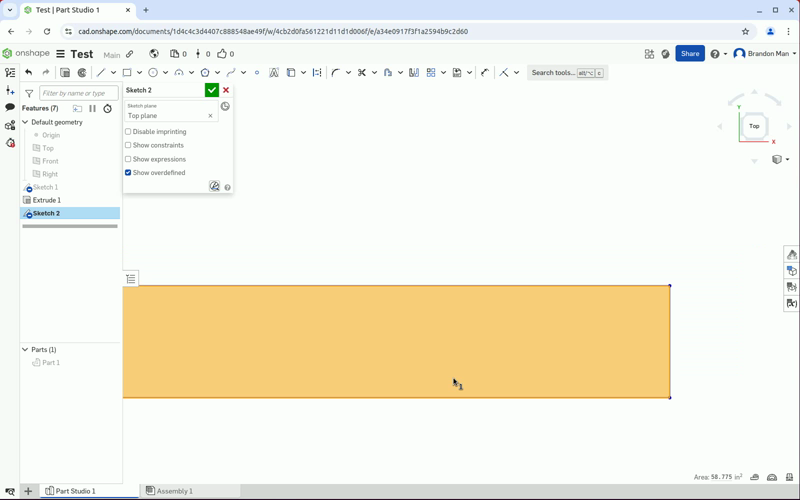
scroll(-6)
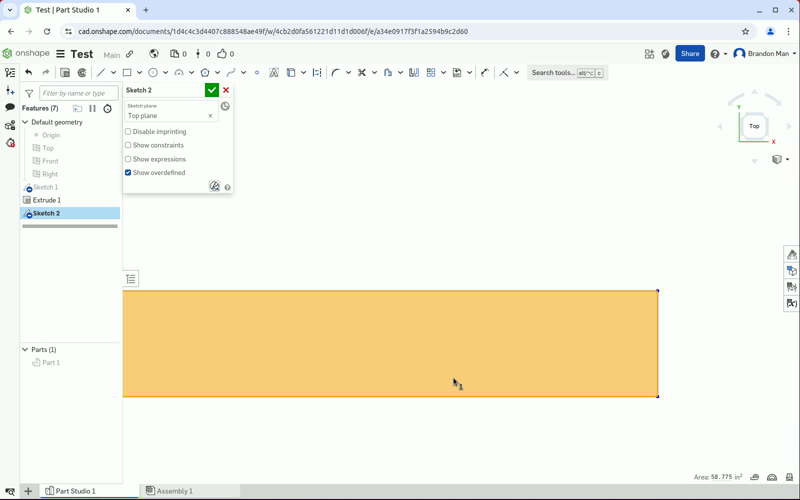
scroll(-6)
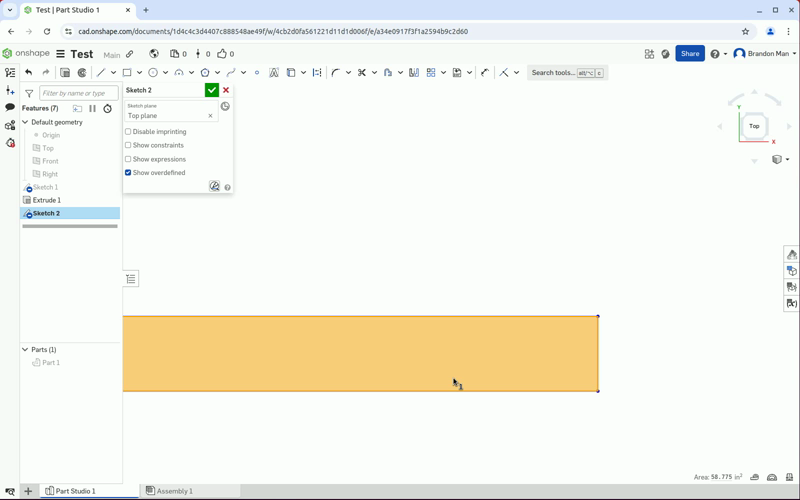
scroll(-6)
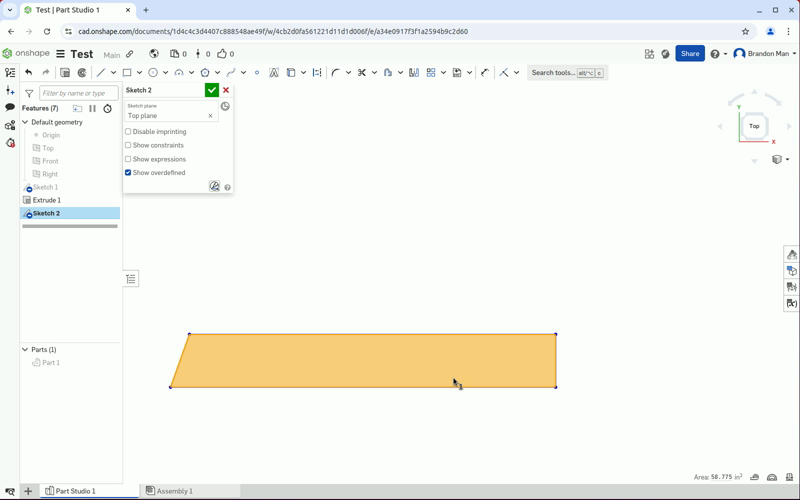
scroll(-6)
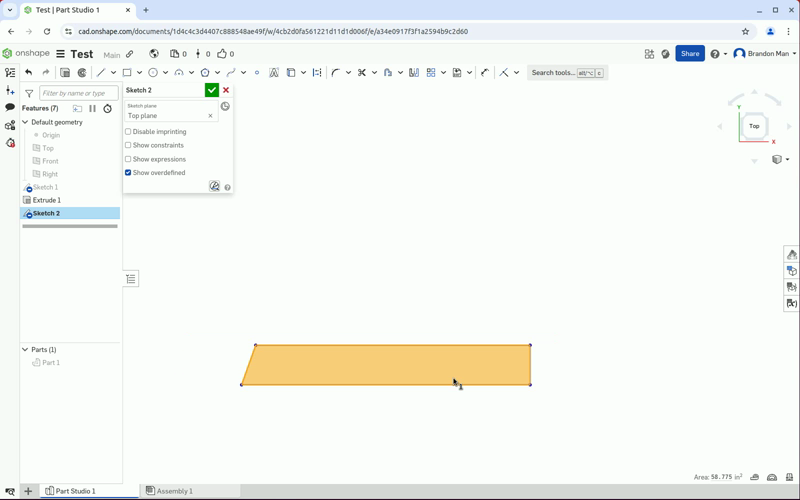
scroll(-6)
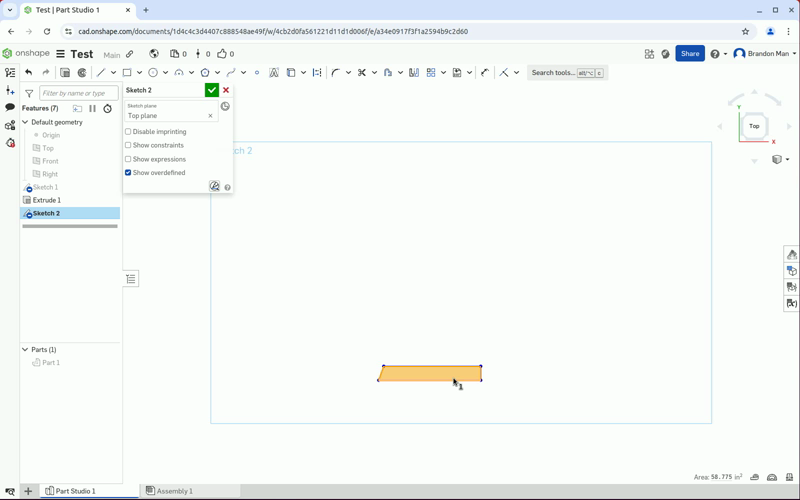
mouse_move(73, 352)
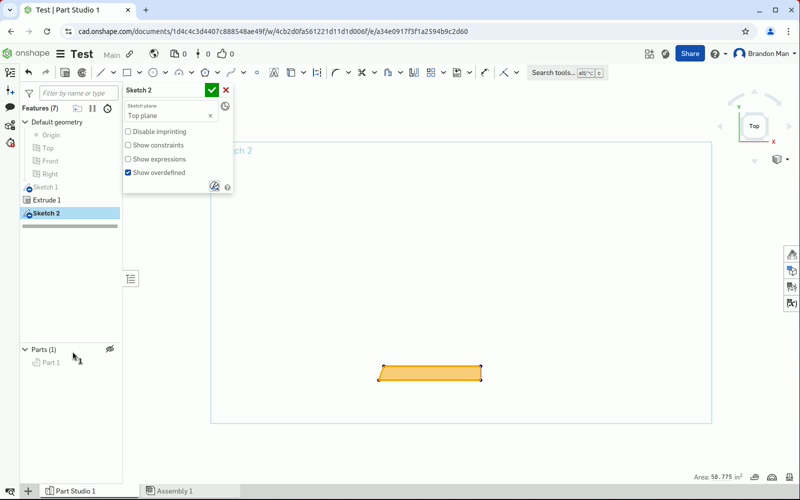
key(shift+y)
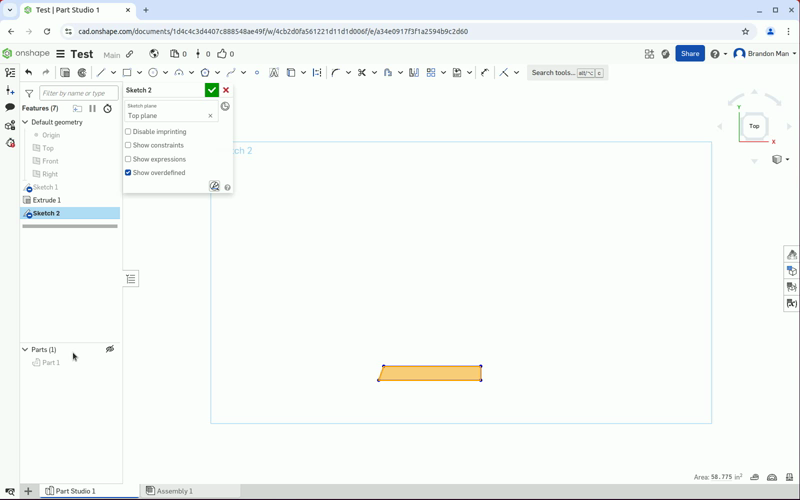
key(shift+e)
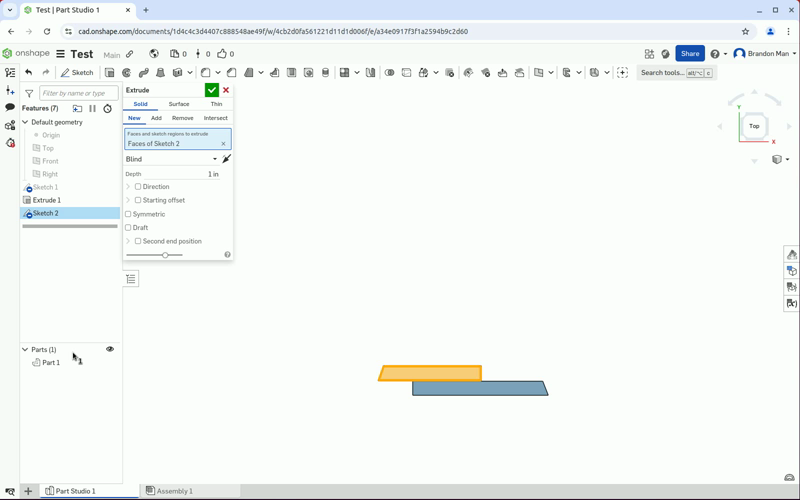
mouse_move(143, 106)
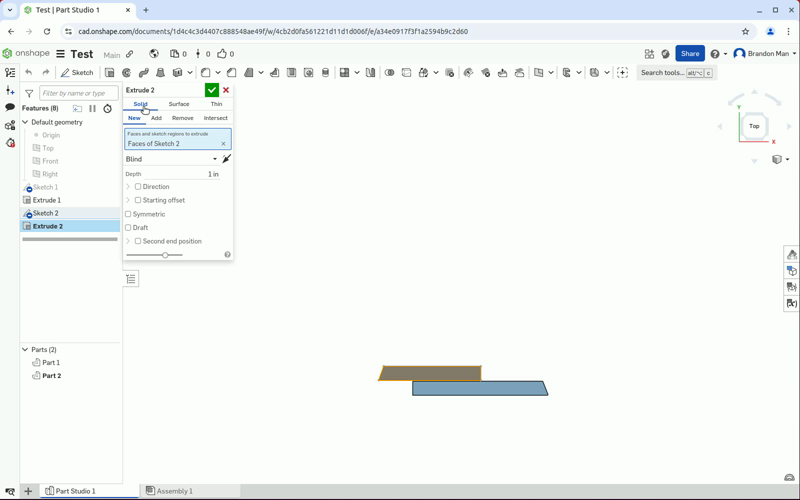
click(143, 106)
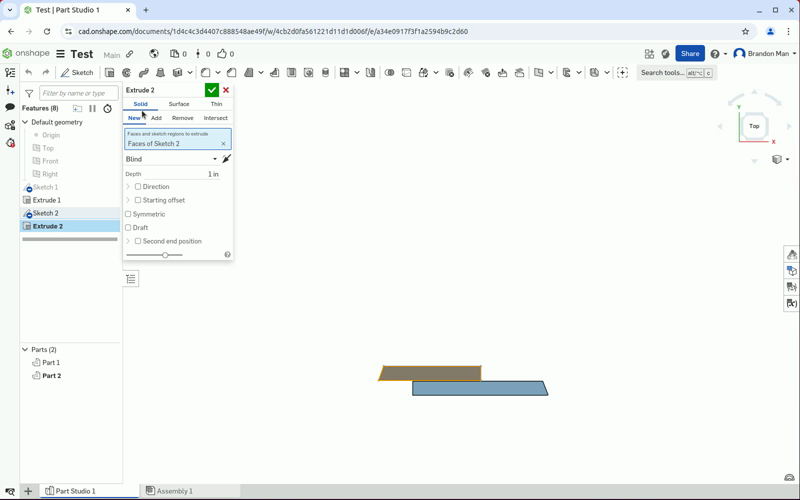
mouse_move(137, 120)
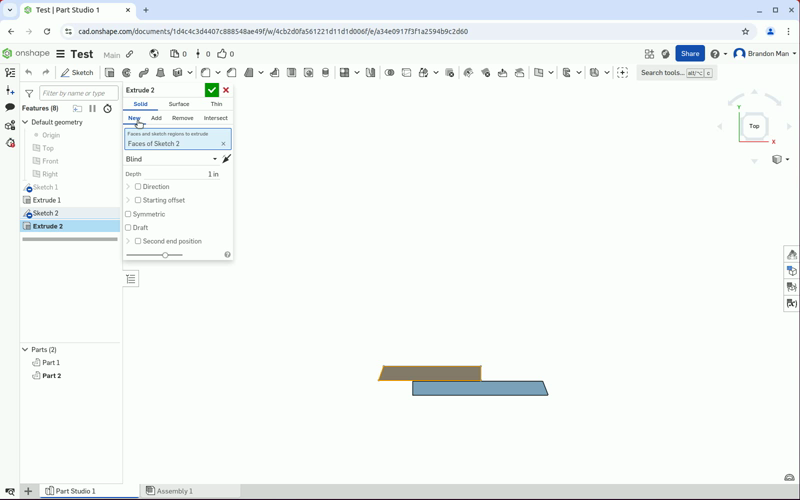
click(137, 120)
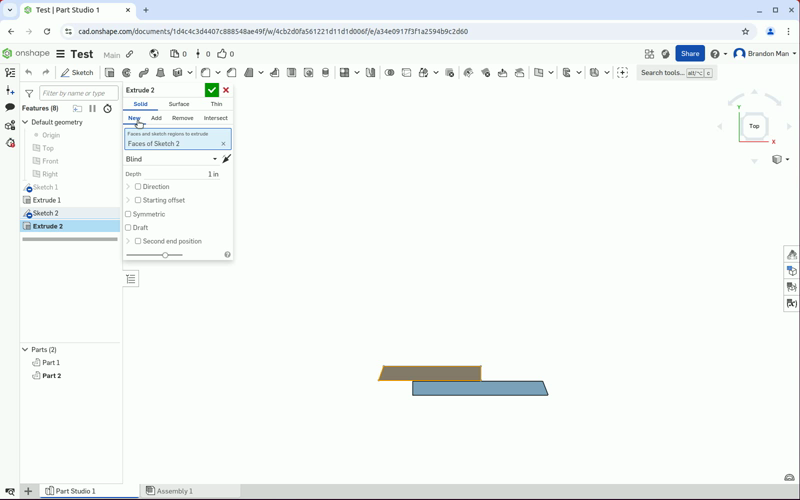
key(tab, 4)
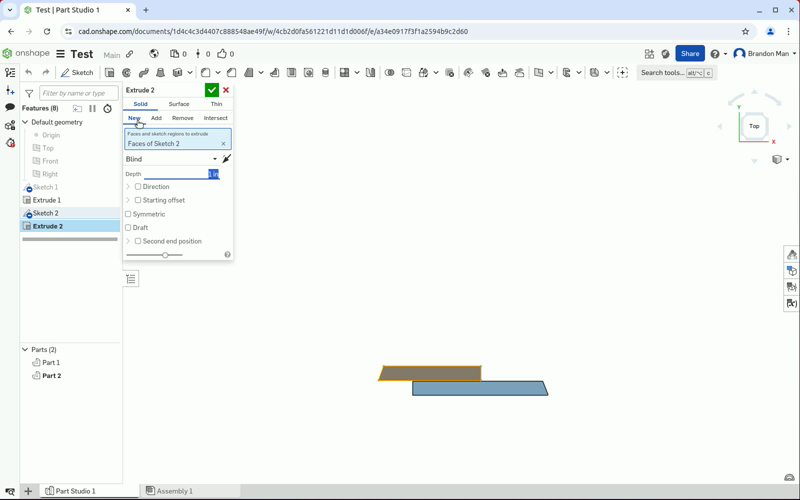
text(0.241)
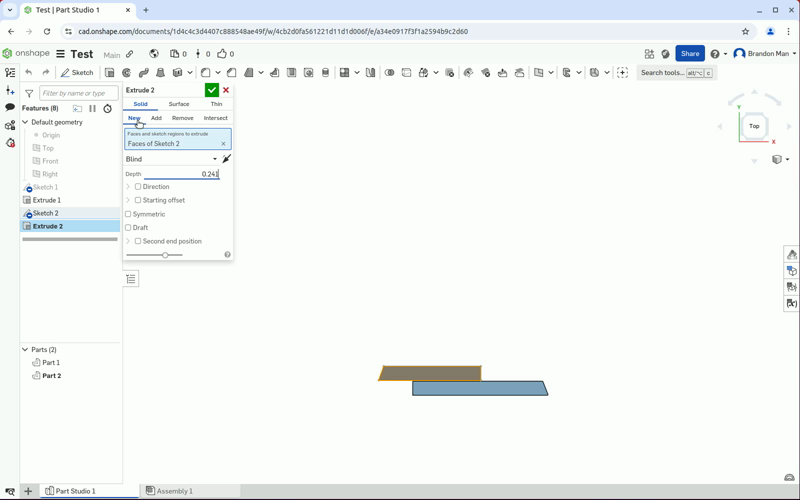
key(enter)
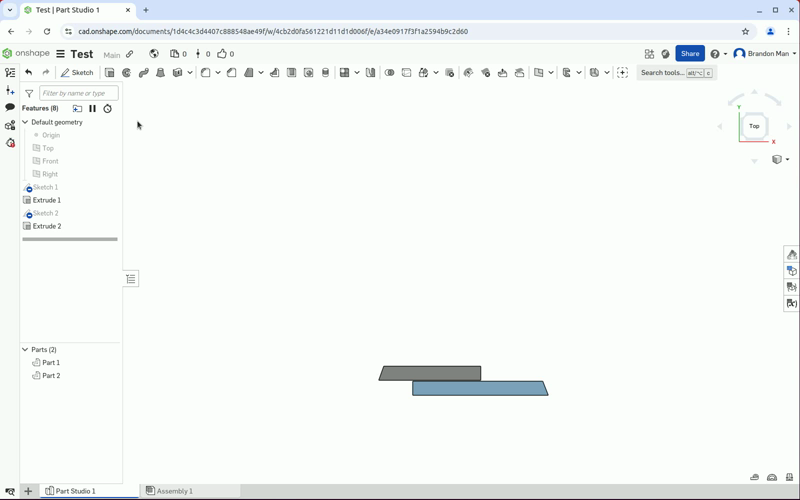
key(shift+h)
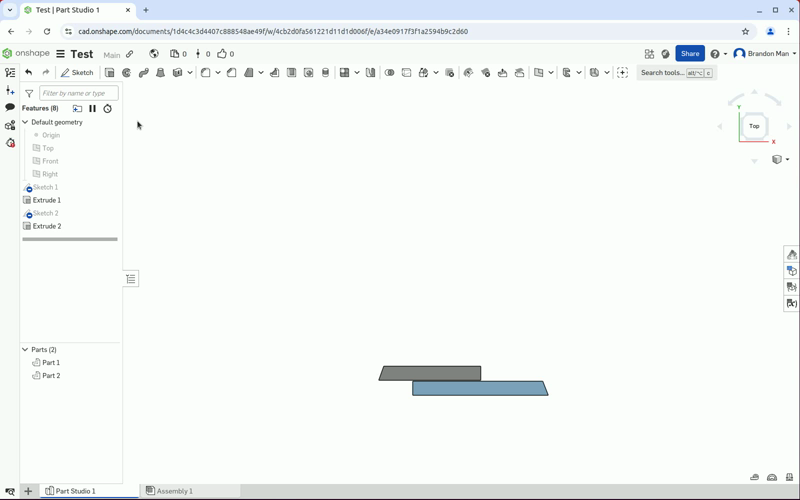
key(shift+h)
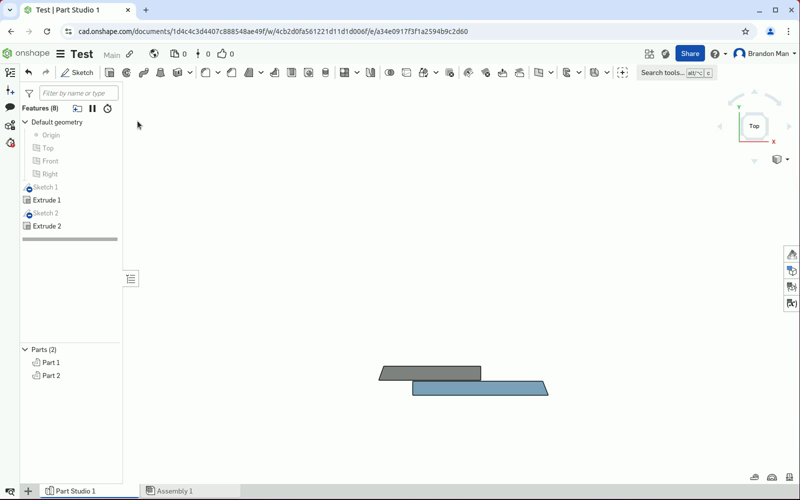
mouse_move(73, 189)
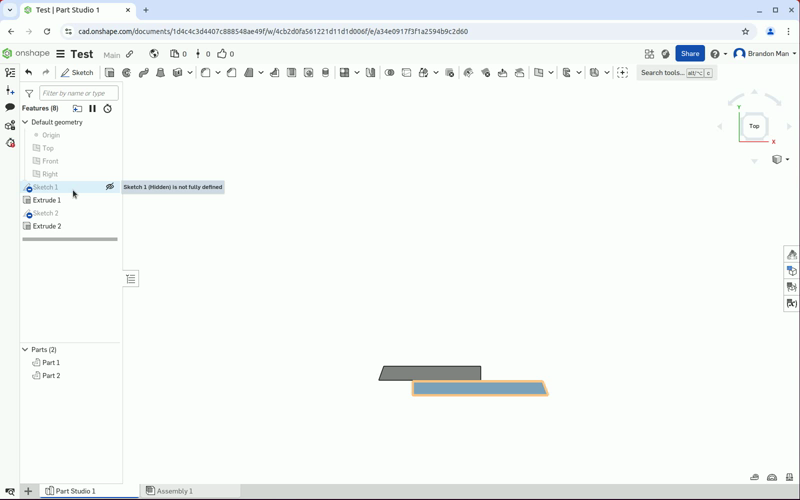
click(73, 189)
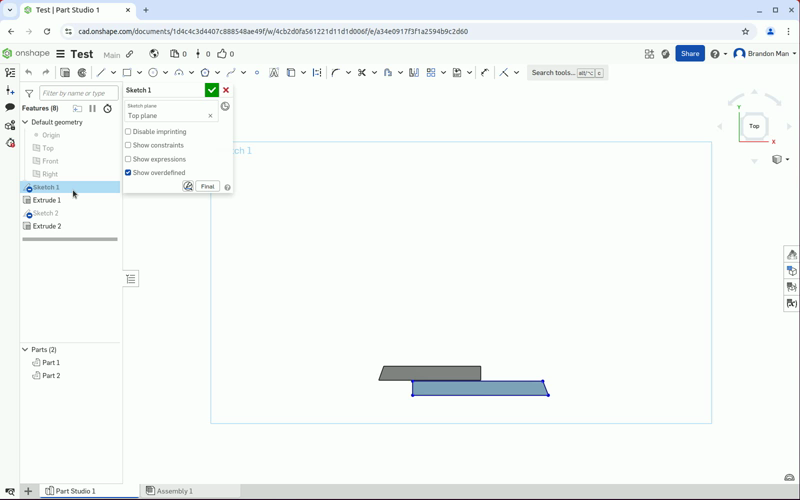
mouse_move(229, 92)
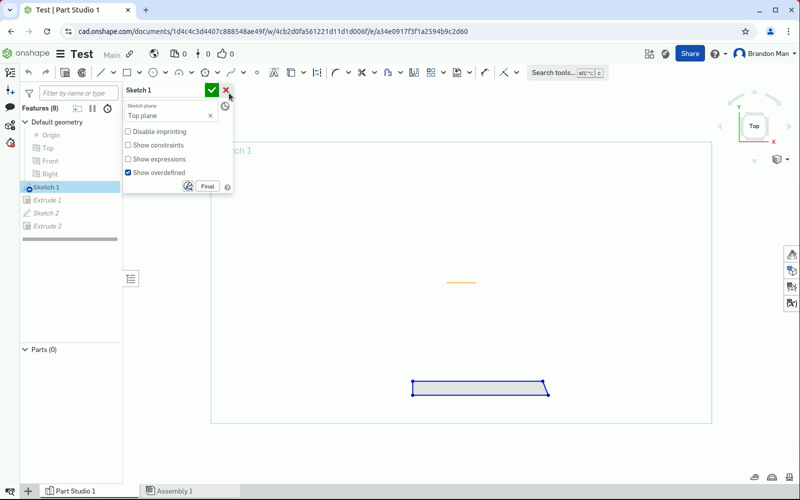
click(229, 92)
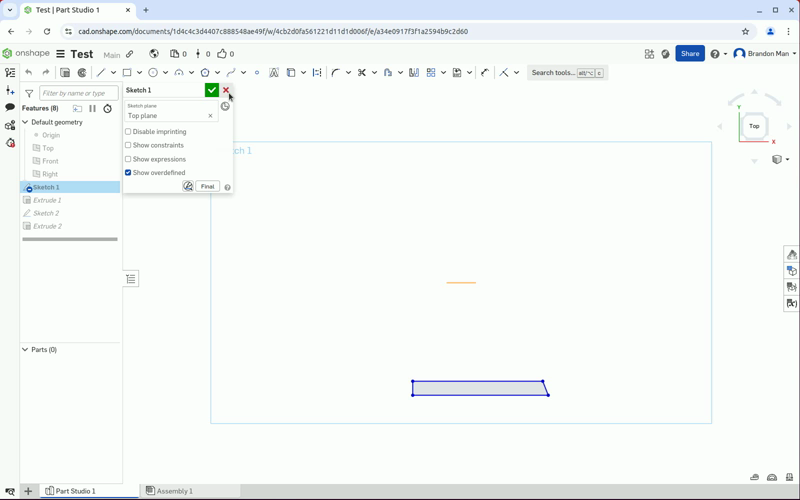
key(shift+s)
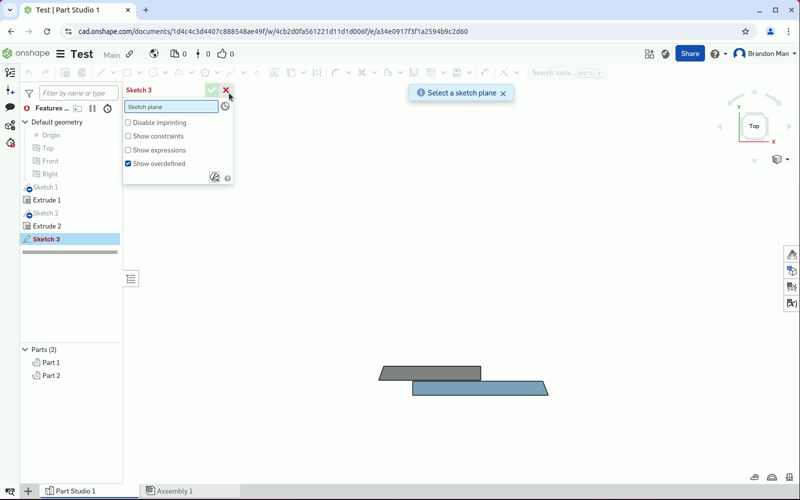
mouse_move(73, 150)
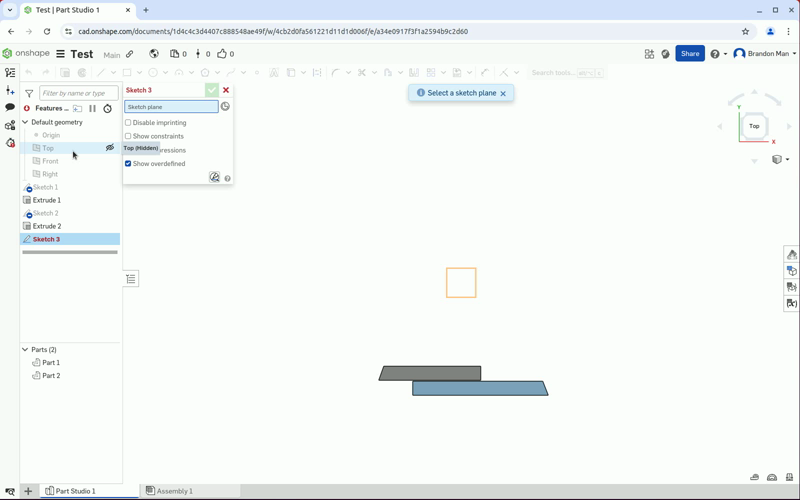
click(73, 150)
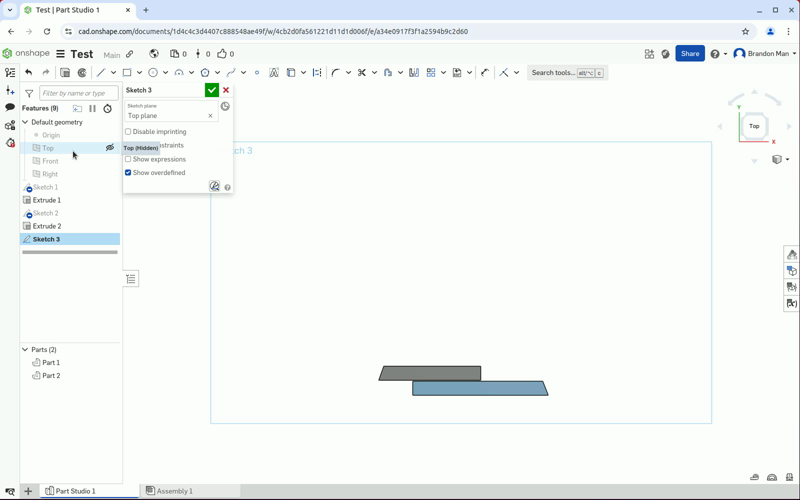
mouse_move(73, 352)
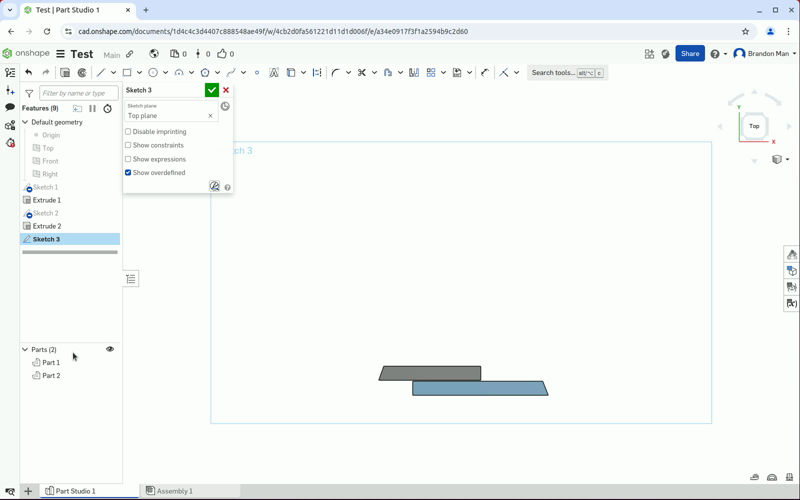
key(y)
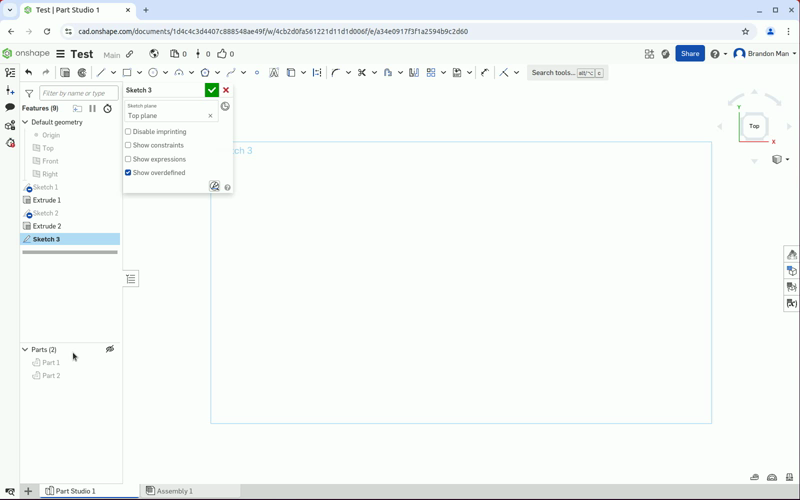
key(l)
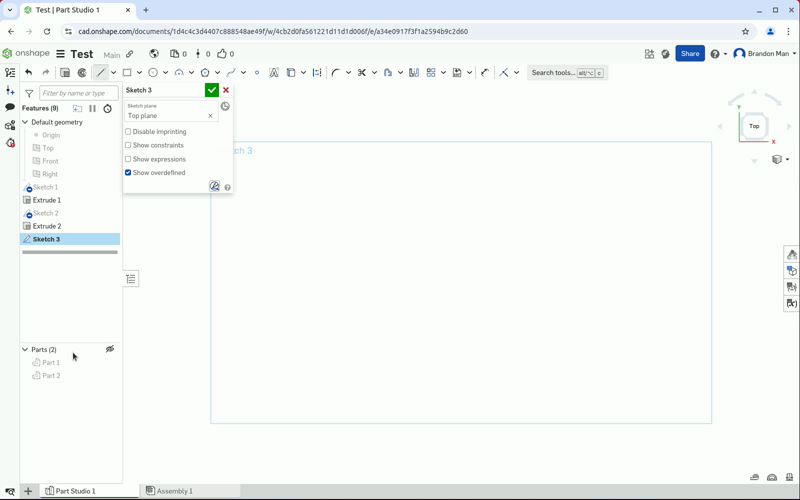
key_down(shift)
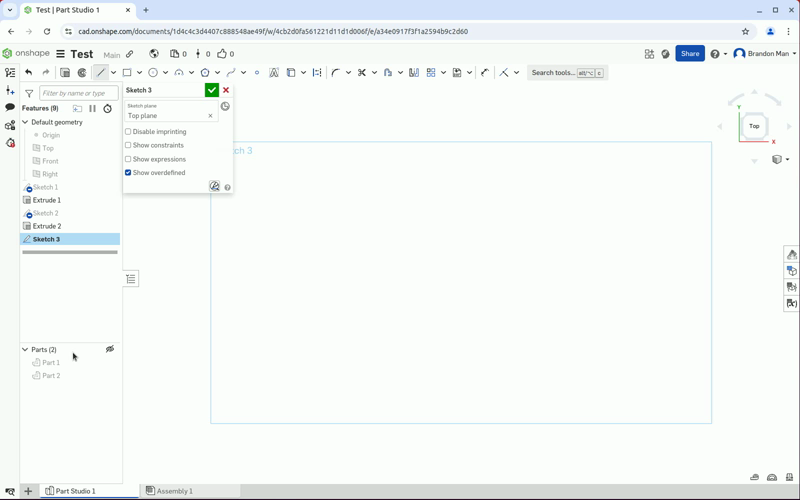
mouse_move(412, 365)
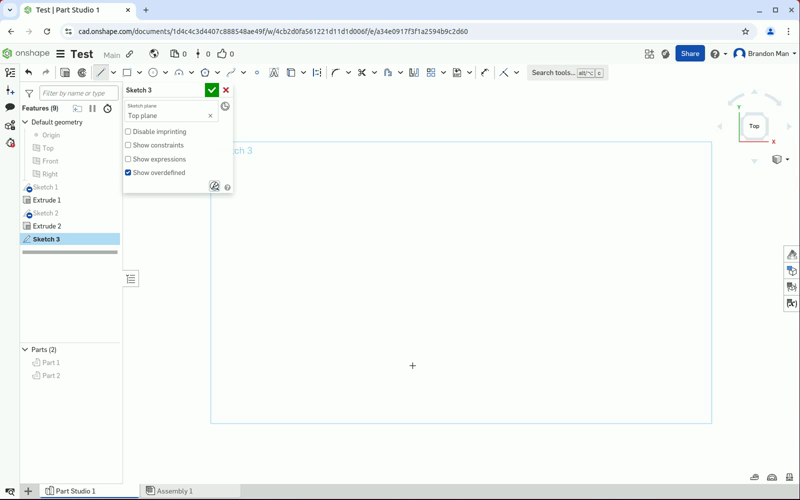
click(412, 365)
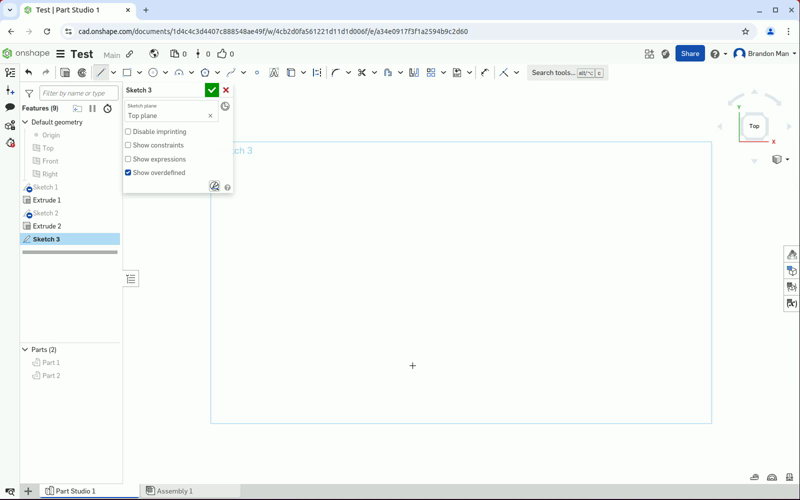
key_up(shift)
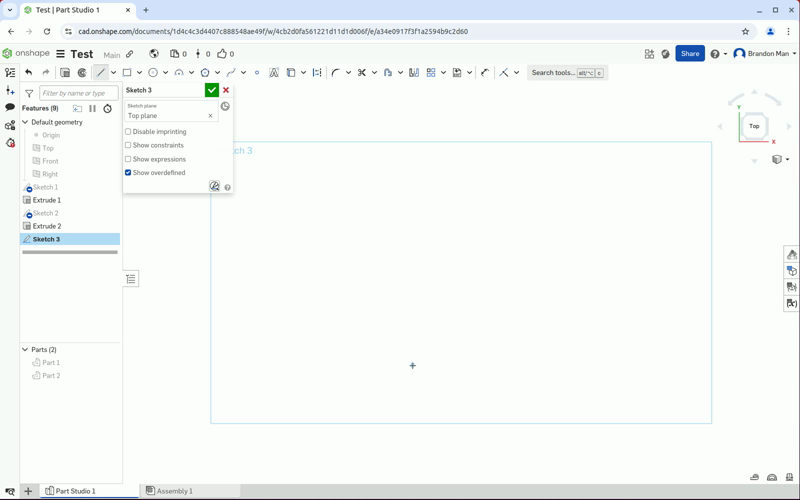
key_down(shift)
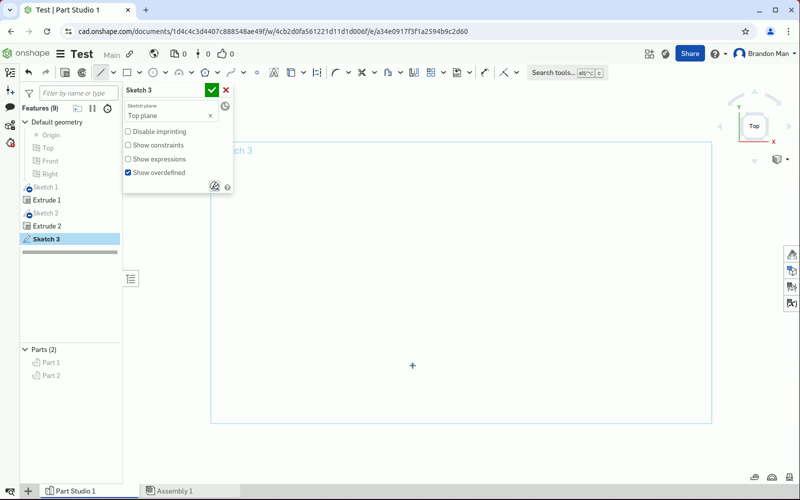
mouse_move(537, 365)
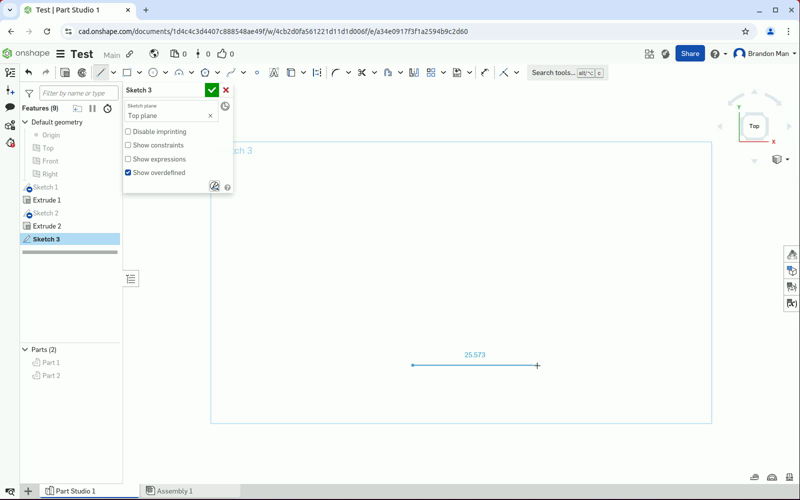
click(537, 365)
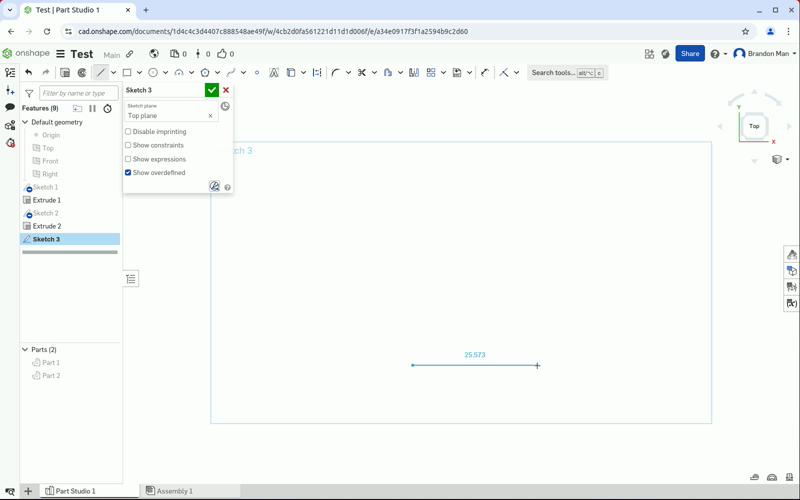
key_up(shift)
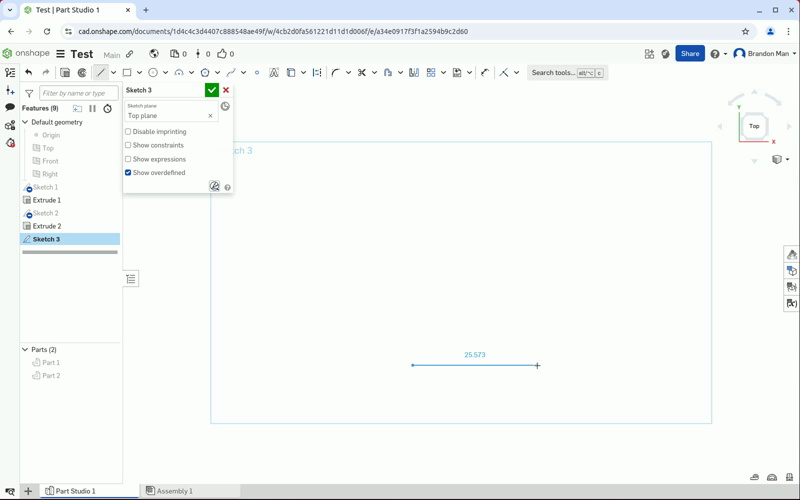
key_down(shift)
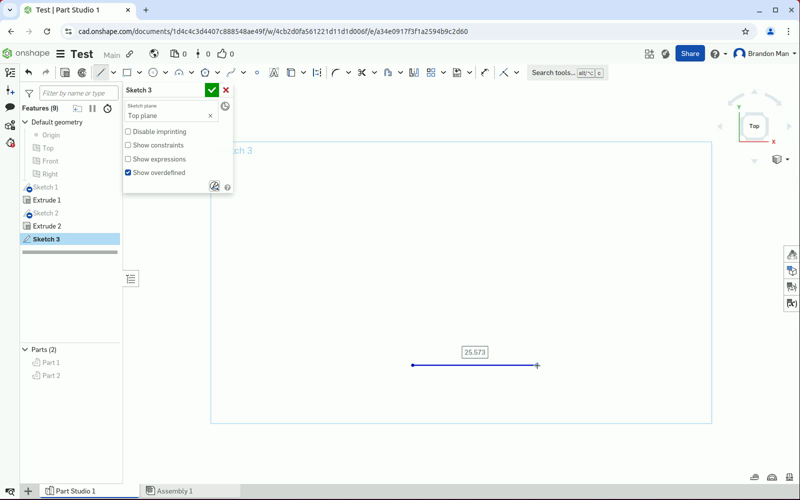
mouse_move(567, 365)
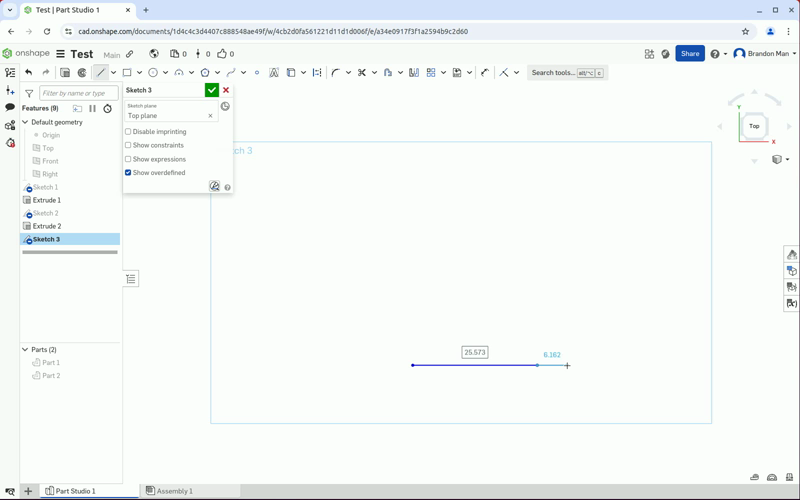
mouse_move(531, 350)
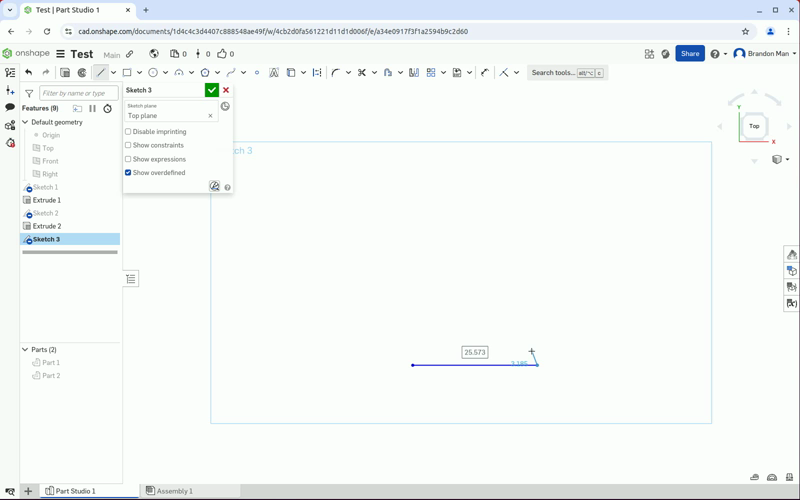
click(531, 350)
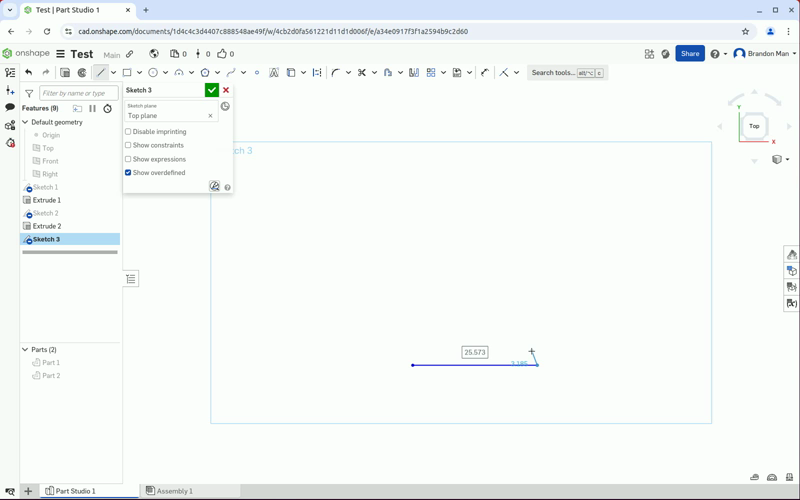
key_up(shift)
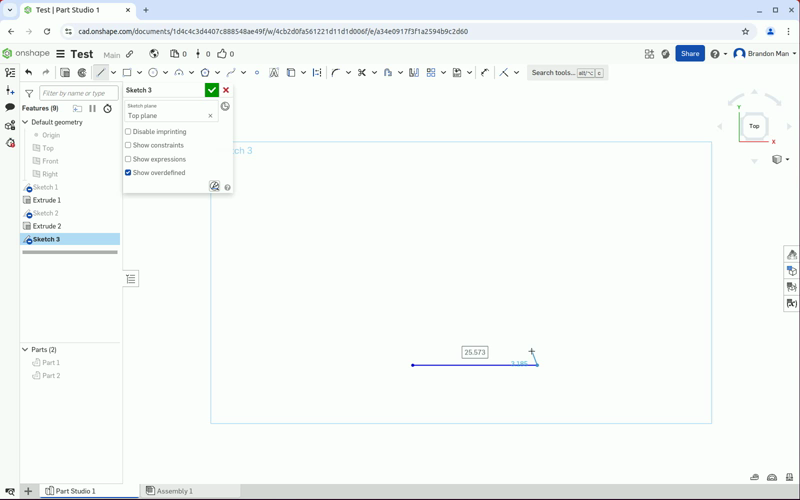
key_down(shift)
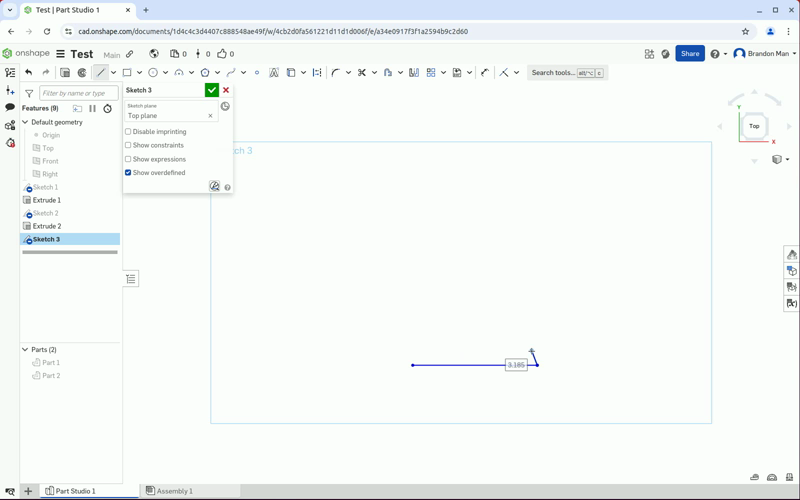
mouse_move(412, 350)
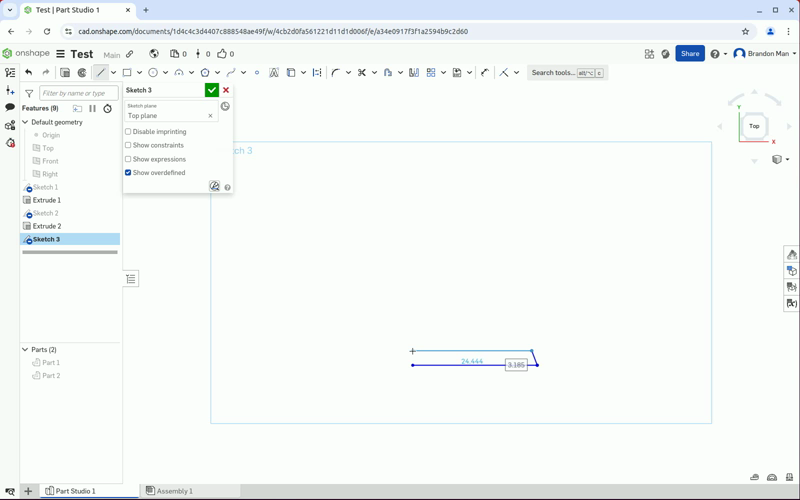
click(412, 350)
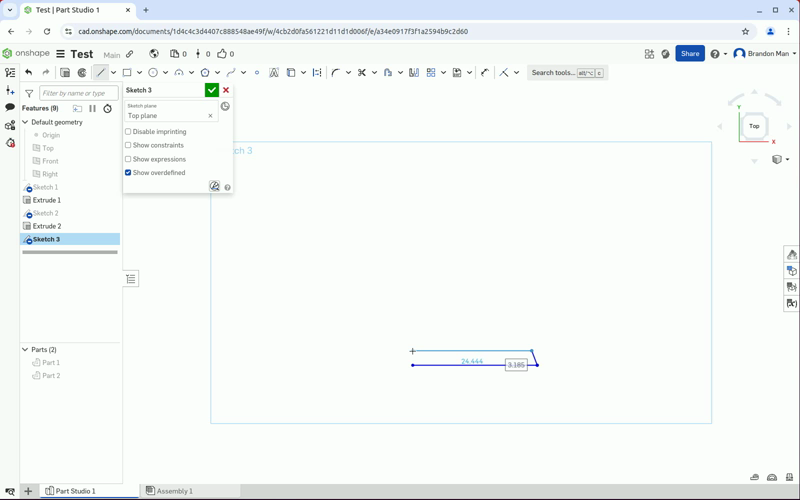
key_up(shift)
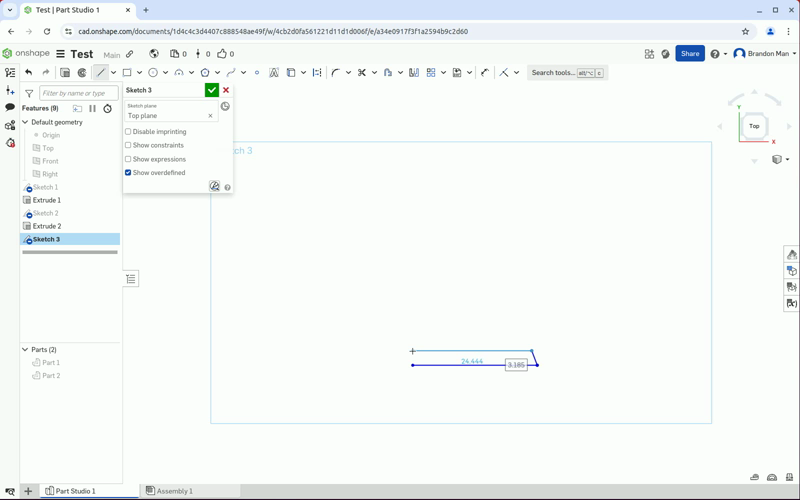
mouse_move(442, 350)
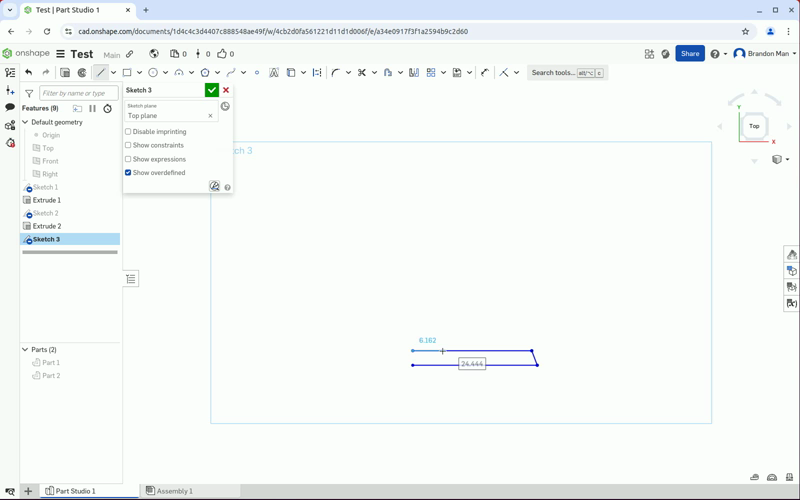
key_down(shift)
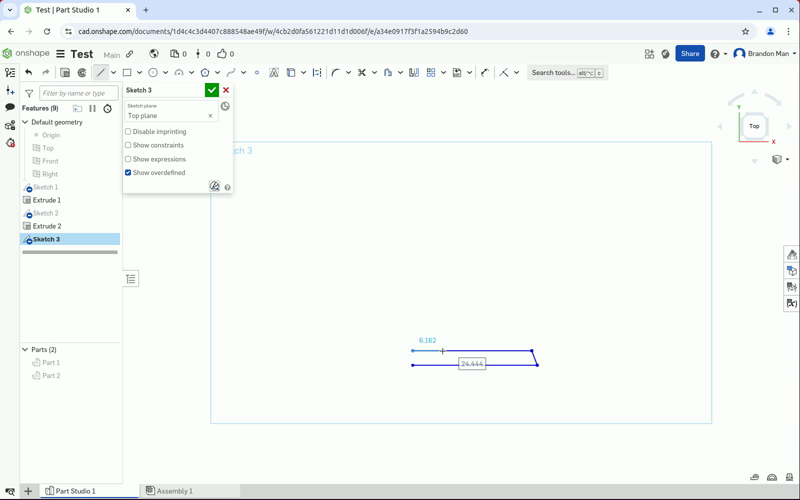
mouse_move(412, 365)
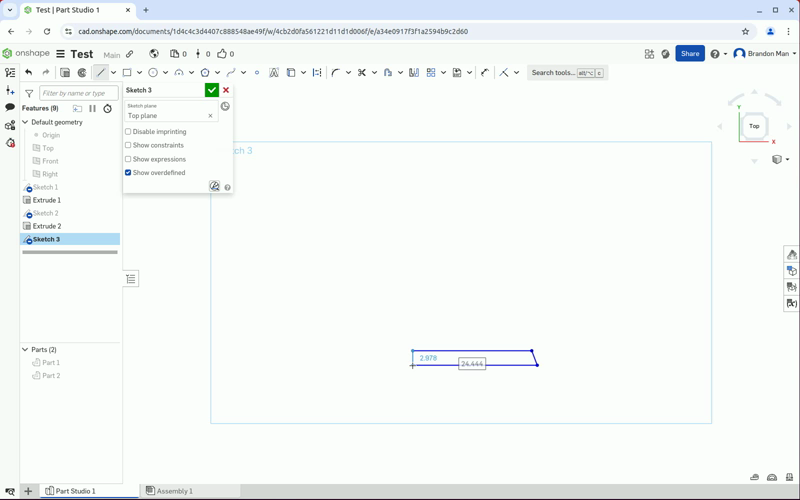
key_up(shift)
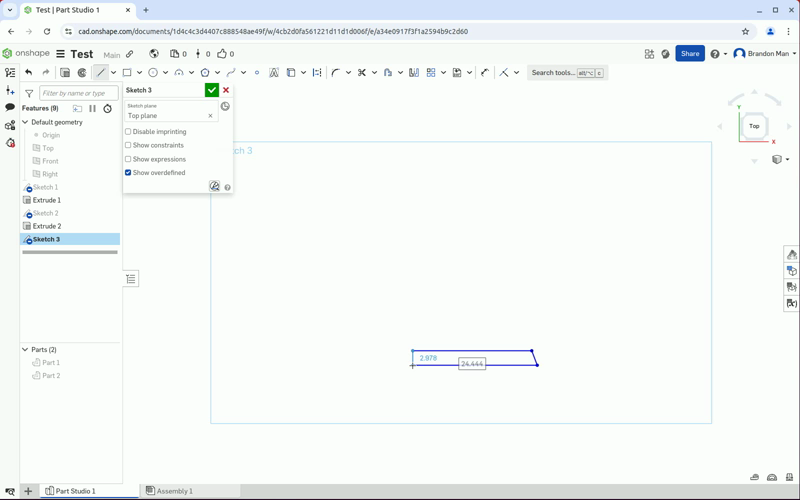
click(412, 365)
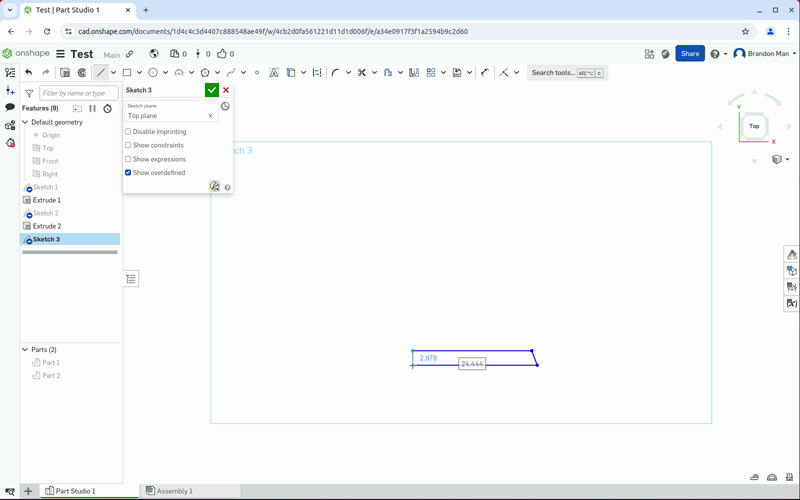
key(esc)
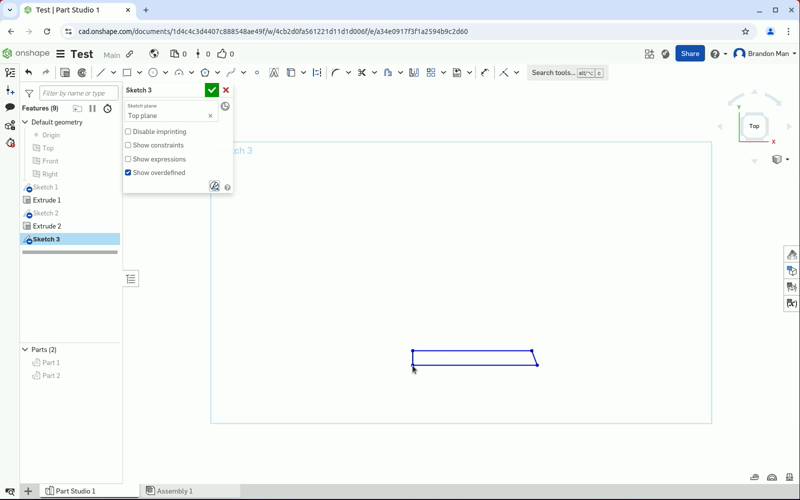
mouse_move(416, 361)
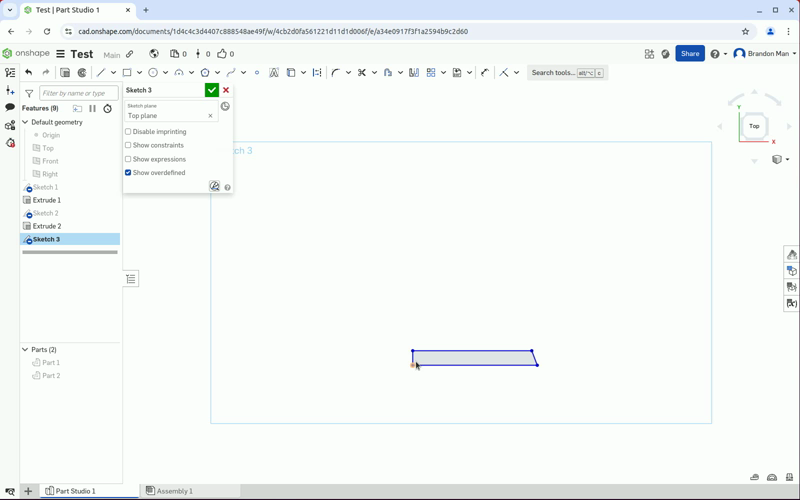
scroll(6)
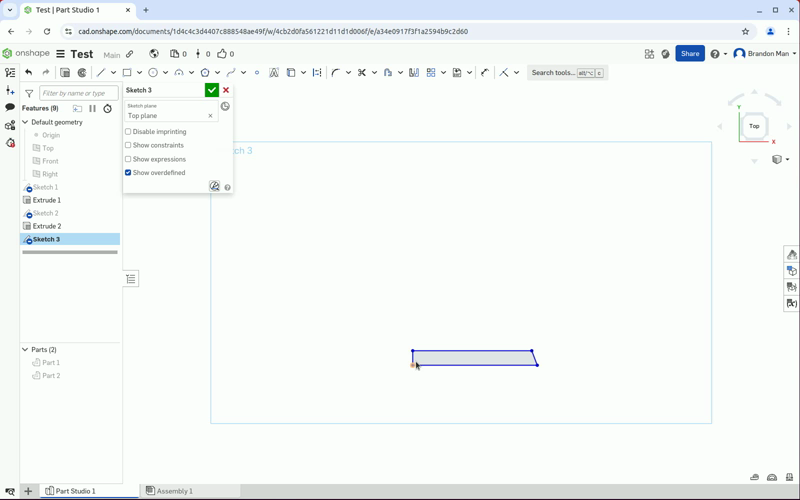
scroll(6)
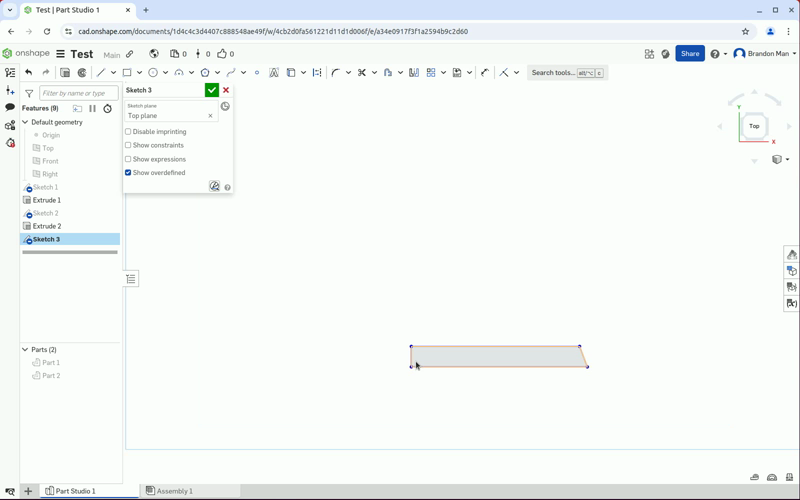
scroll(6)
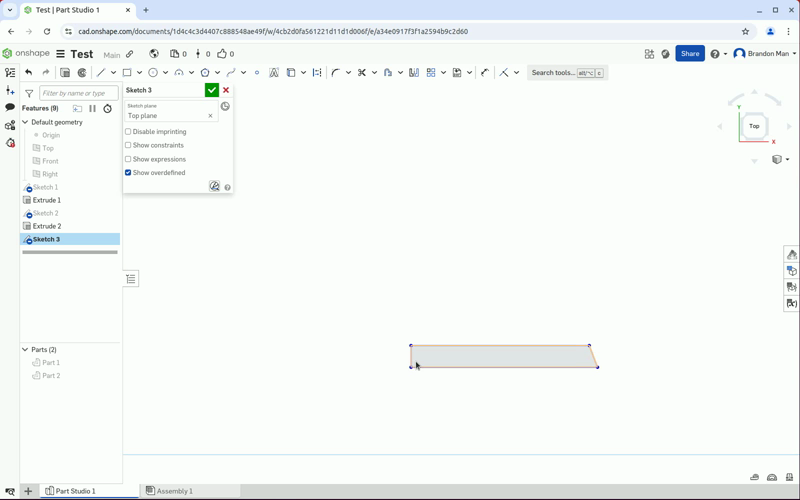
scroll(6)
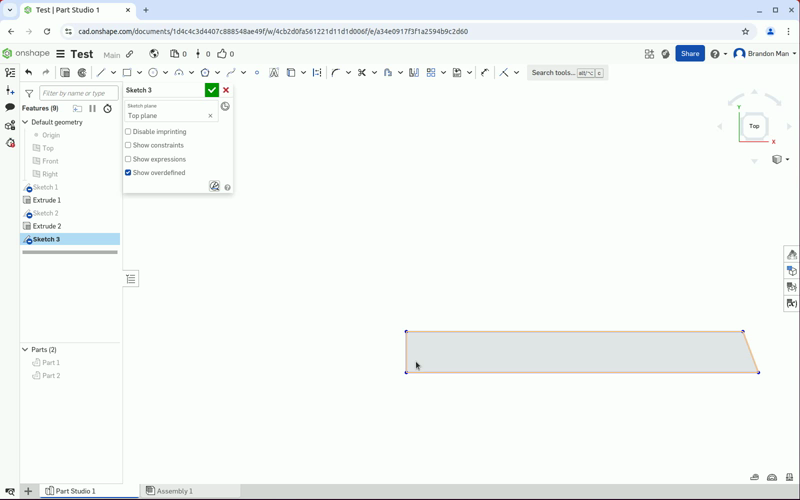
scroll(6)
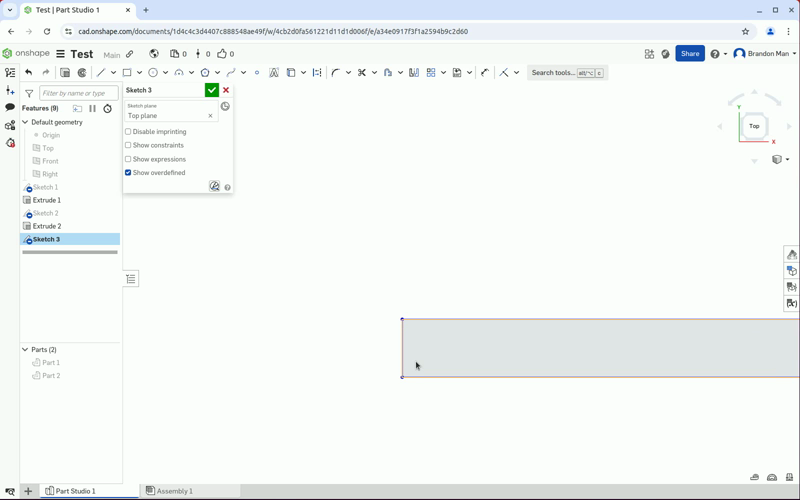
scroll(6)
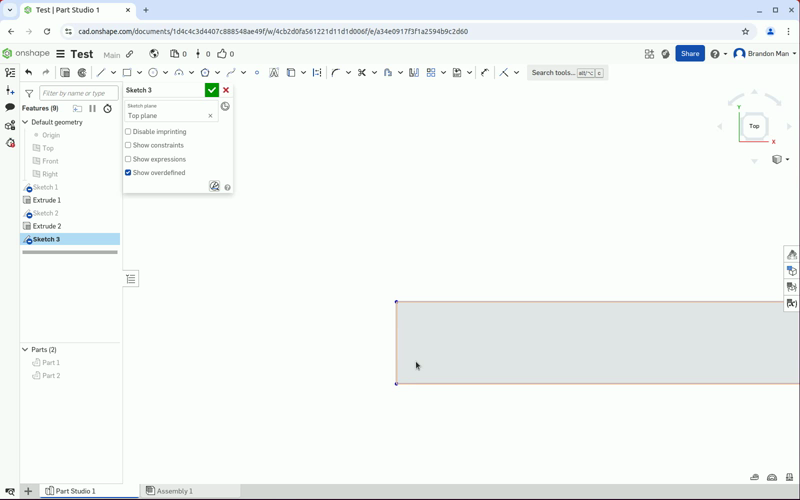
scroll(6)
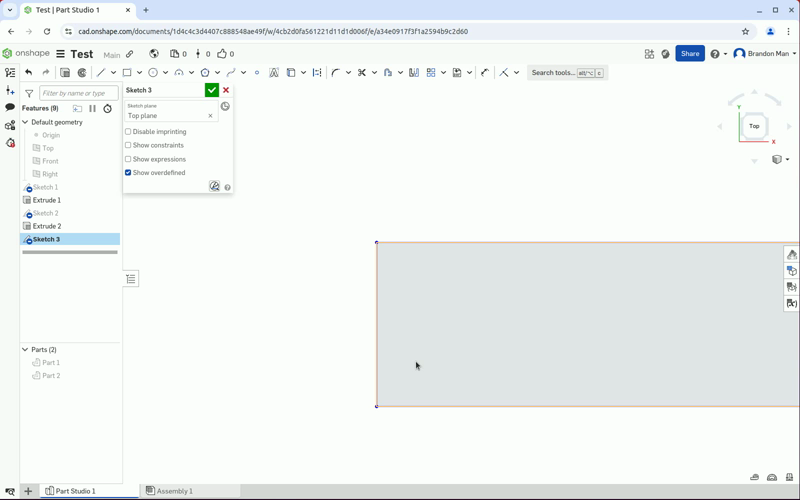
click(416, 361)
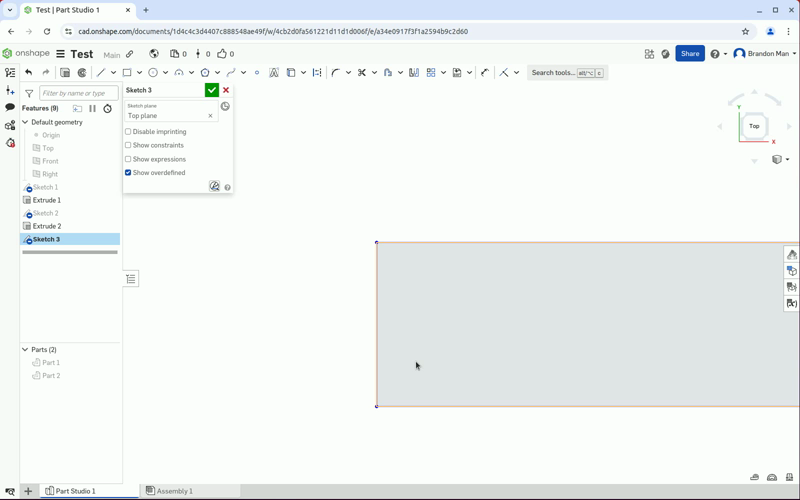
scroll(-6)
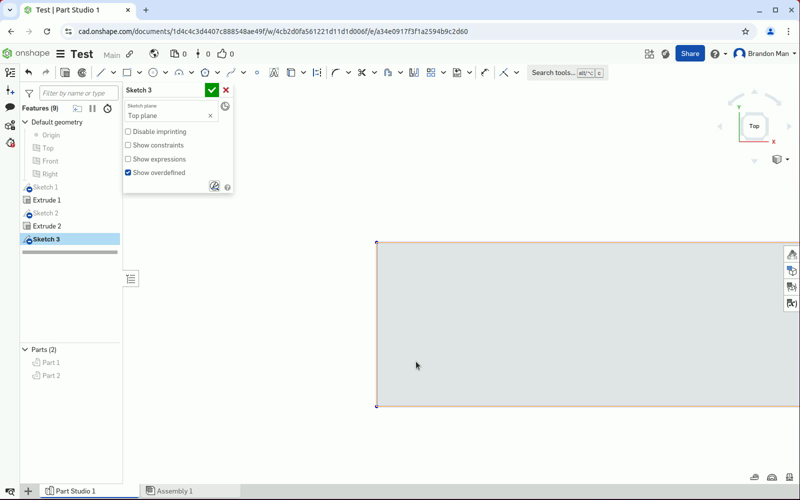
scroll(-6)
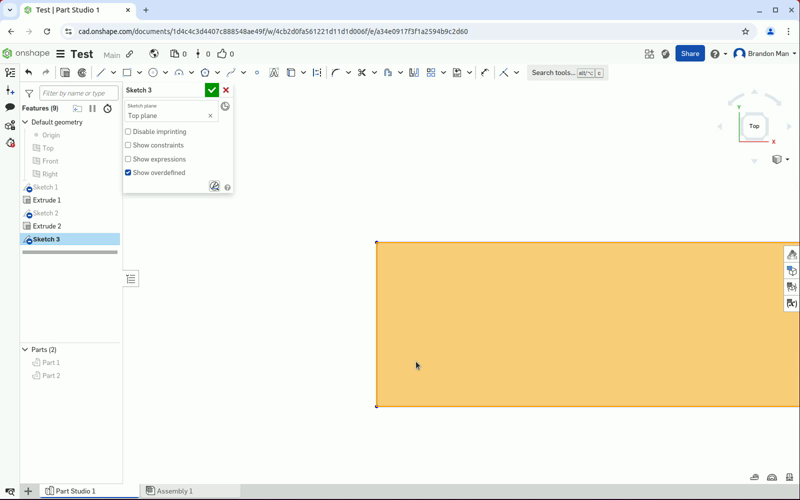
scroll(-6)
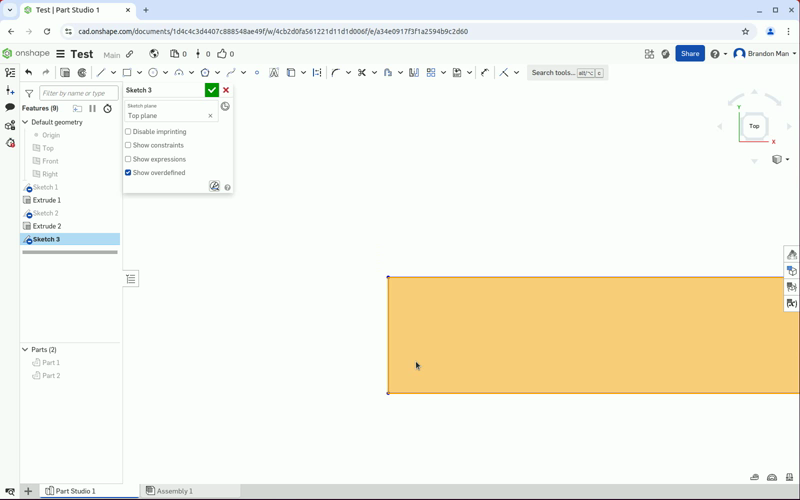
scroll(-6)
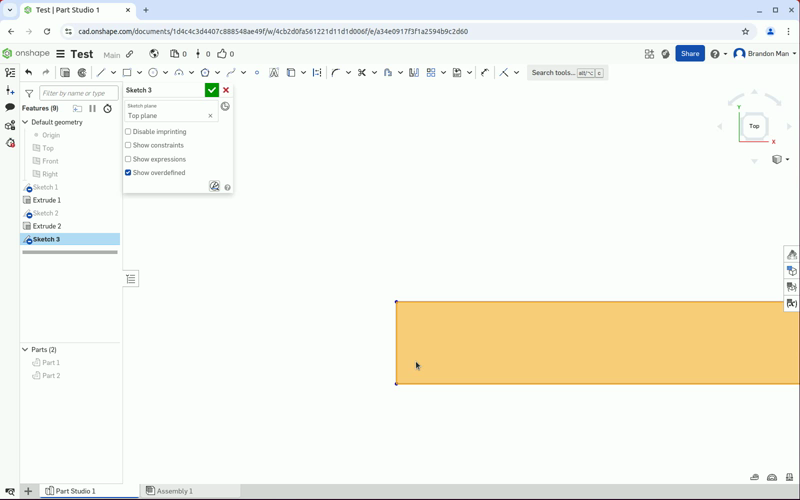
scroll(-6)
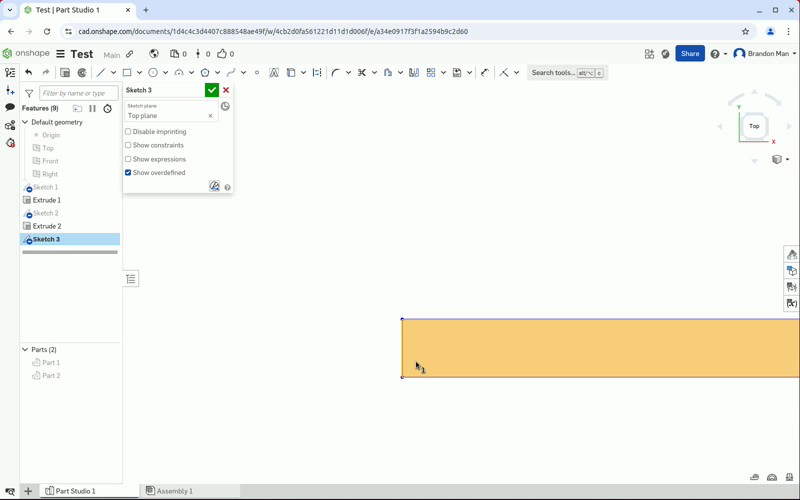
scroll(-6)
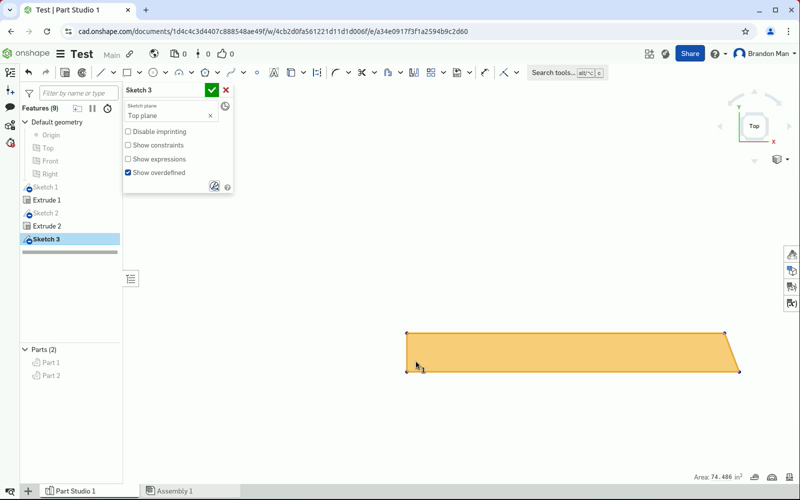
scroll(-6)
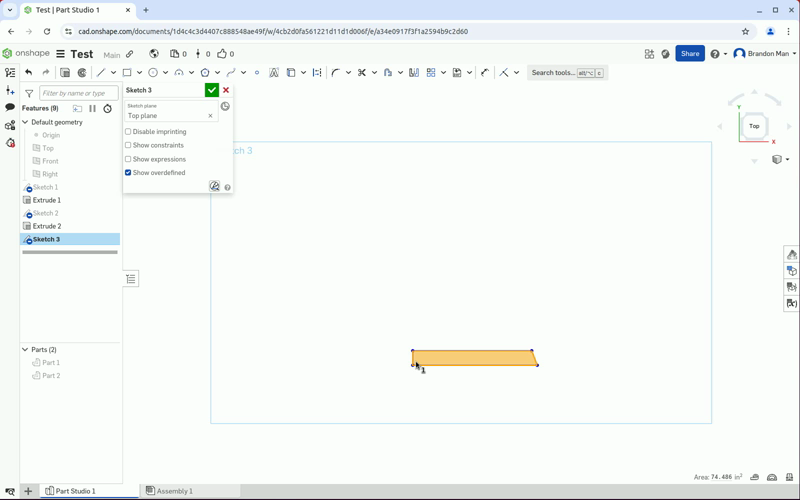
mouse_move(73, 352)
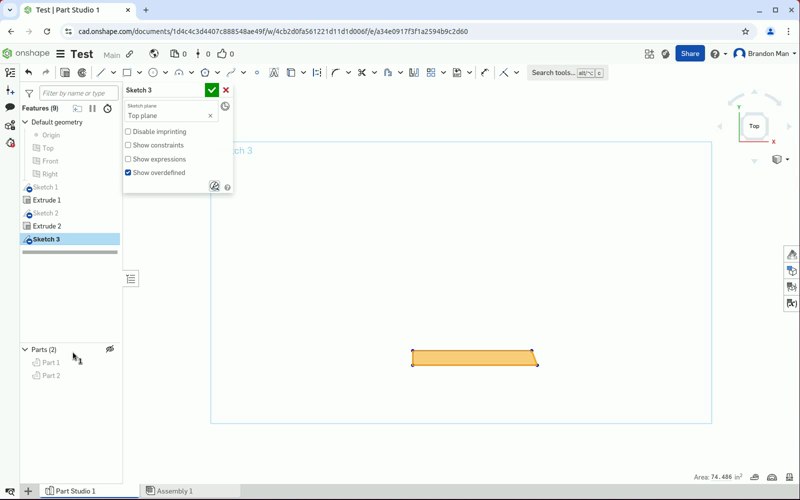
key(shift+y)
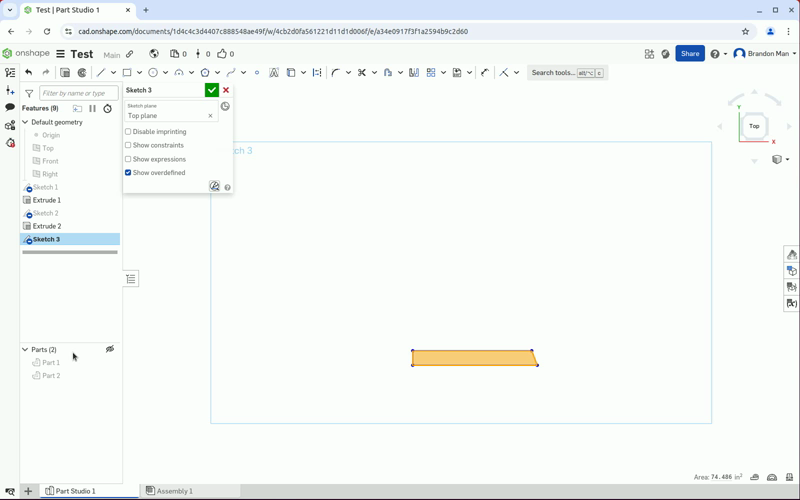
key(shift+e)
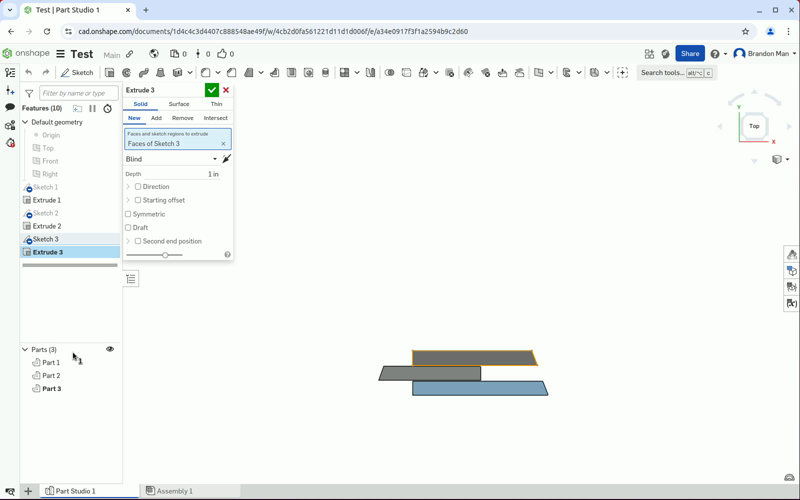
mouse_move(143, 106)
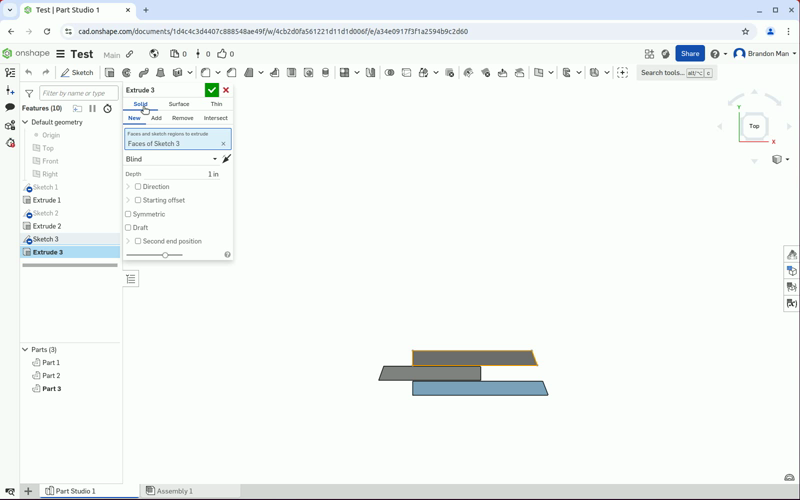
click(143, 106)
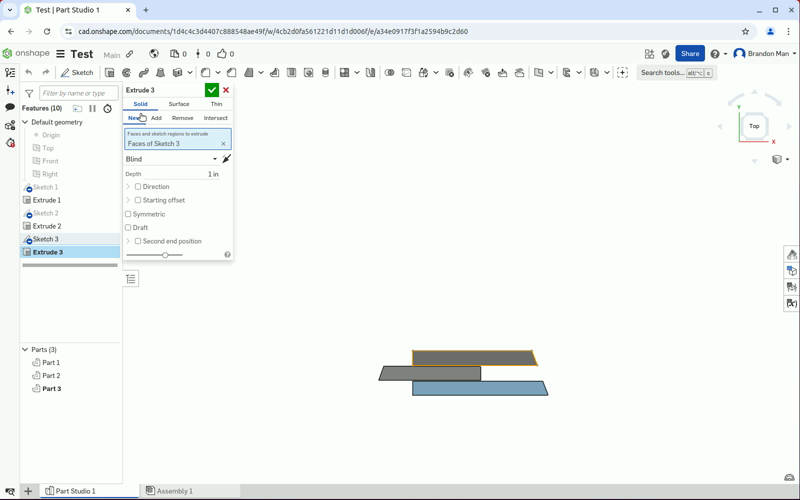
mouse_move(137, 120)
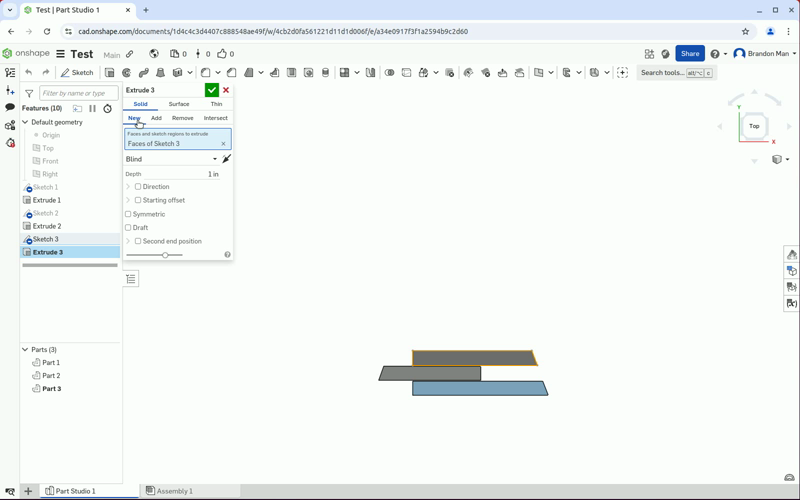
click(137, 120)
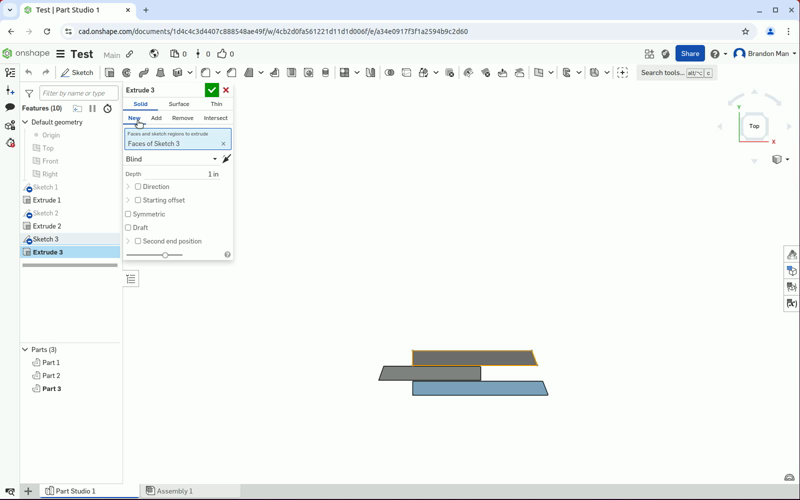
key(tab, 4)
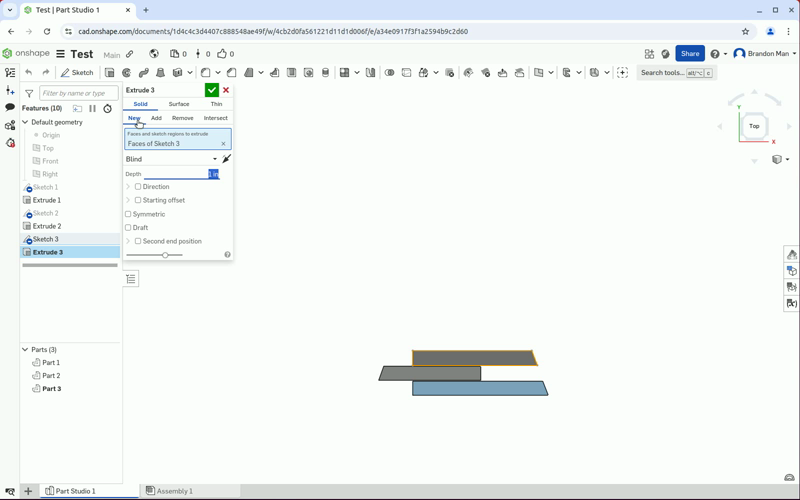
text(0.241)
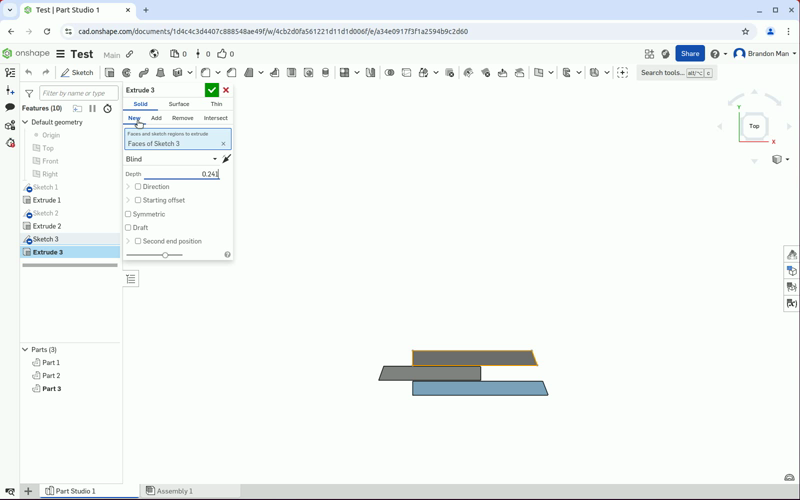
key(enter)
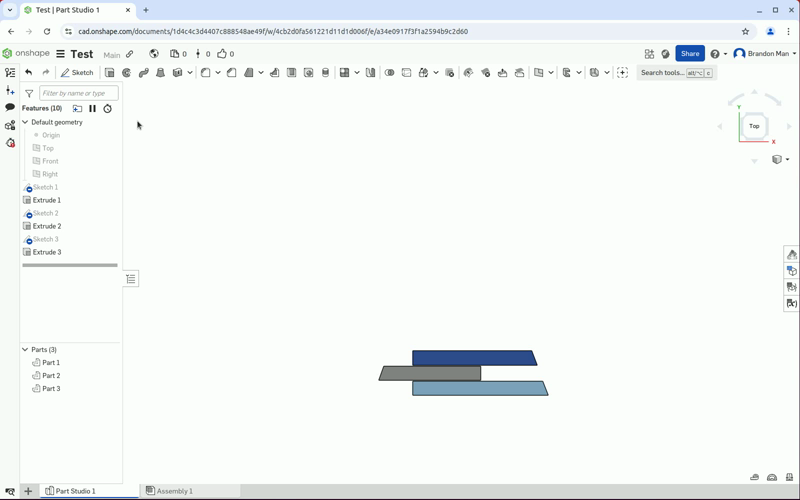
key(shift+h)
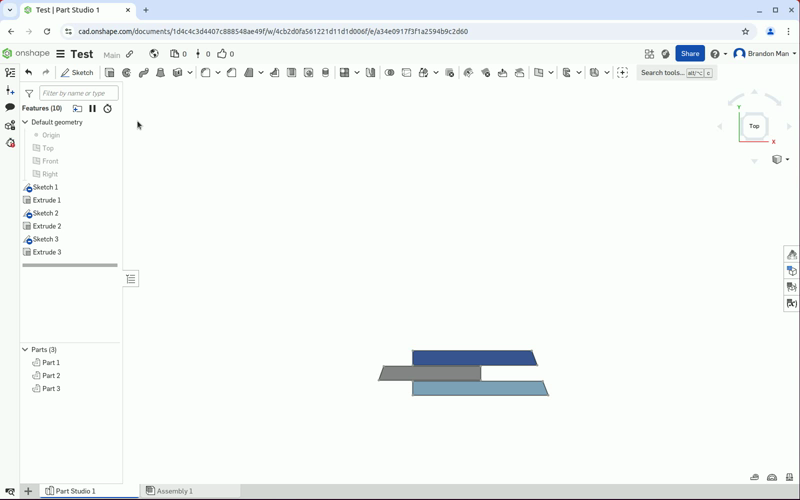
key(shift+h)
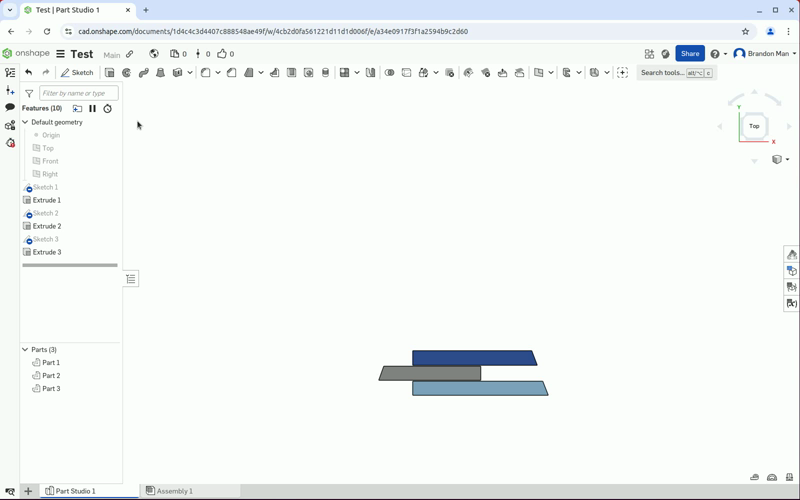
mouse_move(73, 189)
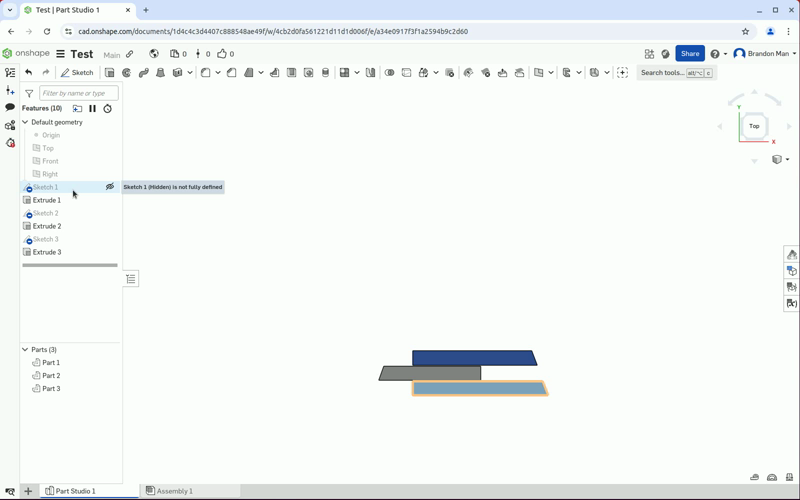
click(73, 189)
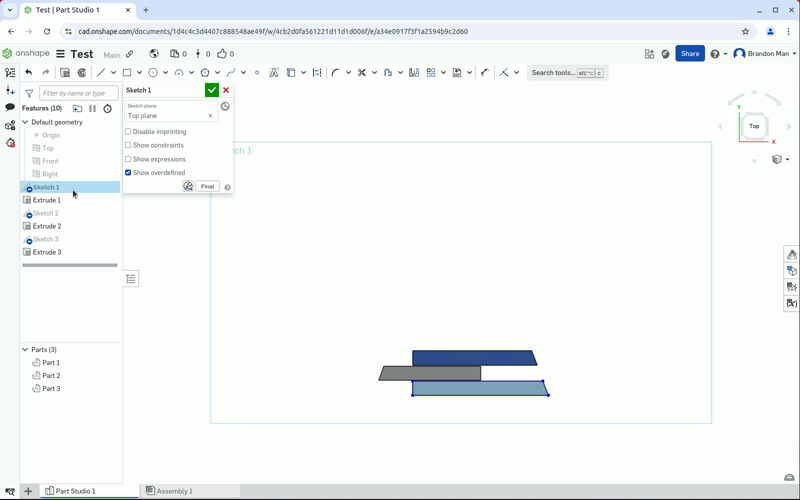
mouse_move(229, 92)
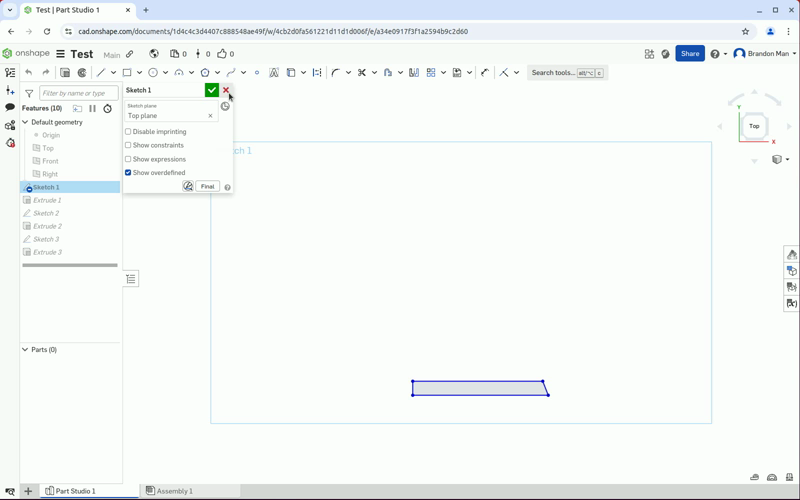
click(229, 92)
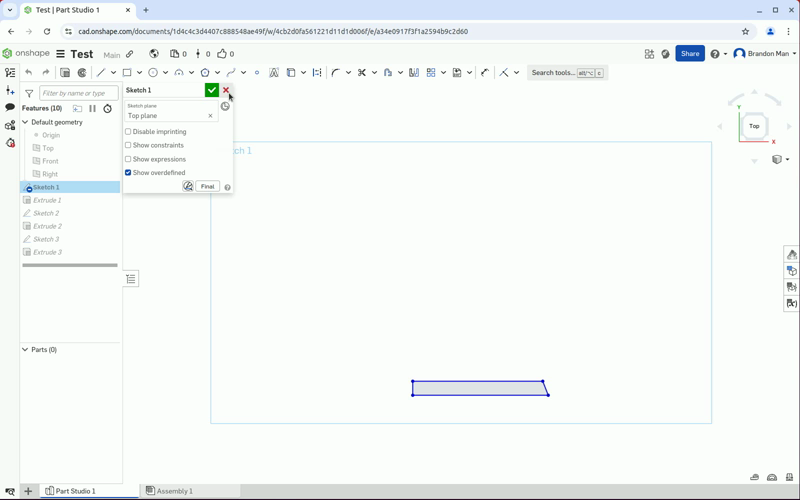
key(shift+s)
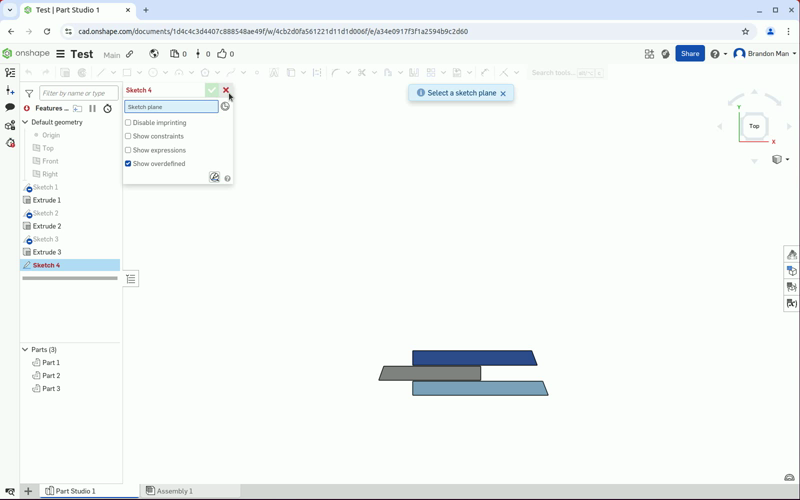
mouse_move(73, 150)
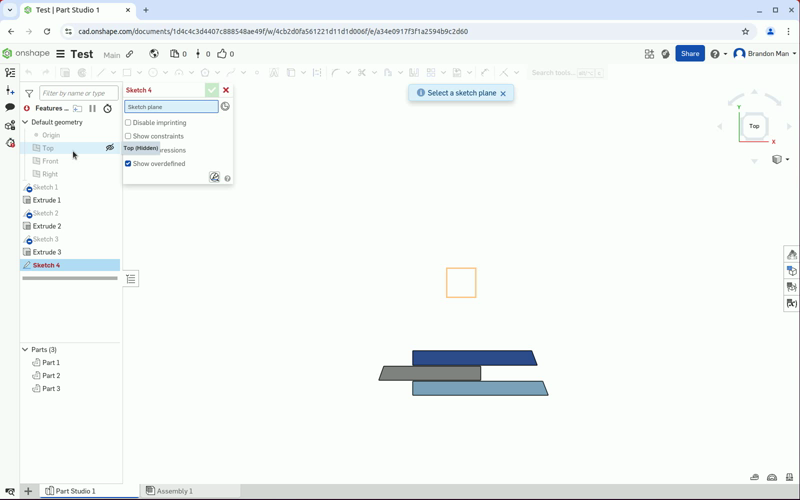
click(73, 150)
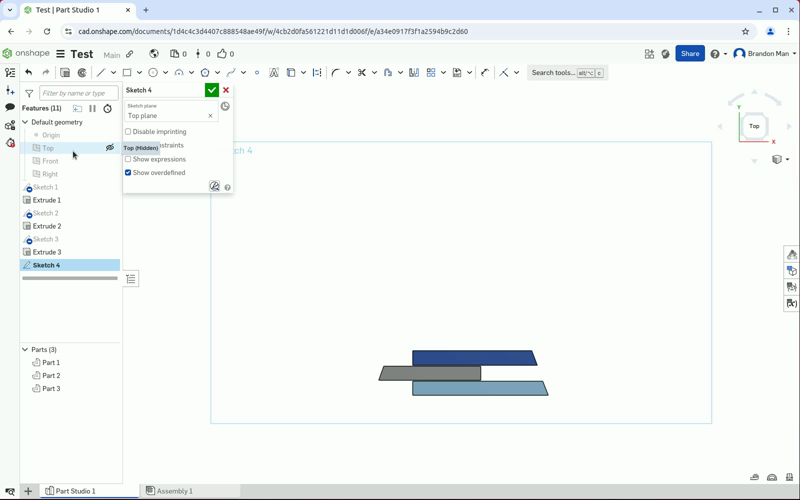
mouse_move(73, 352)
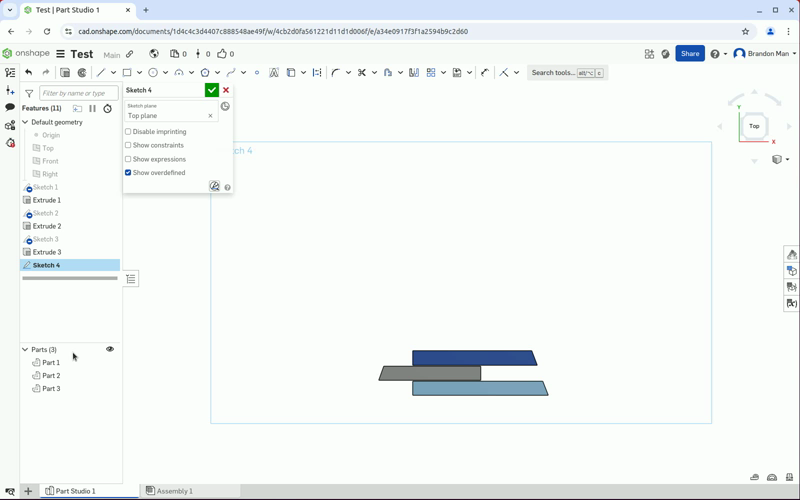
key(y)
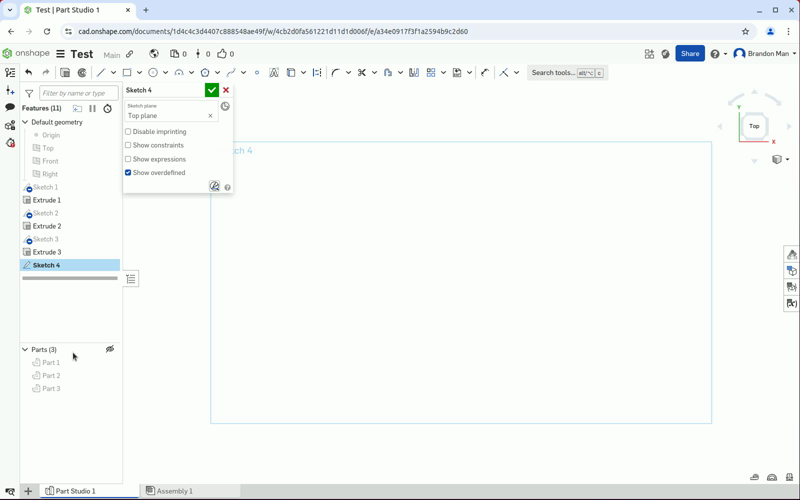
key(l)
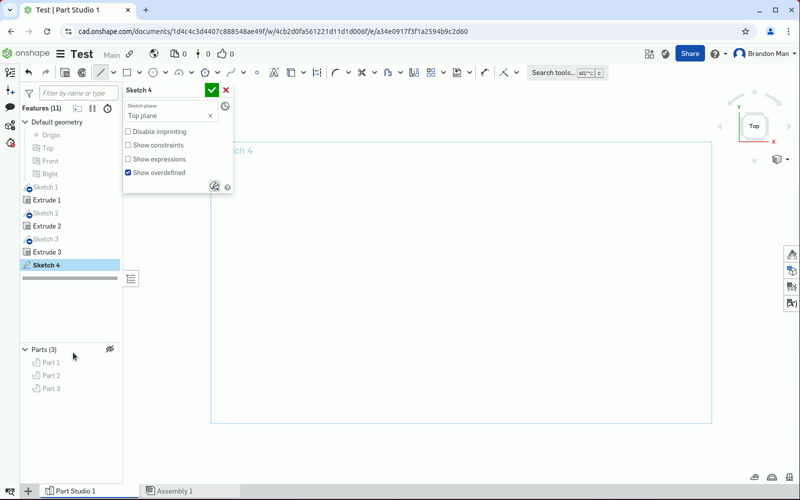
key_down(shift)
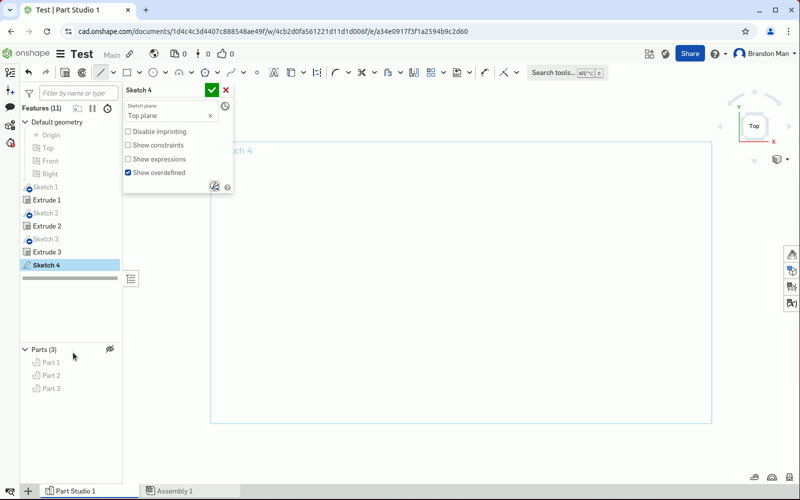
mouse_move(389, 349)
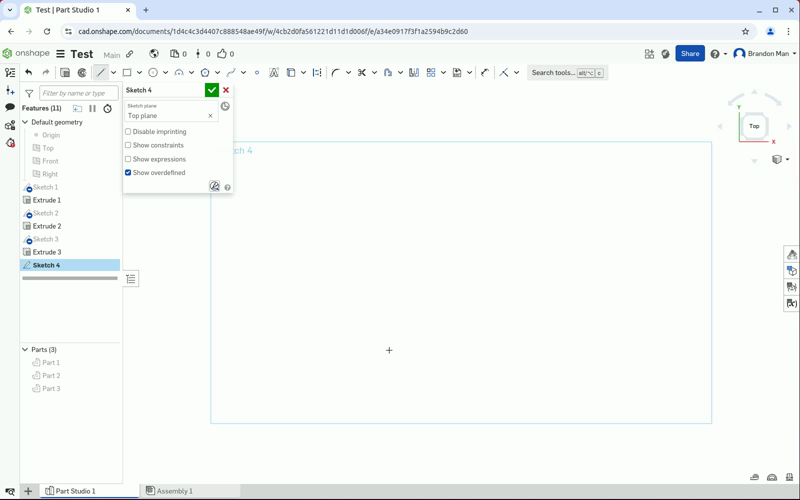
click(389, 349)
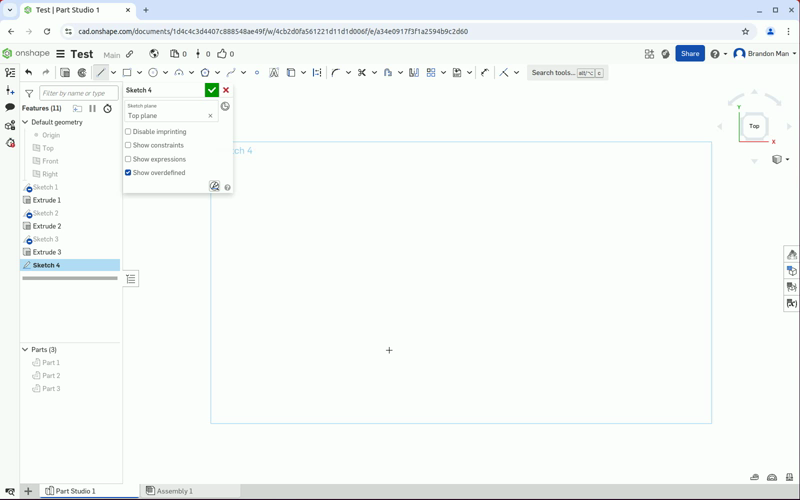
key_up(shift)
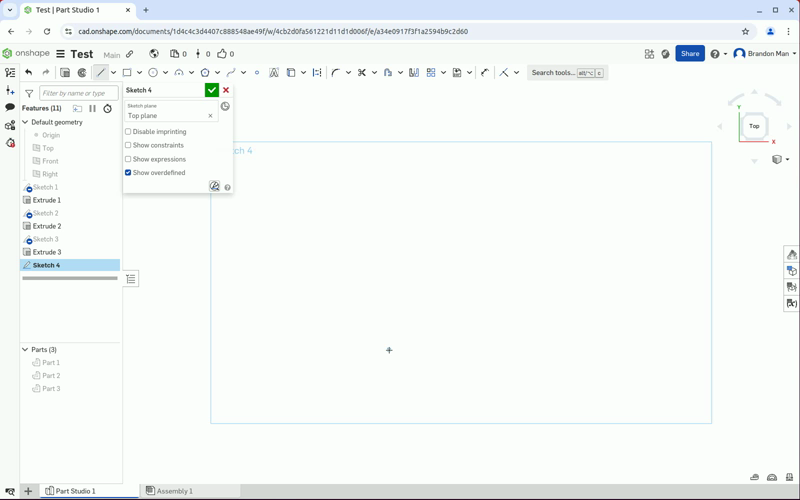
key_down(shift)
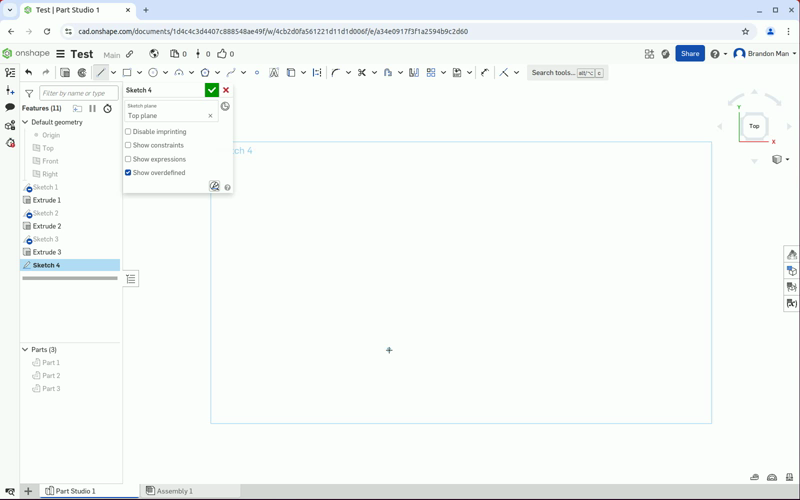
mouse_move(480, 349)
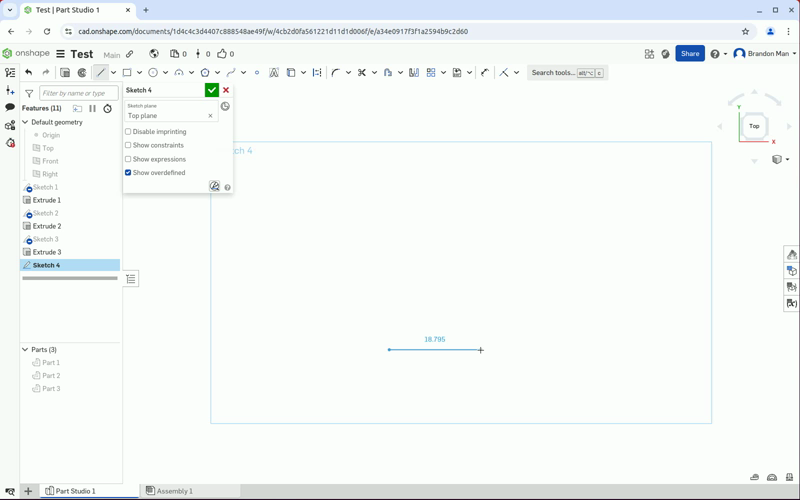
click(480, 349)
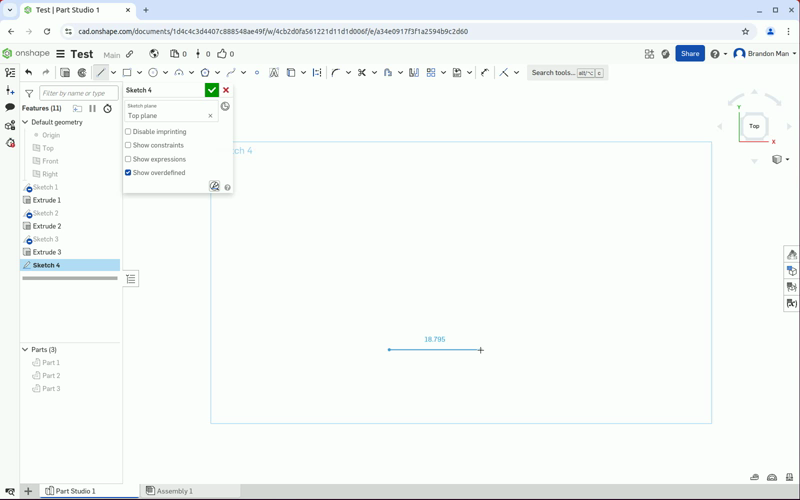
key_up(shift)
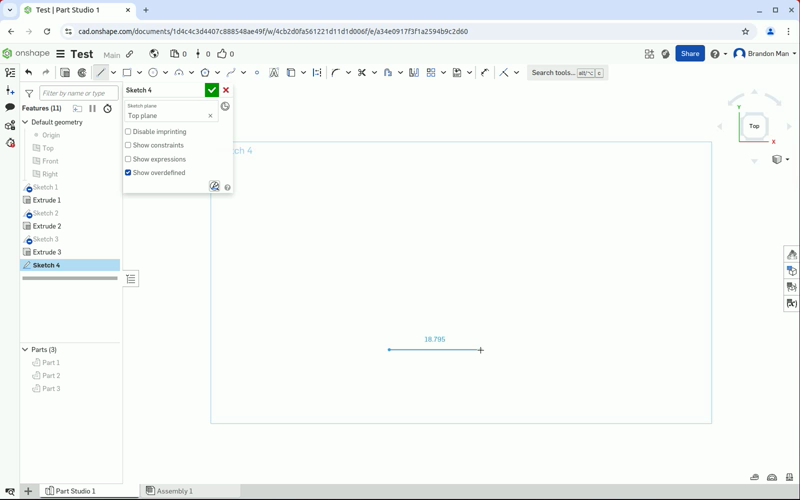
key_down(shift)
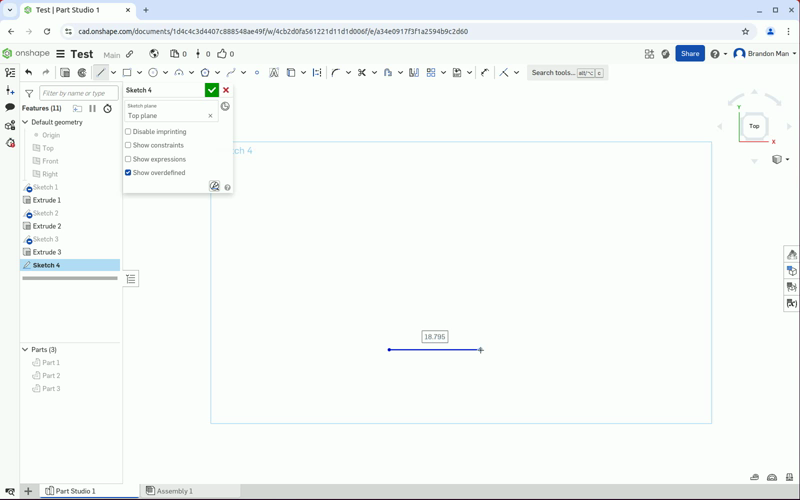
mouse_move(510, 349)
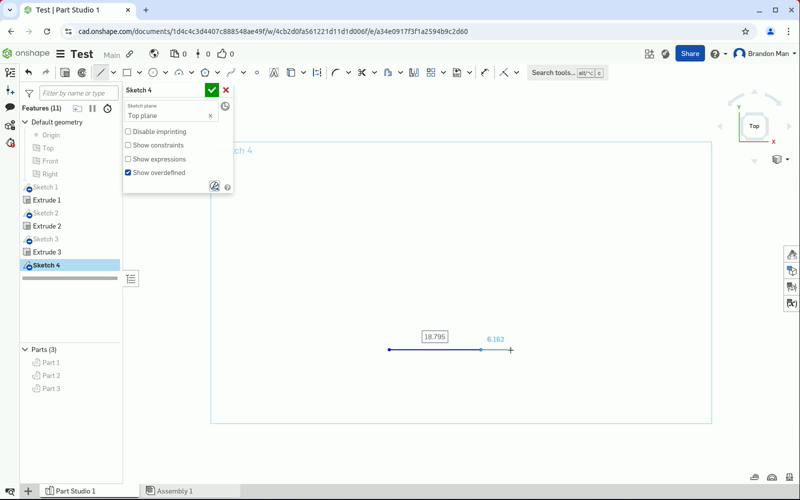
mouse_move(480, 335)
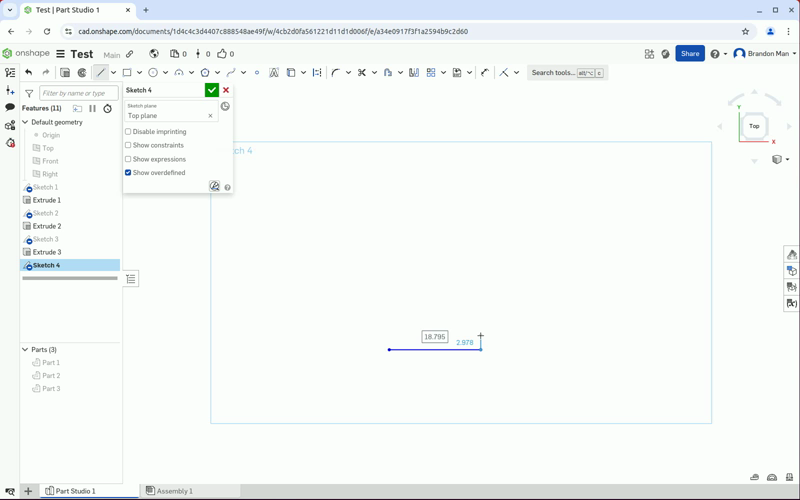
click(480, 335)
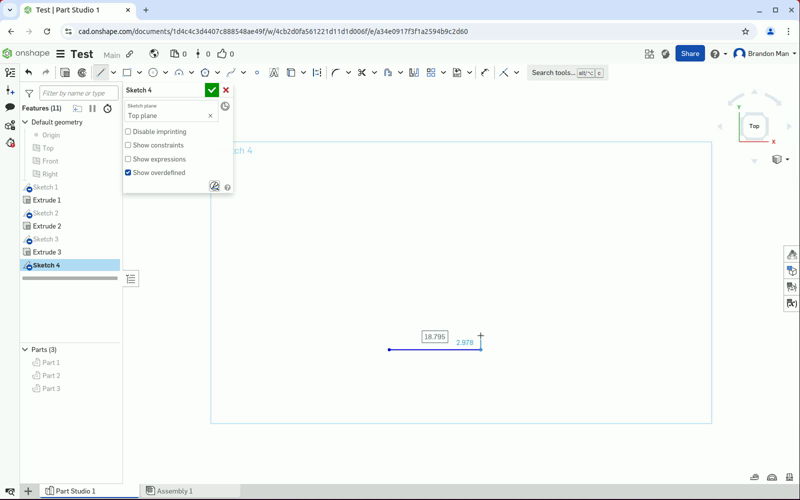
key_up(shift)
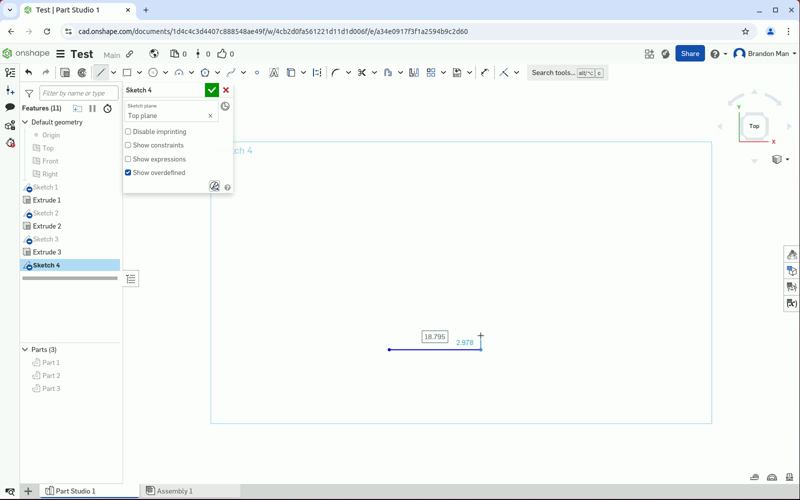
key_down(shift)
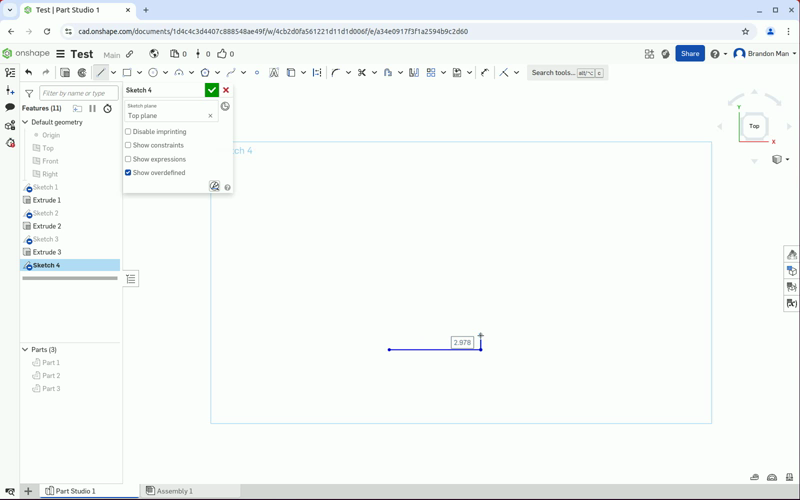
mouse_move(394, 335)
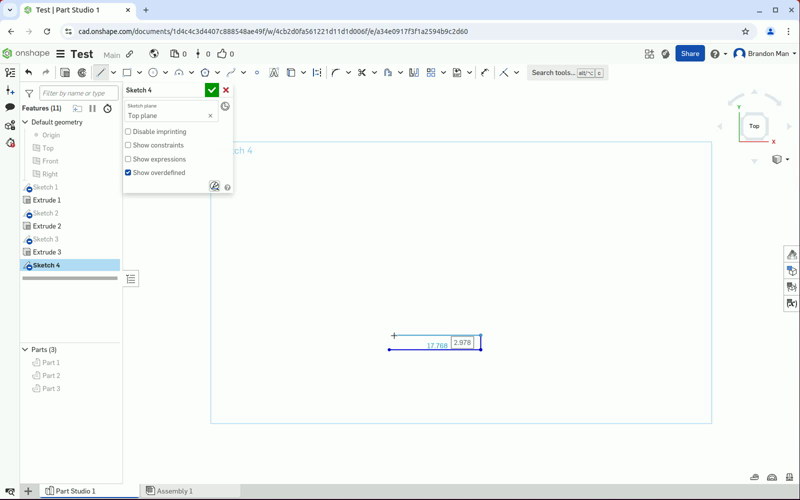
click(394, 335)
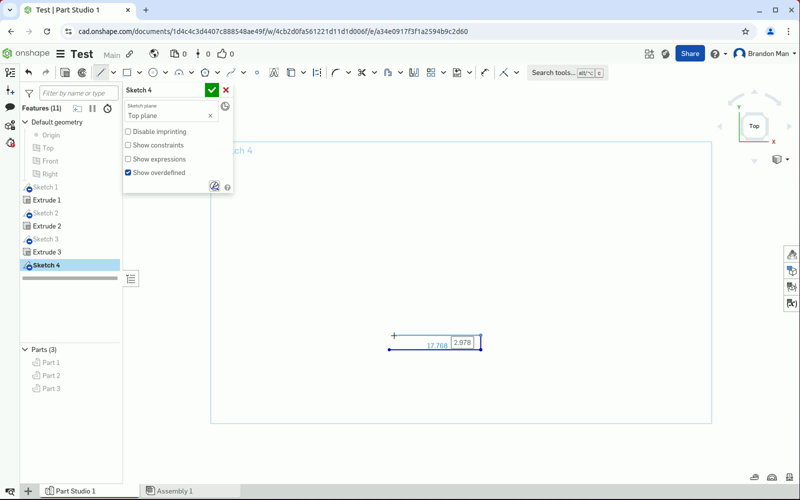
key_up(shift)
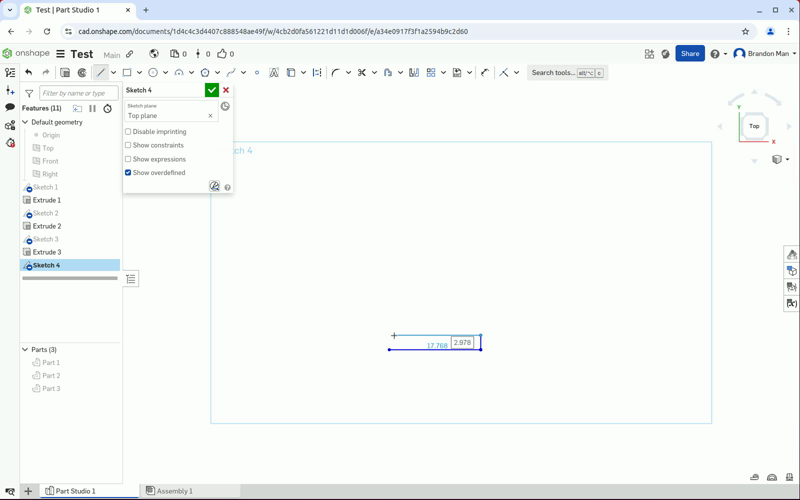
mouse_move(424, 335)
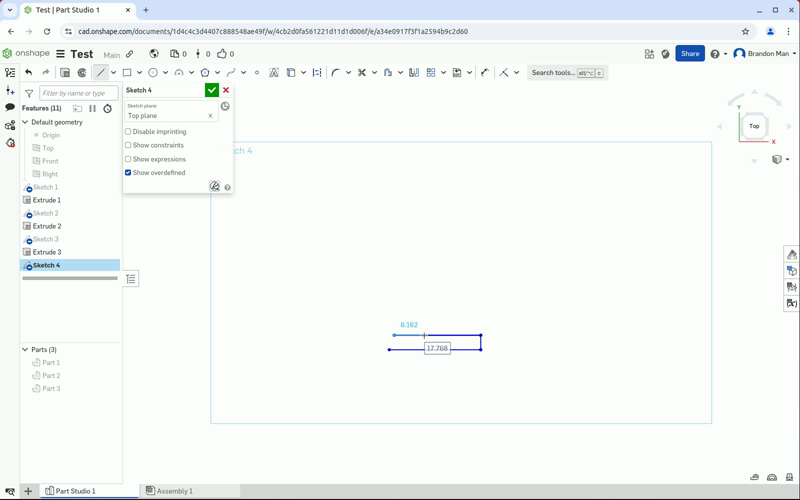
key_down(shift)
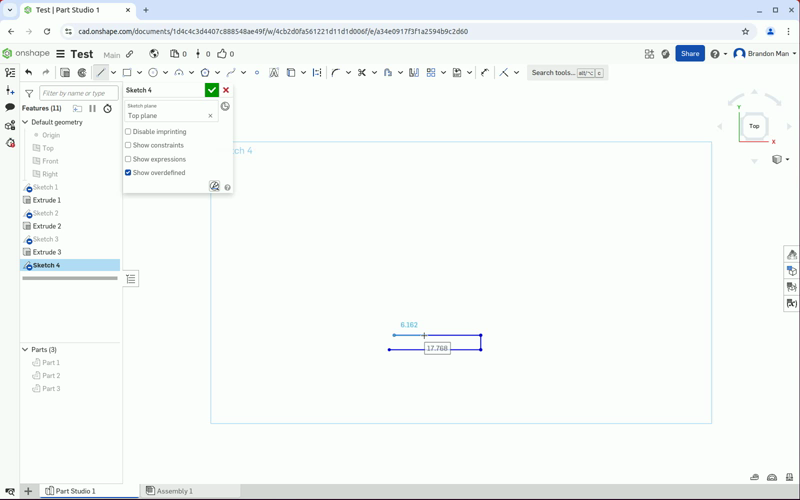
mouse_move(389, 349)
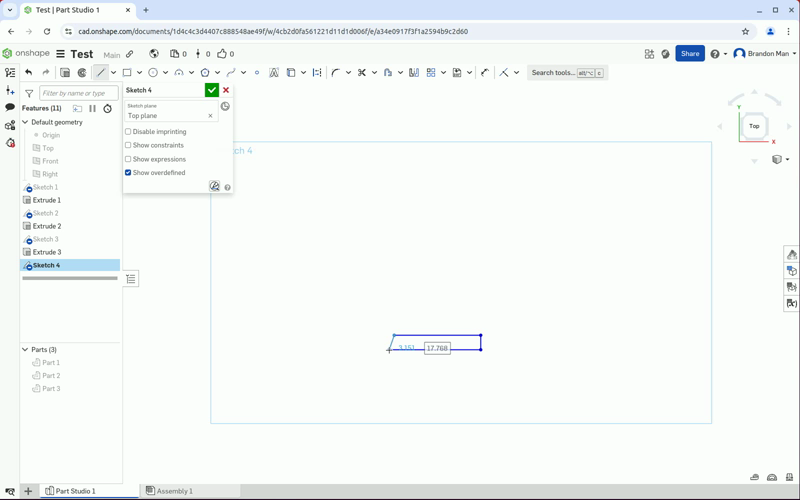
key_up(shift)
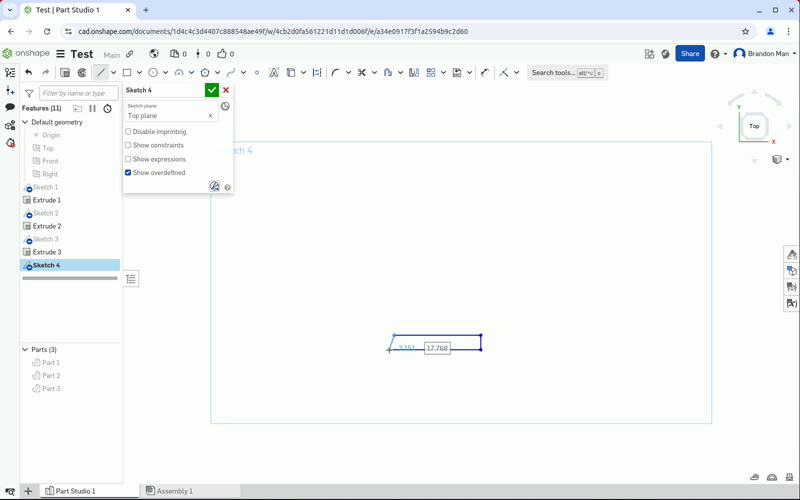
click(389, 349)
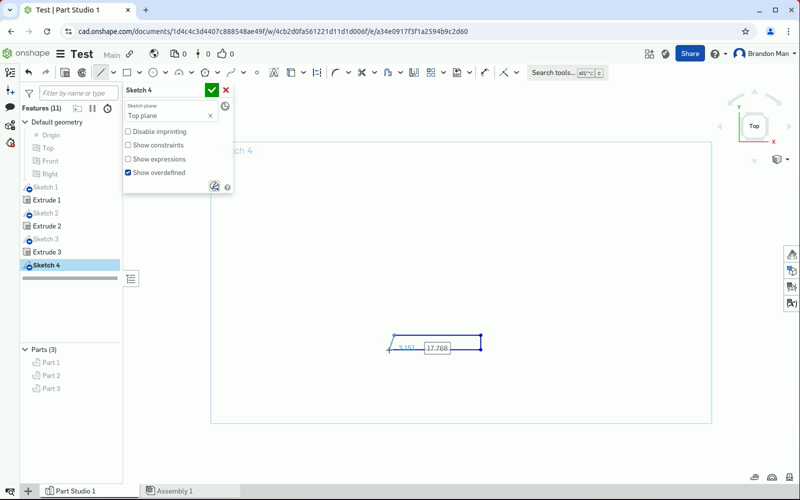
key(esc)
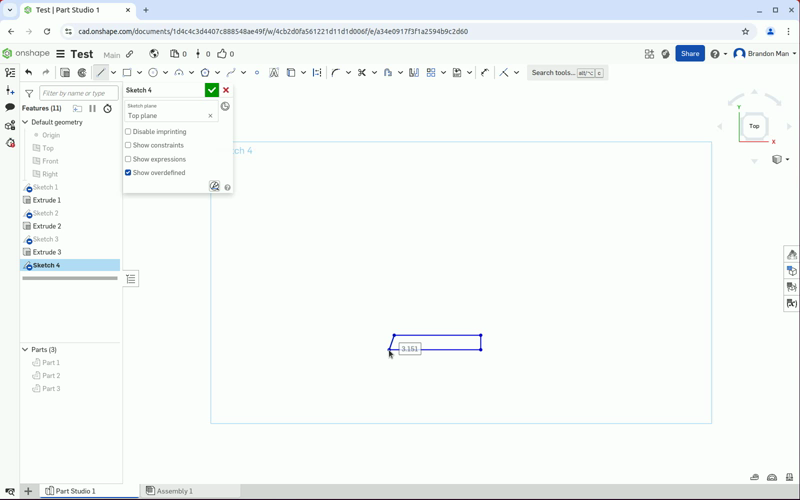
mouse_move(477, 336)
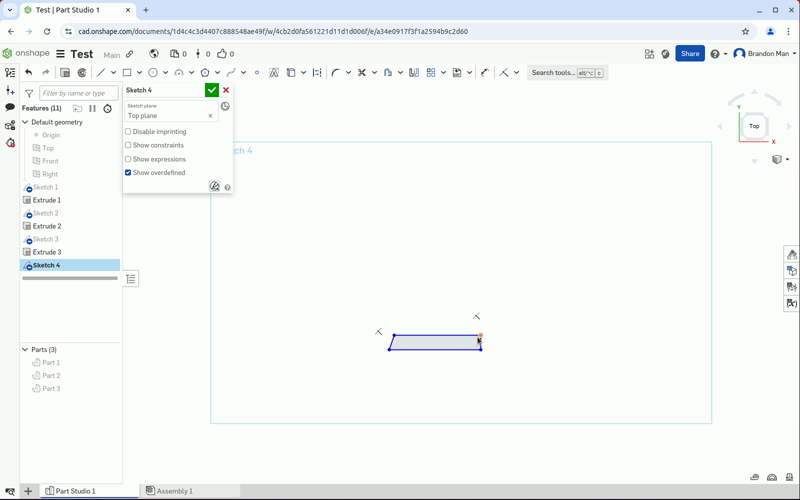
scroll(6)
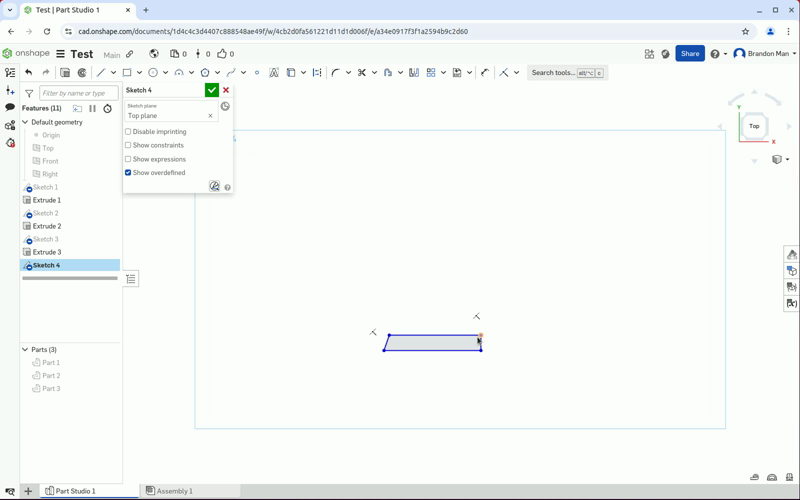
scroll(6)
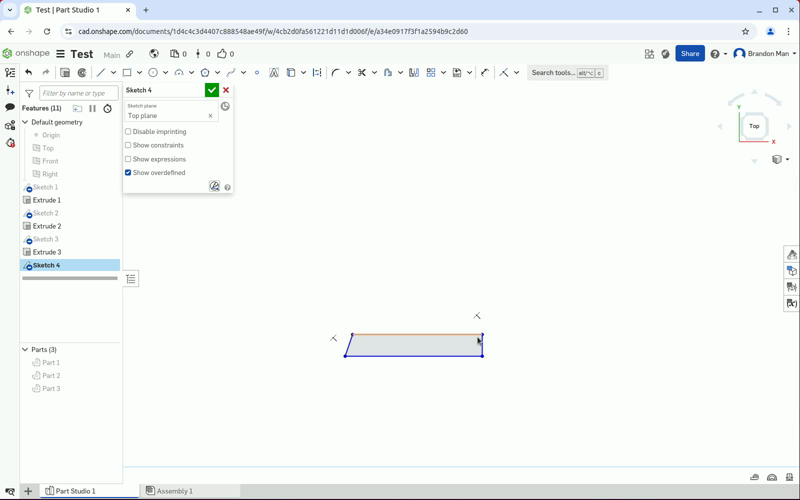
scroll(6)
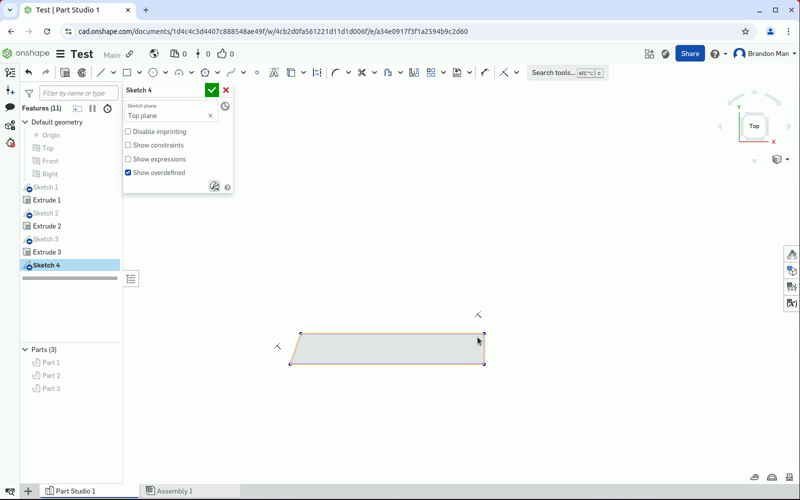
scroll(6)
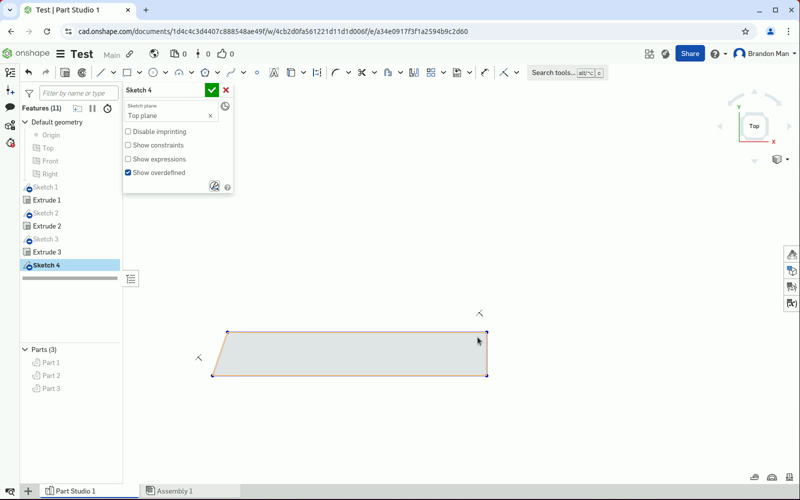
scroll(6)
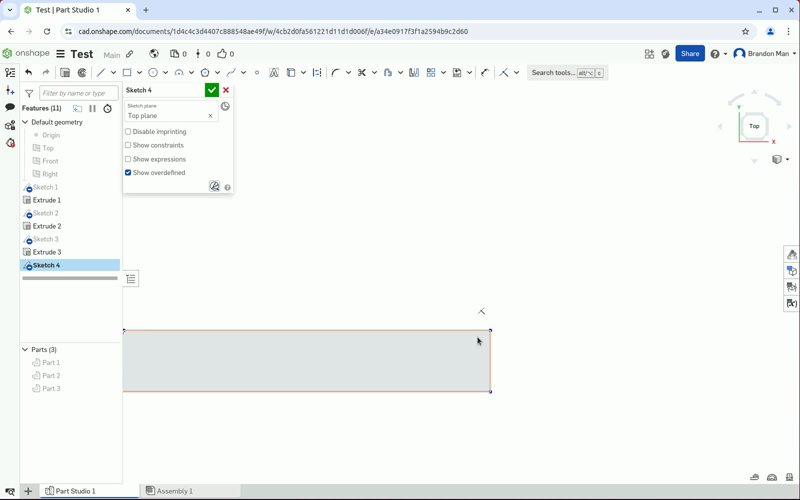
scroll(6)
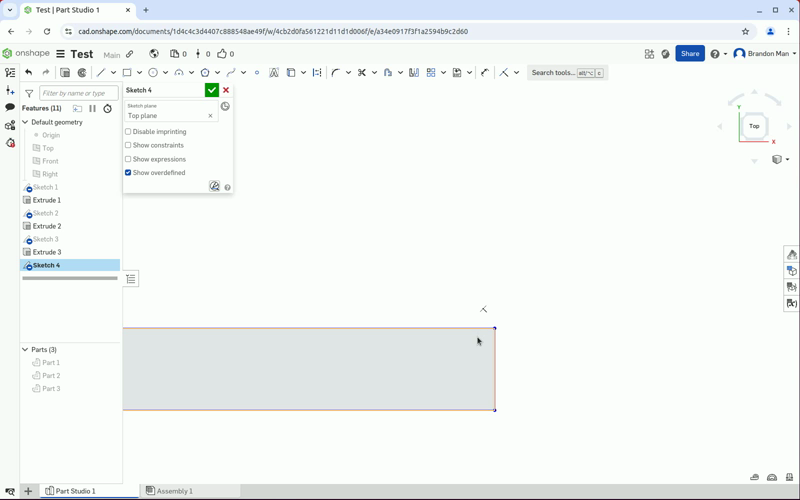
scroll(6)
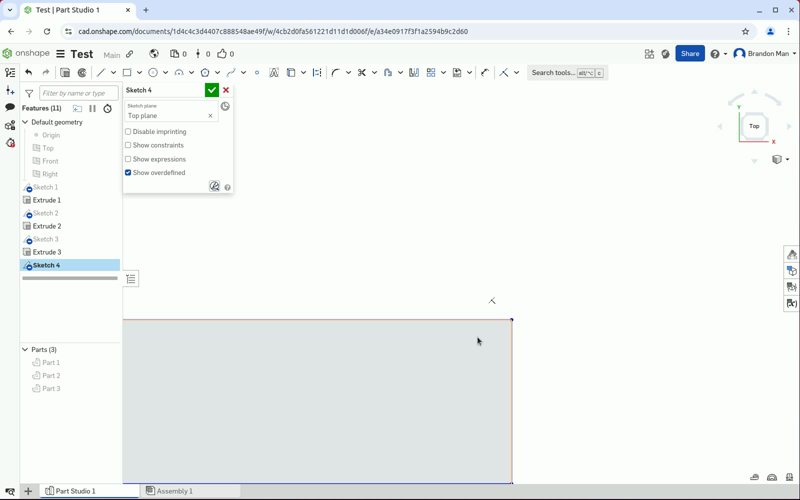
click(477, 336)
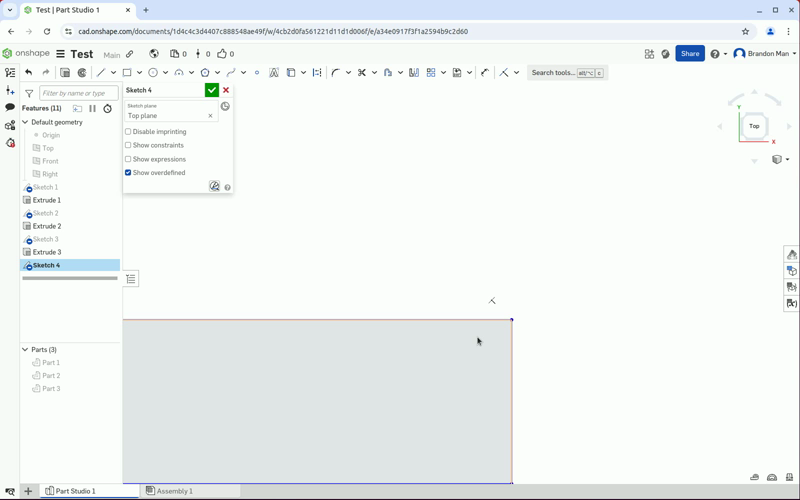
scroll(-6)
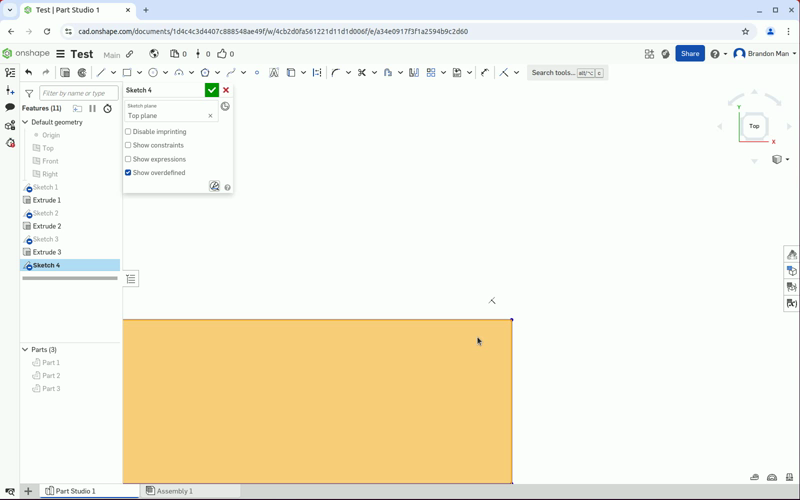
scroll(-6)
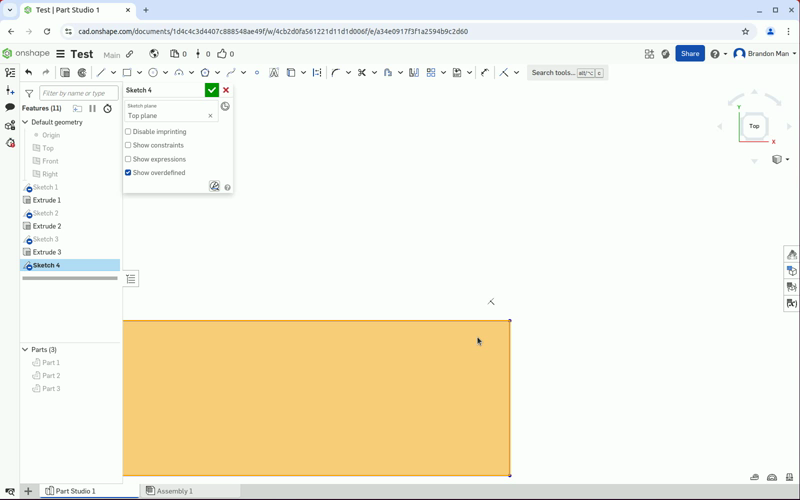
scroll(-6)
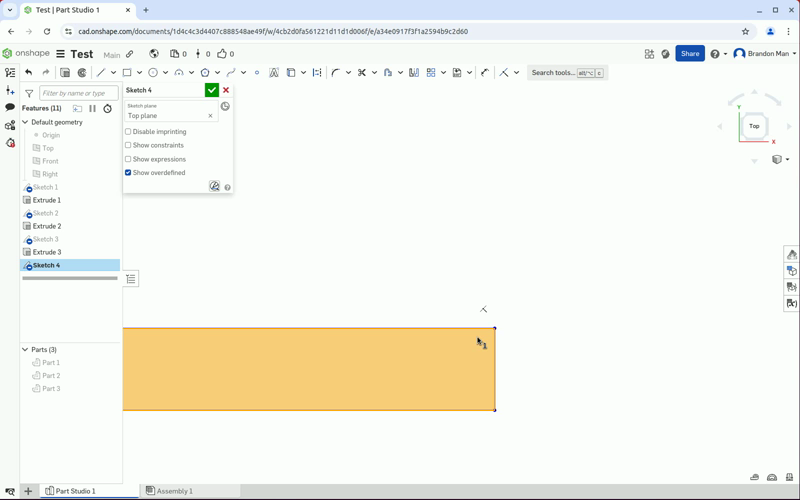
scroll(-6)
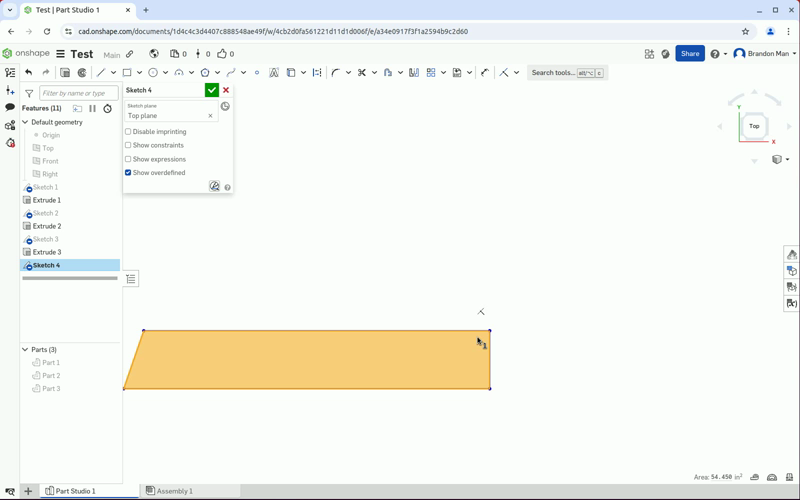
scroll(-6)
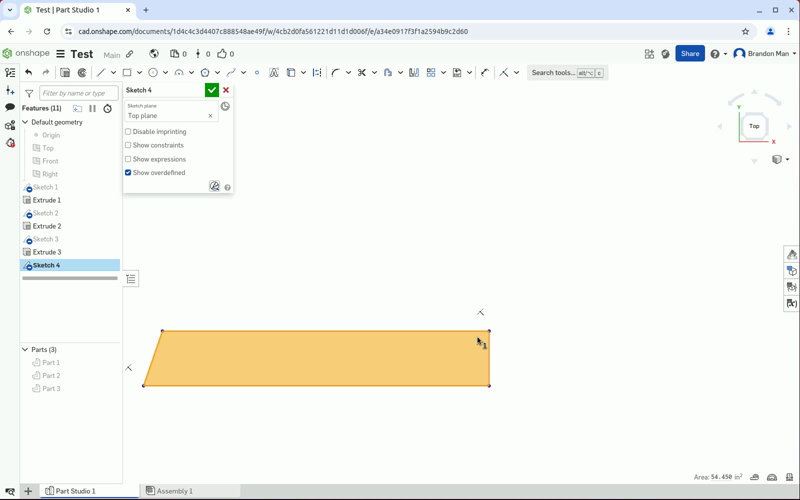
scroll(-6)
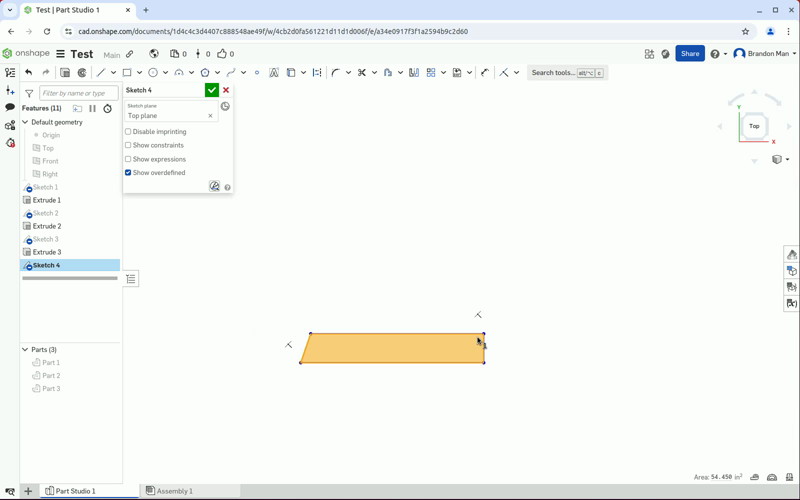
scroll(-6)
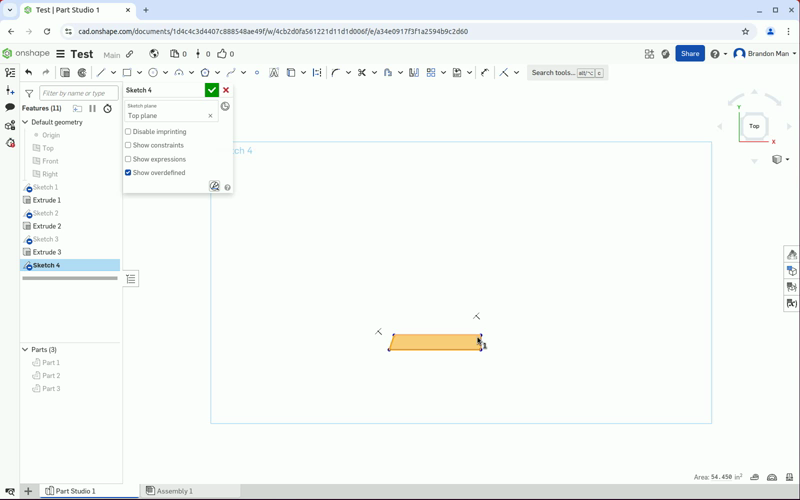
mouse_move(73, 352)
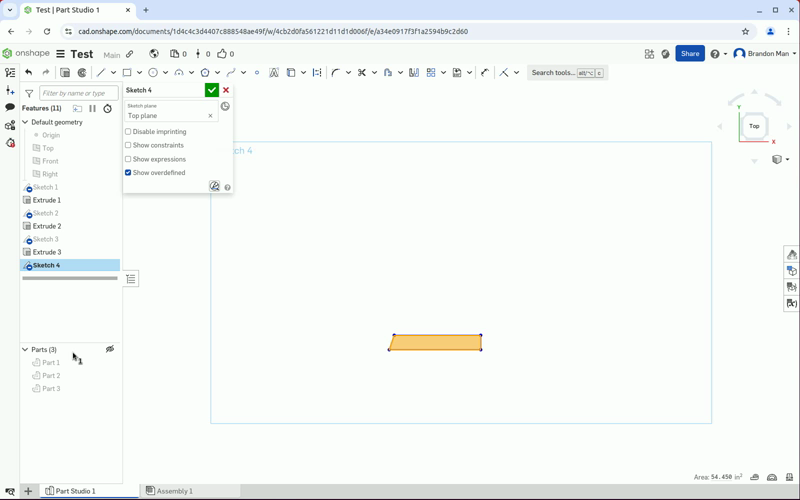
key(shift+y)
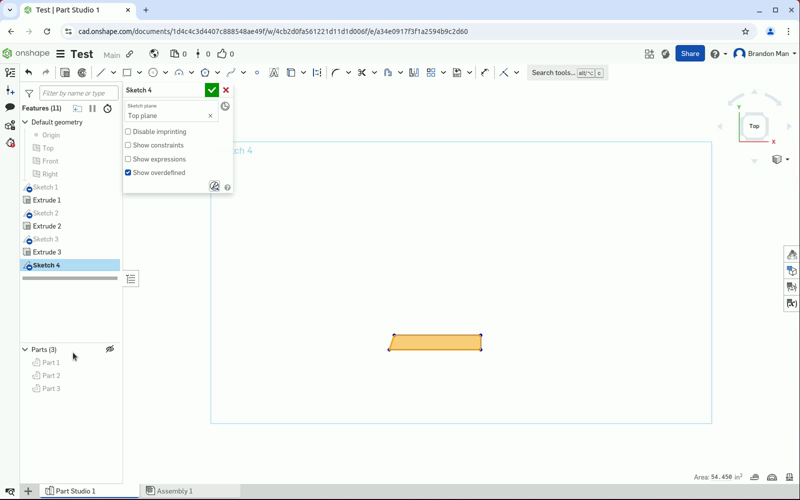
key(shift+e)
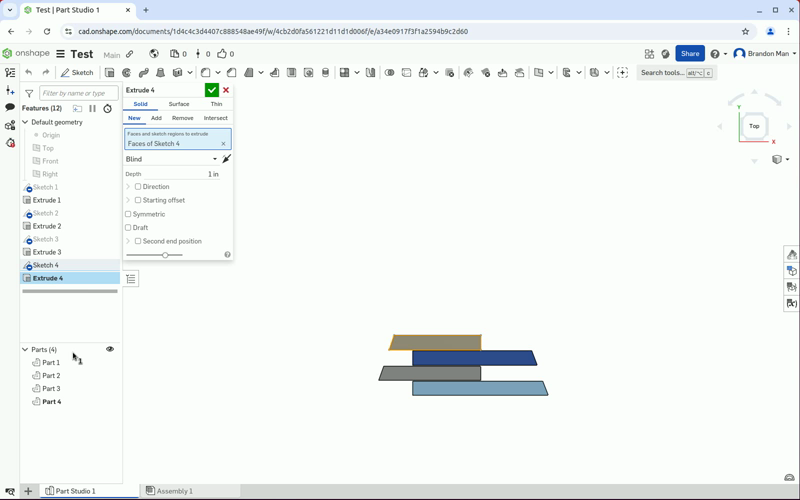
mouse_move(143, 106)
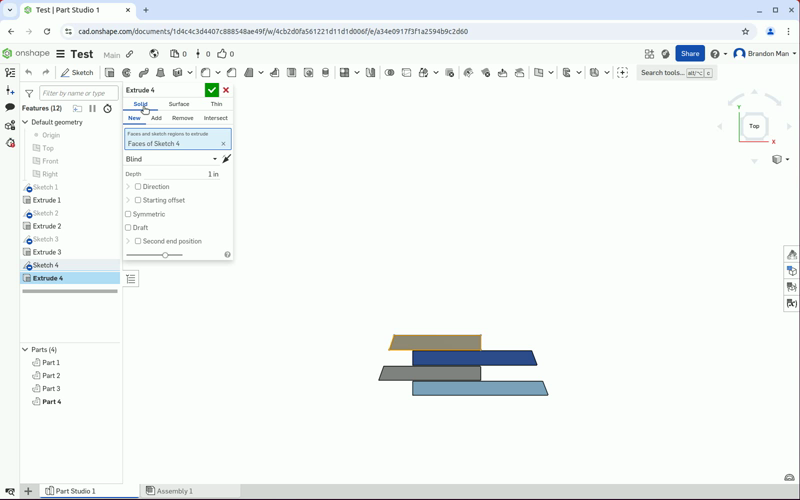
click(143, 106)
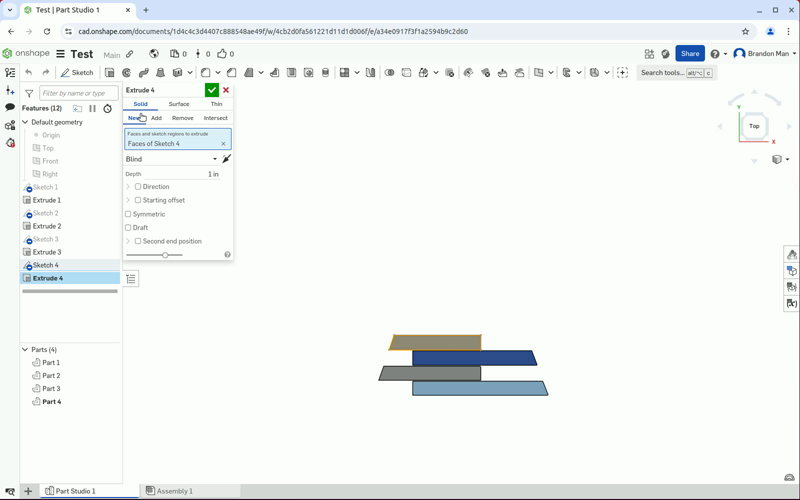
mouse_move(137, 120)
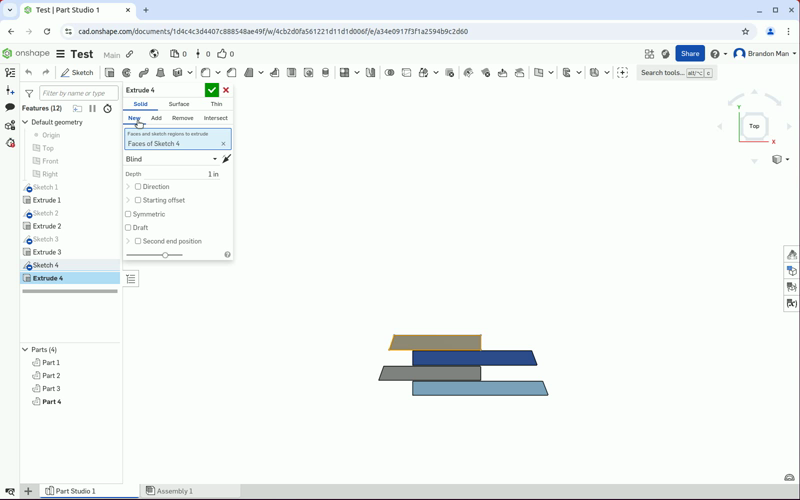
click(137, 120)
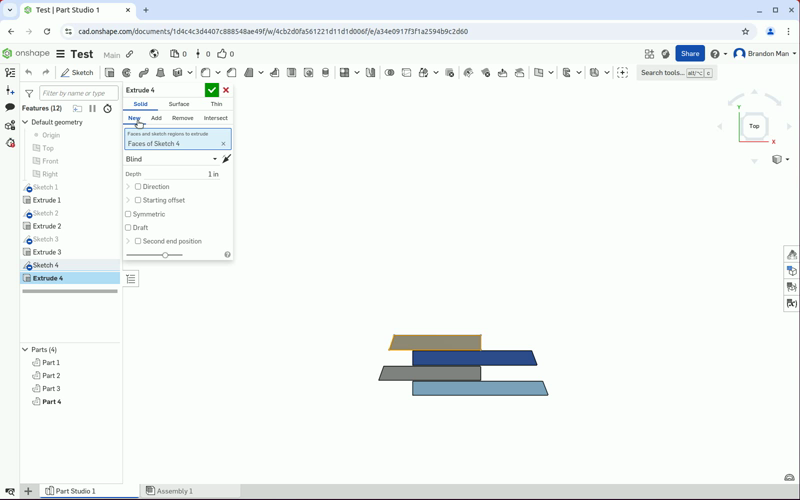
key(tab, 4)
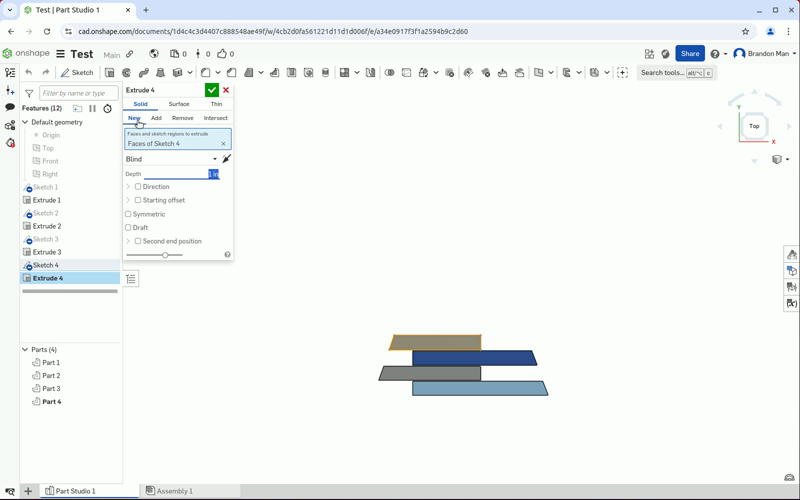
text(0.241)
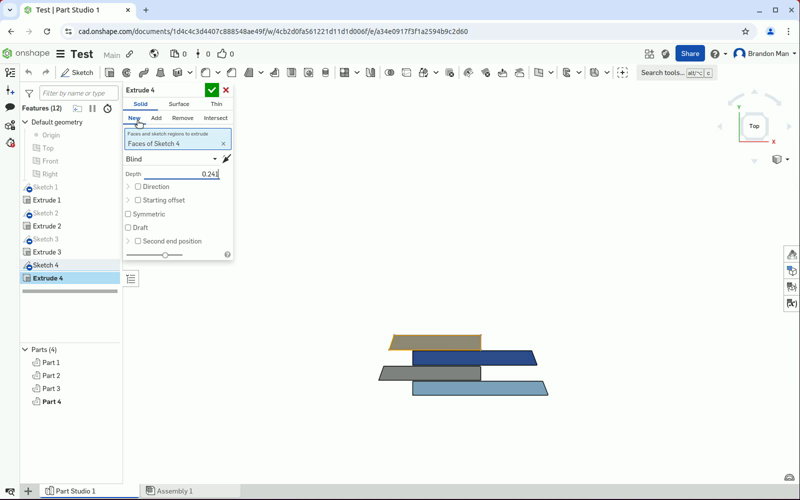
key(enter)
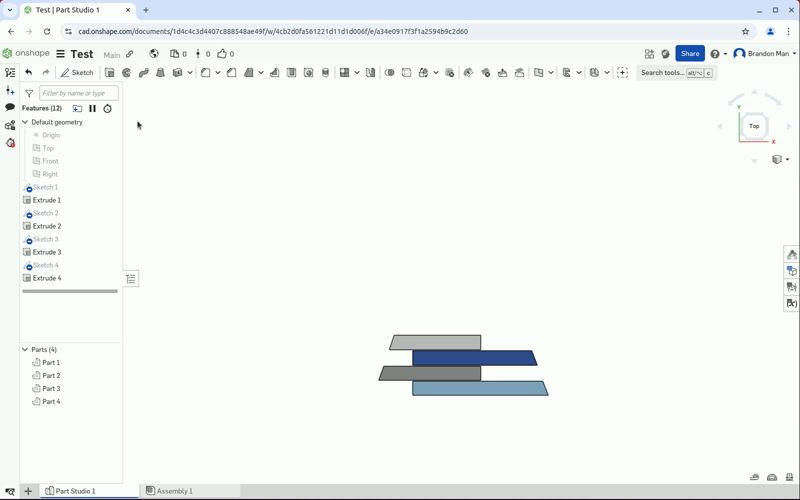
key(shift+h)
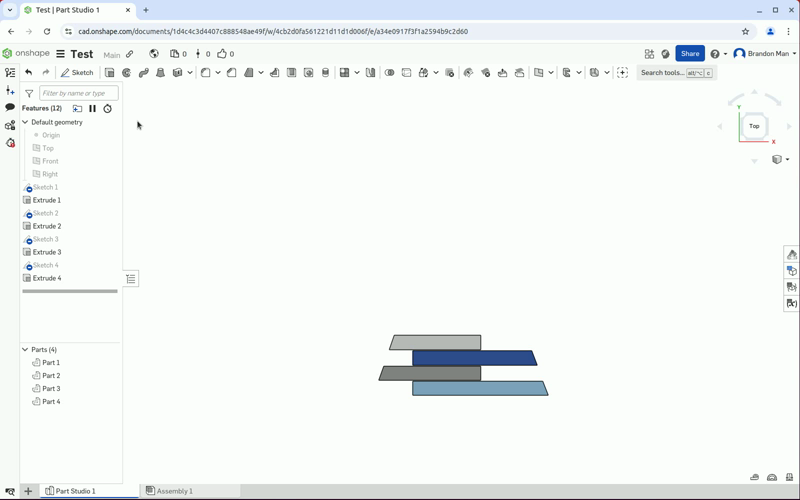
key(shift+h)
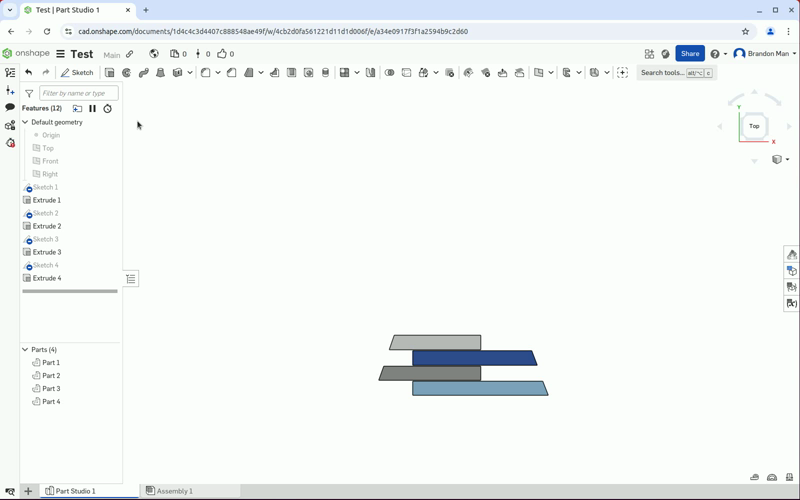
mouse_move(73, 189)
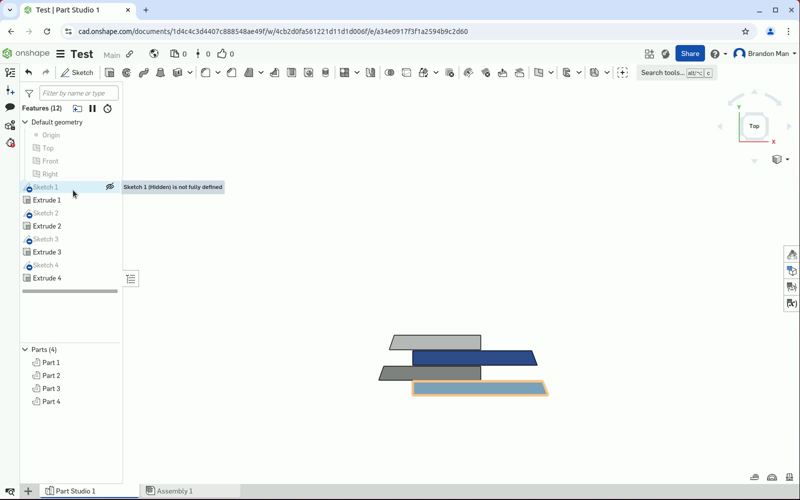
click(73, 189)
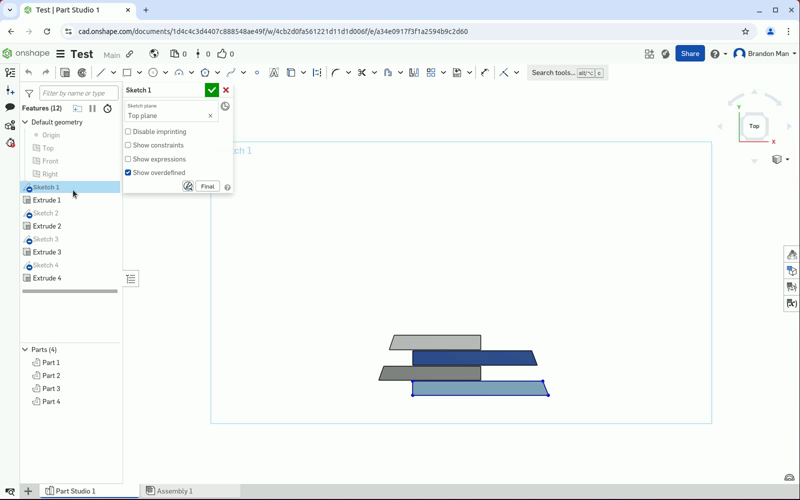
mouse_move(229, 92)
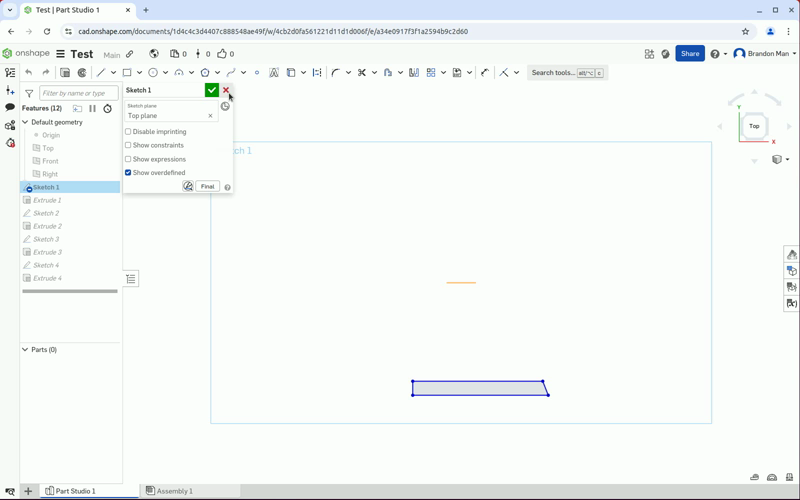
click(229, 92)
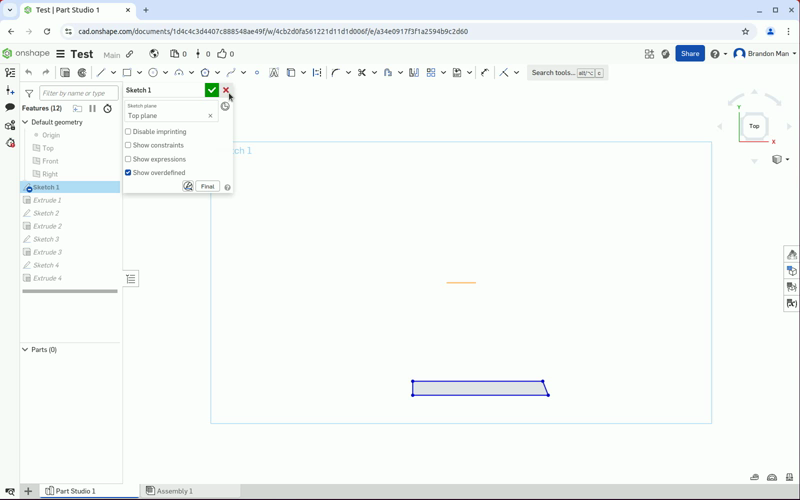
key(shift+s)
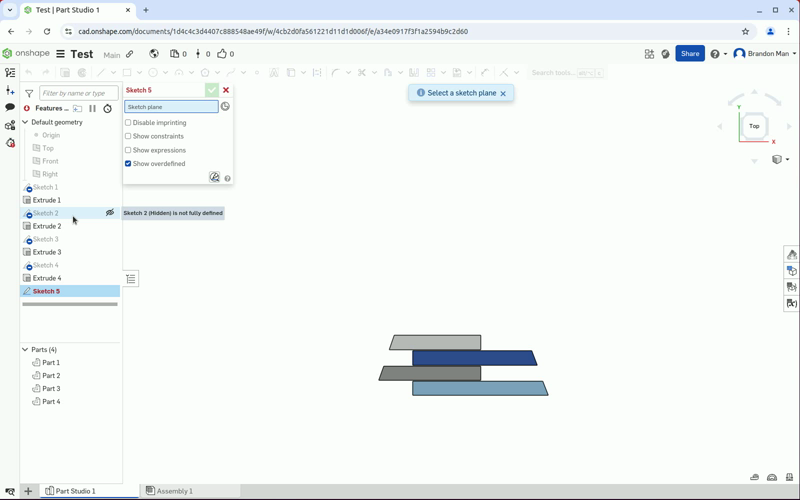
scroll(3)
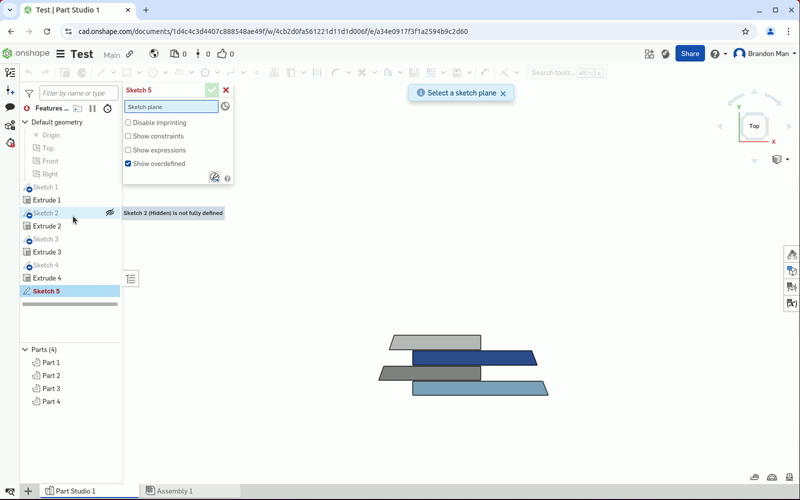
mouse_move(73, 150)
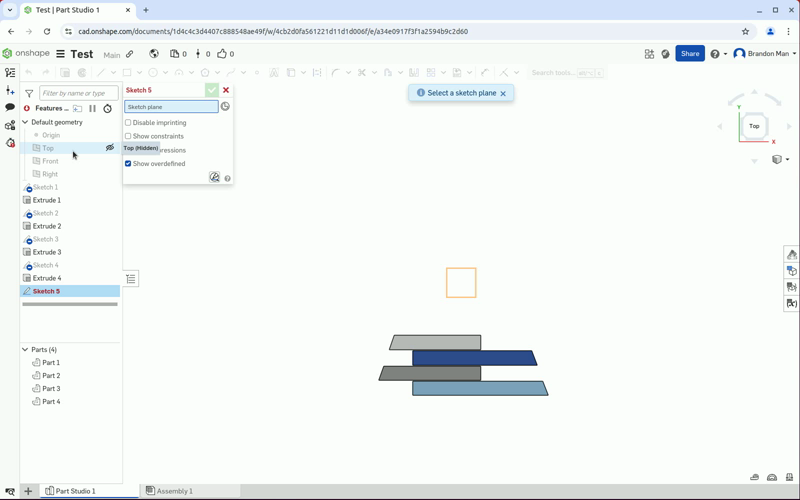
click(73, 150)
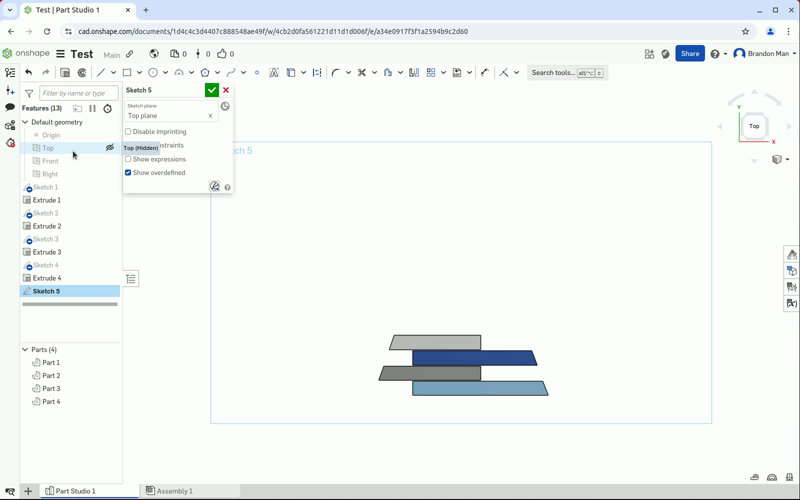
mouse_move(73, 352)
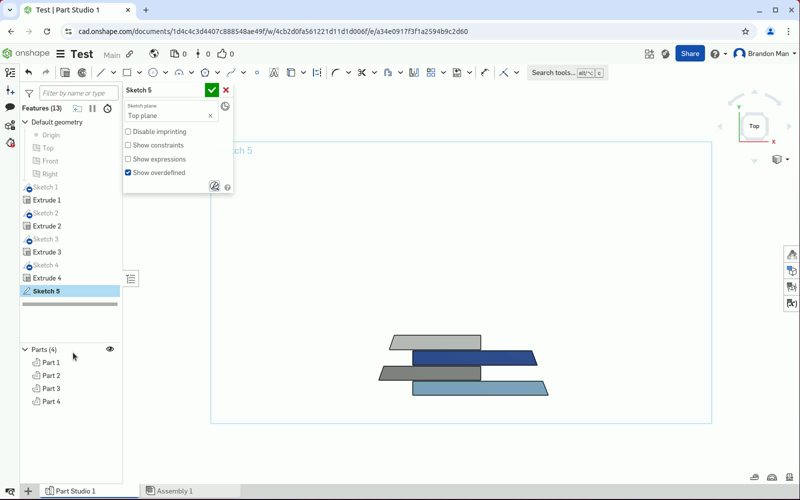
key(y)
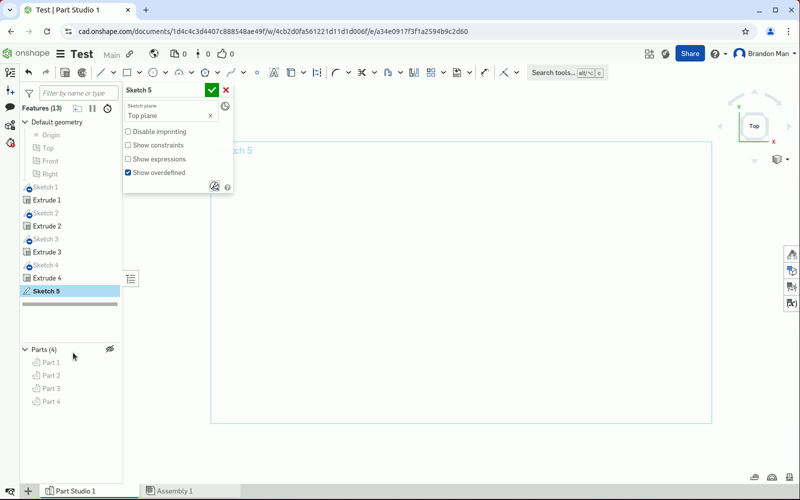
key(l)
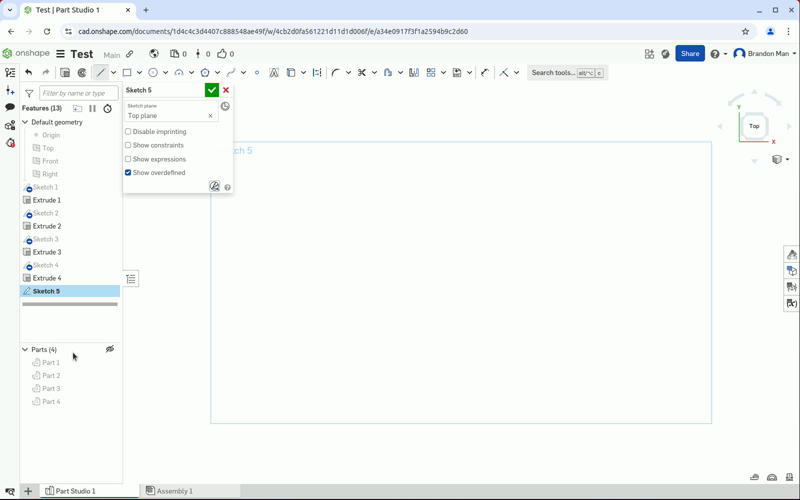
key_down(shift)
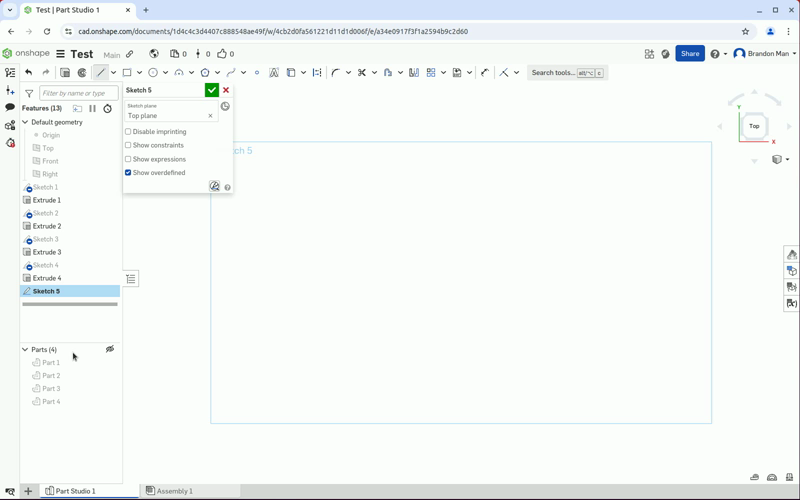
mouse_move(412, 334)
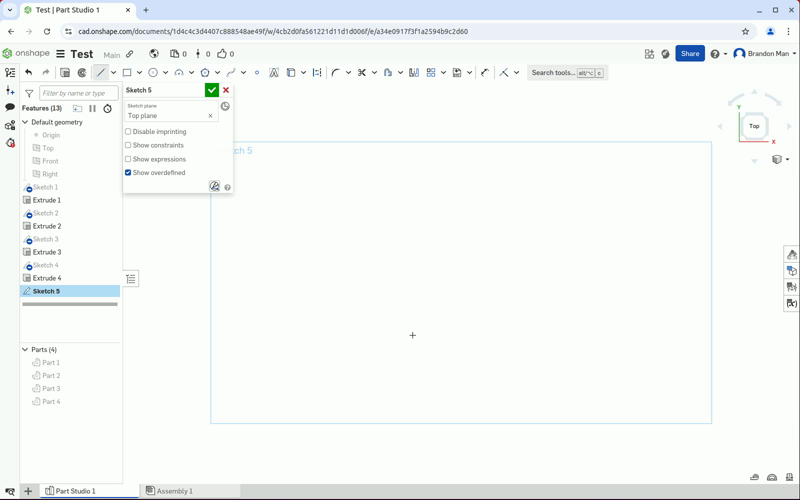
click(412, 334)
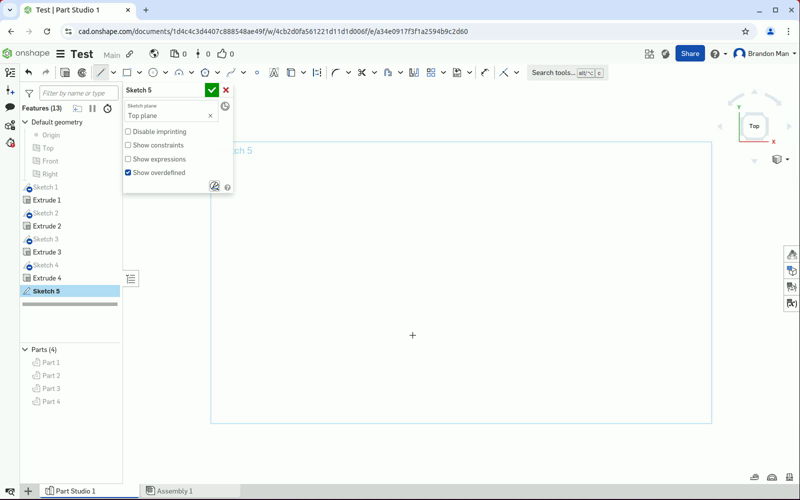
key_up(shift)
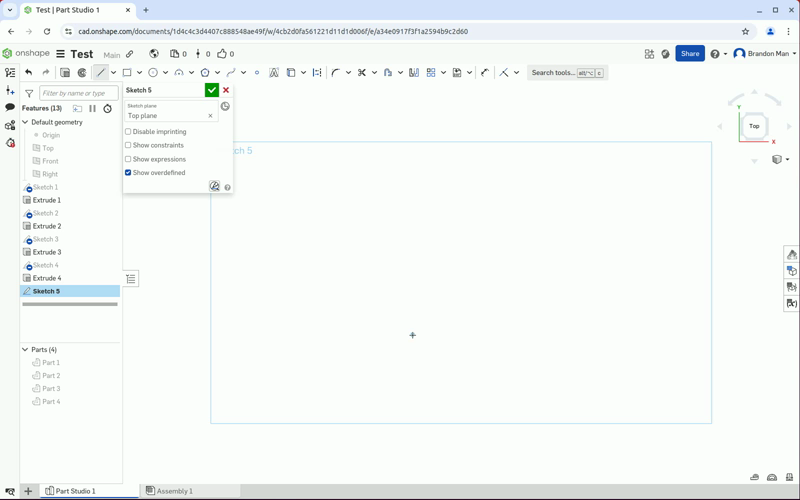
key_down(shift)
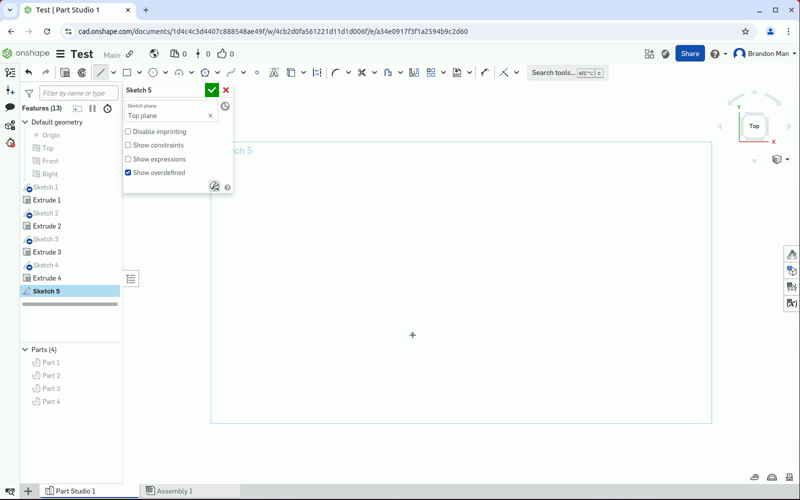
mouse_move(526, 334)
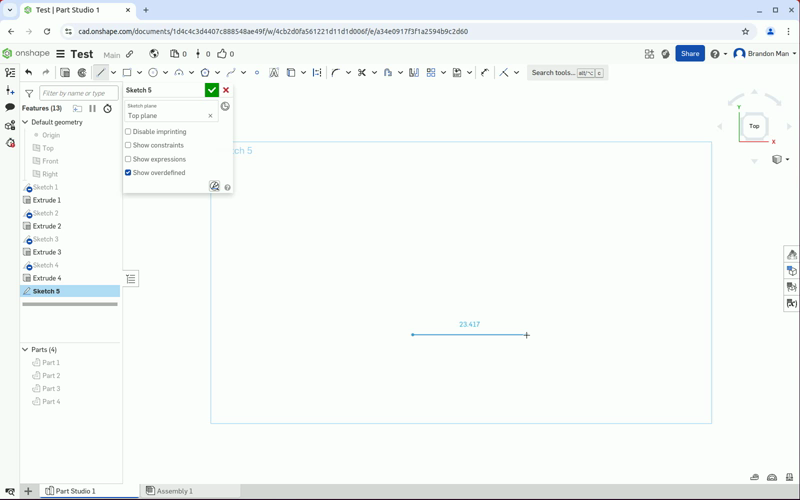
click(526, 334)
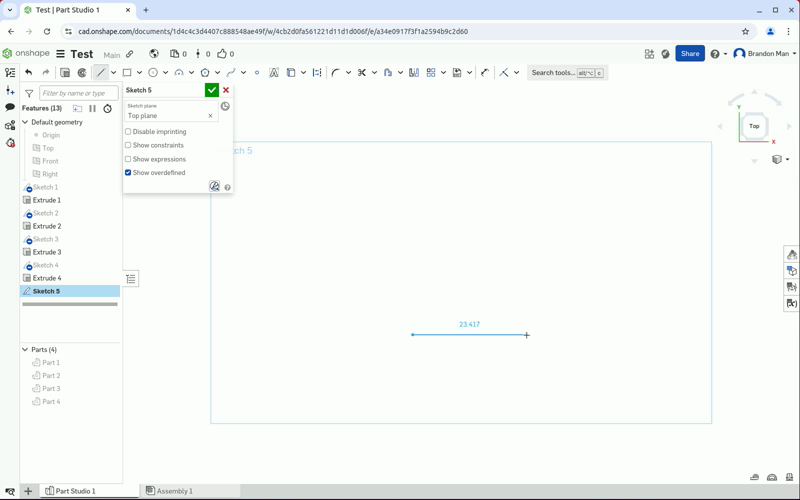
key_up(shift)
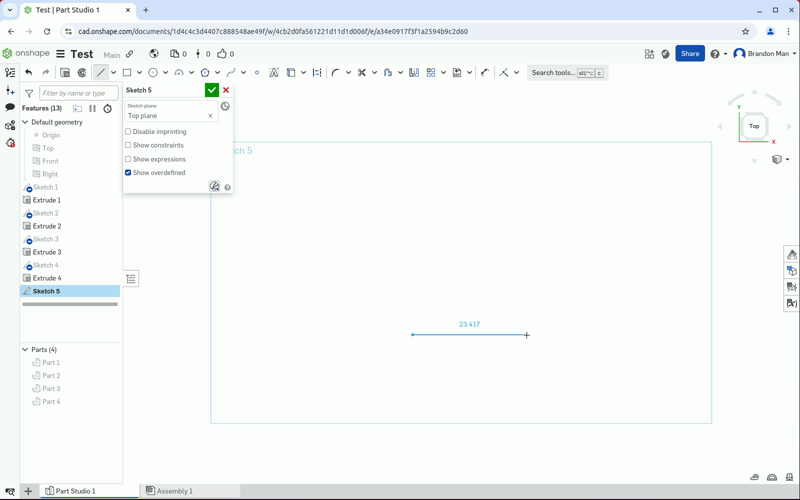
key_down(shift)
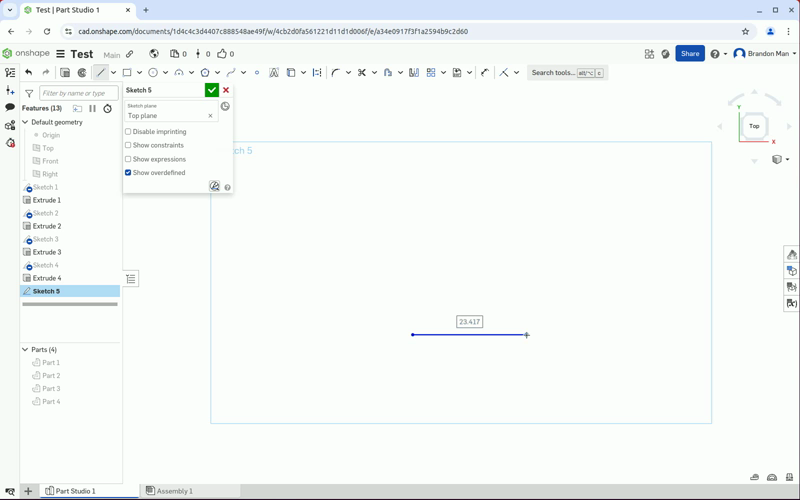
mouse_move(556, 334)
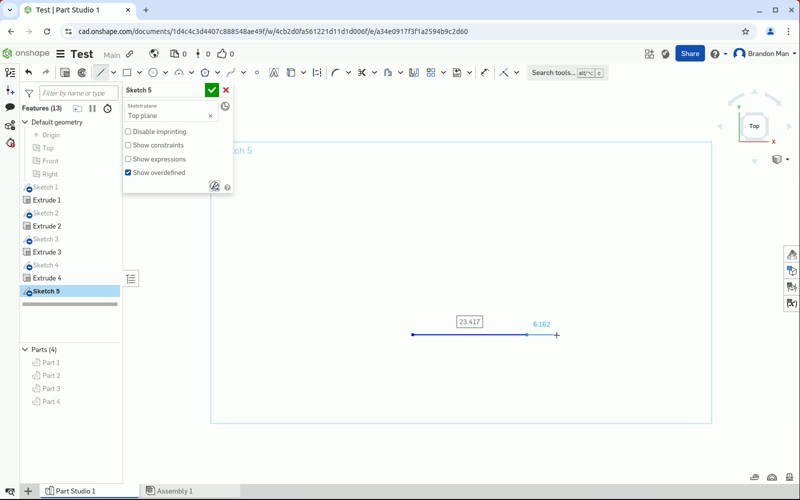
mouse_move(521, 320)
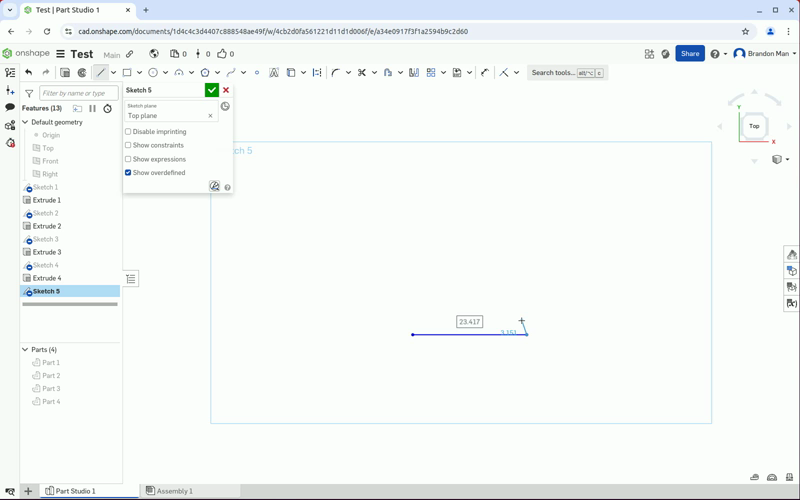
click(521, 320)
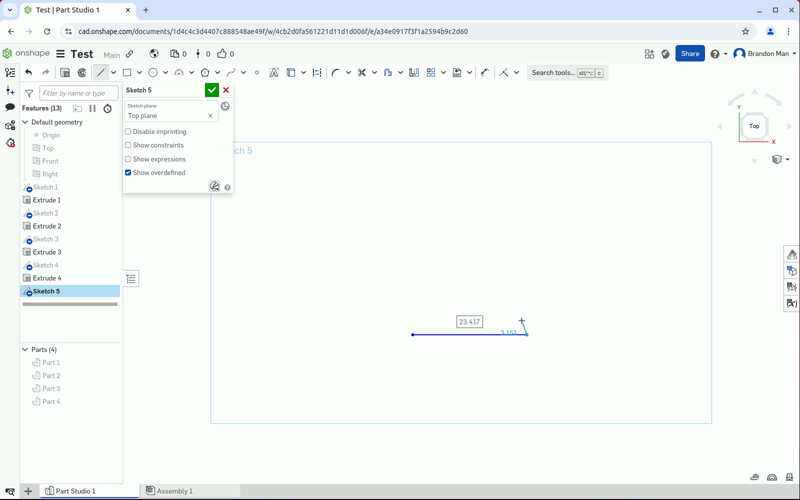
key_up(shift)
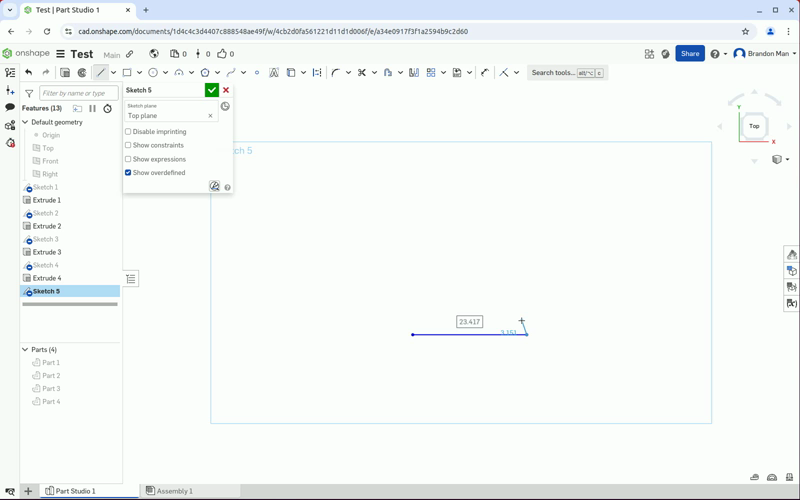
key_down(shift)
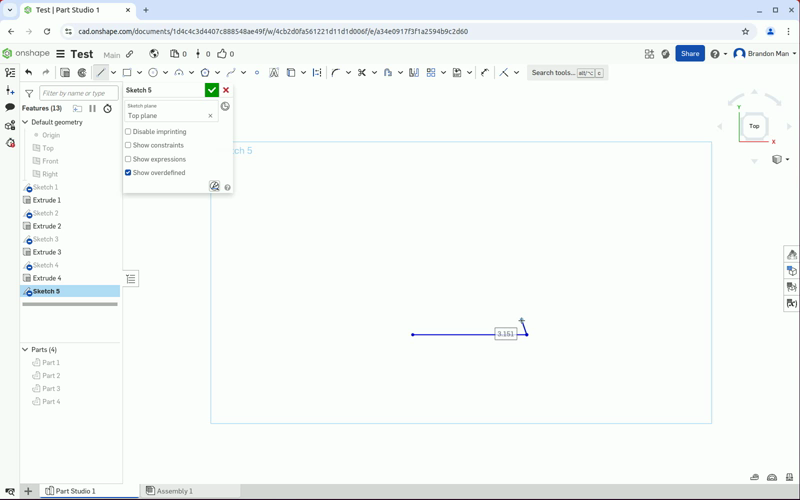
mouse_move(412, 320)
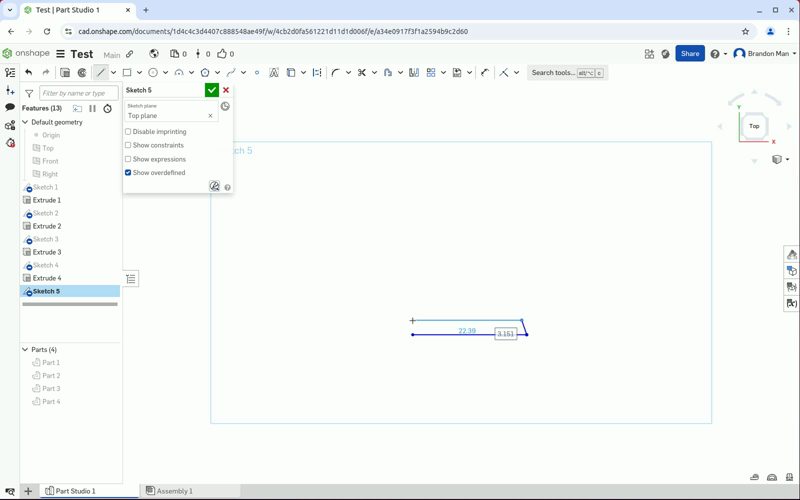
click(412, 320)
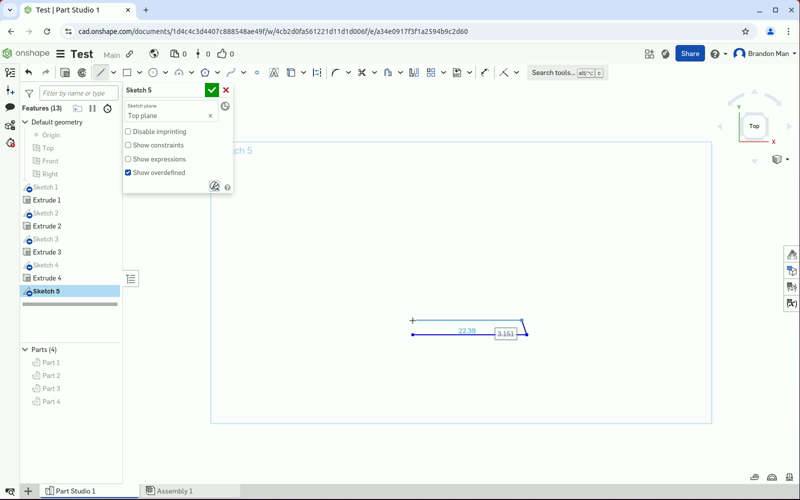
key_up(shift)
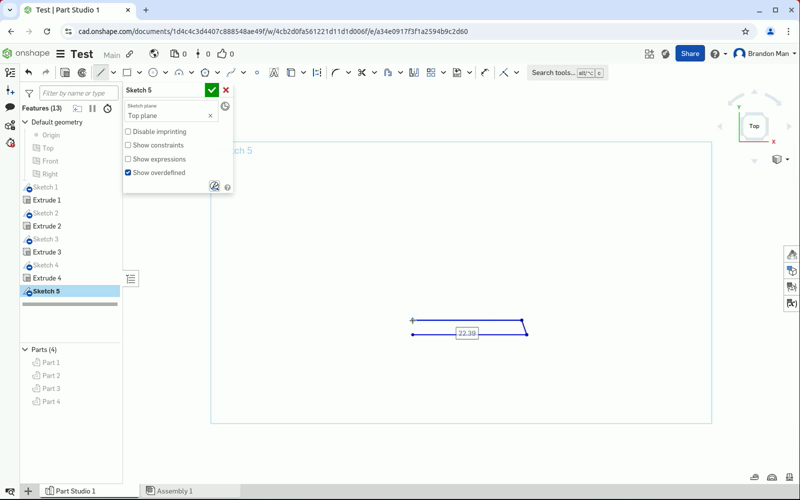
mouse_move(442, 320)
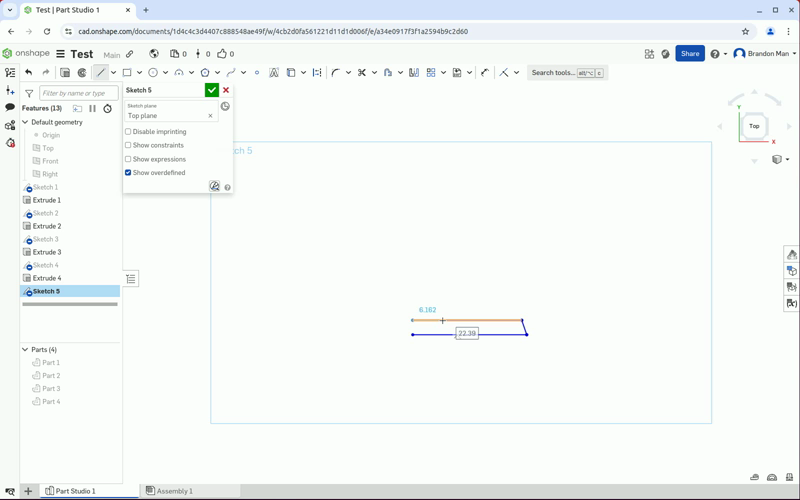
key_down(shift)
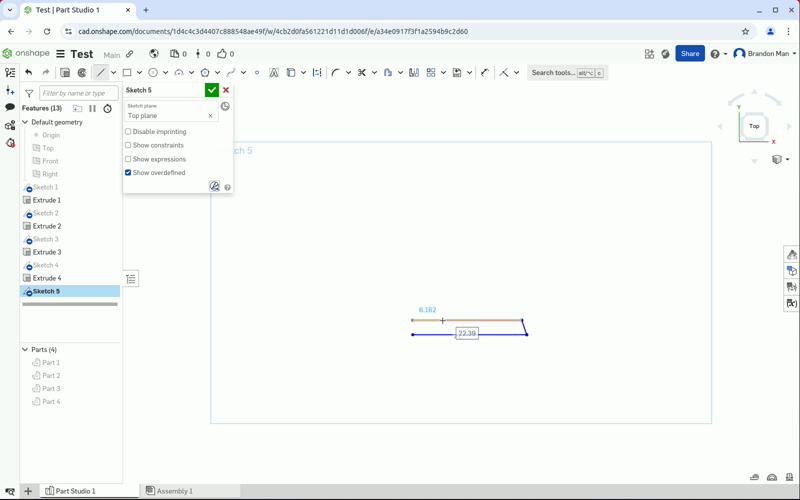
mouse_move(412, 334)
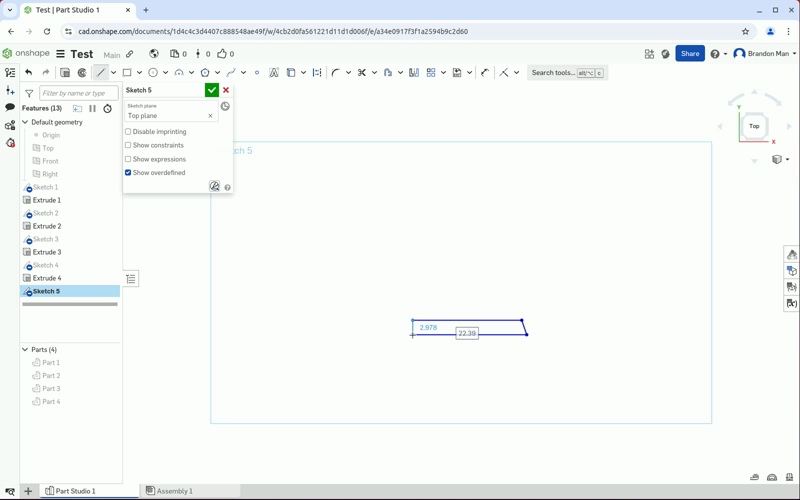
key_up(shift)
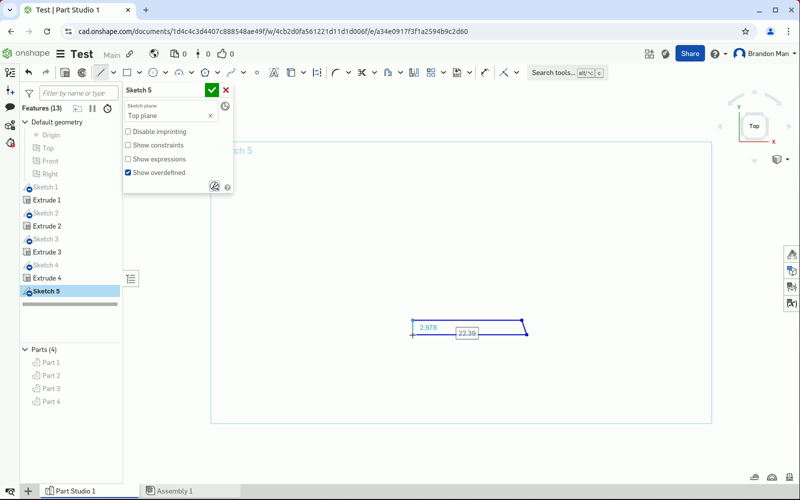
click(412, 334)
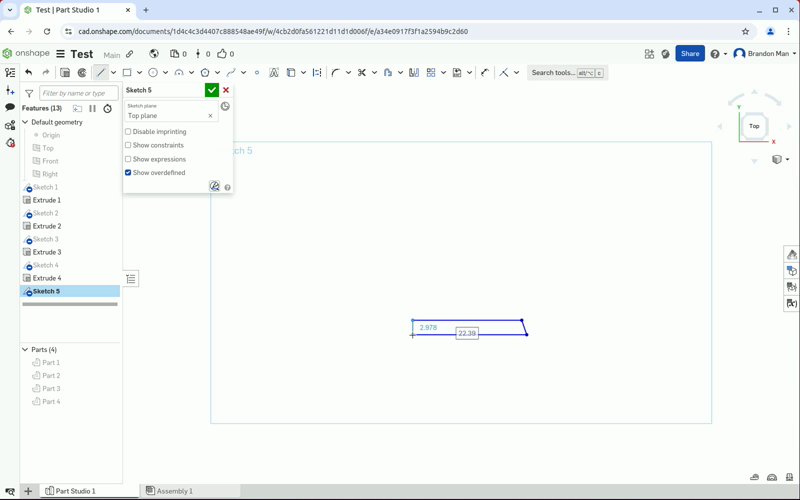
key(esc)
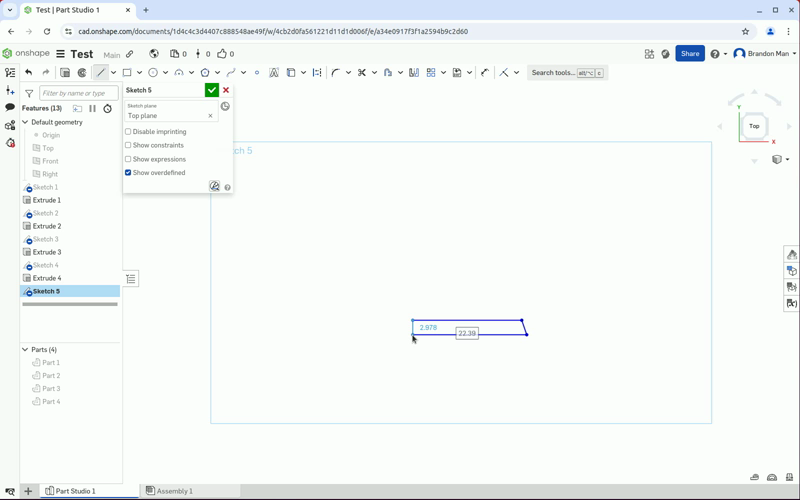
mouse_move(488, 321)
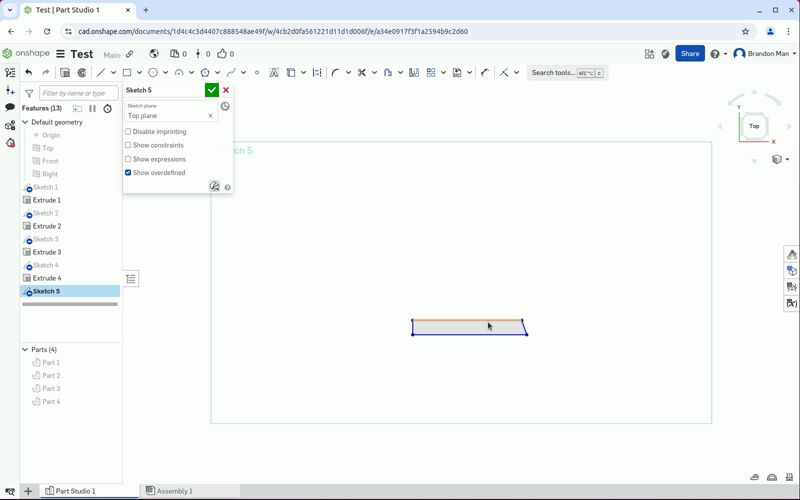
scroll(6)
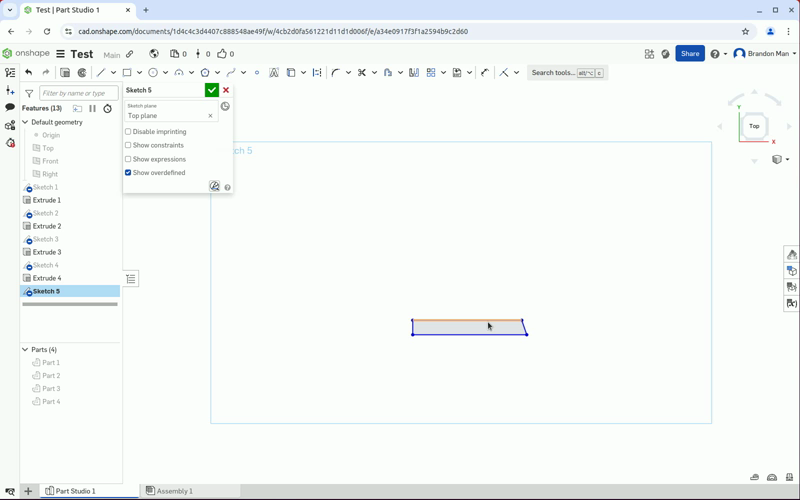
scroll(6)
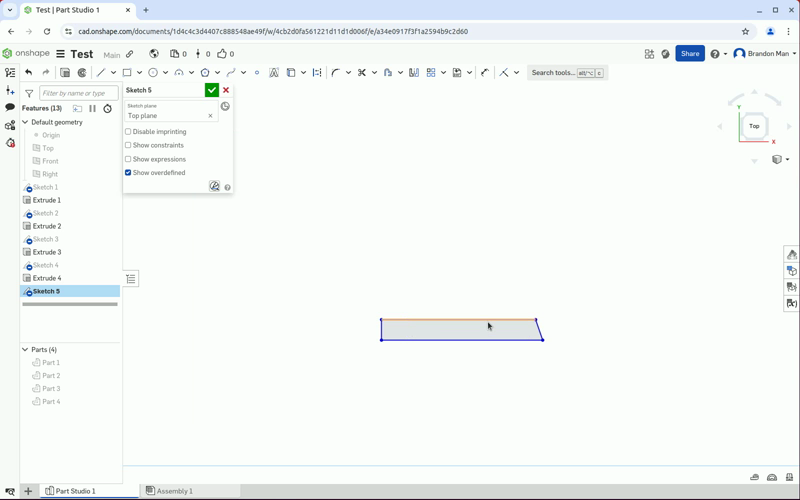
scroll(6)
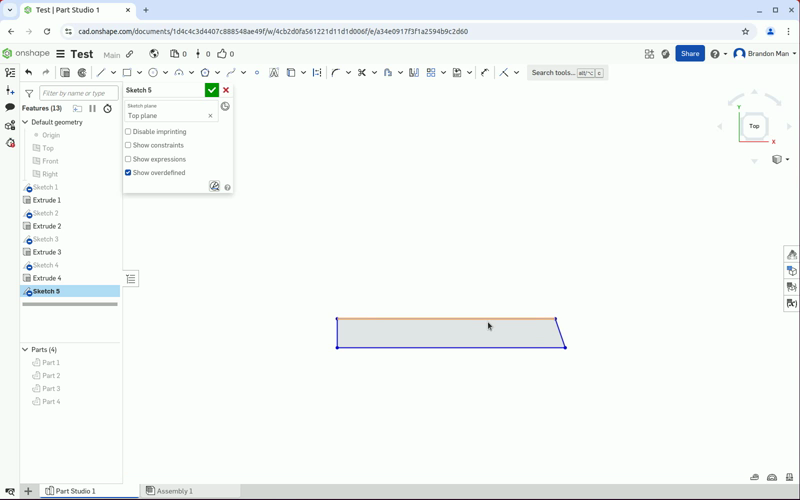
scroll(6)
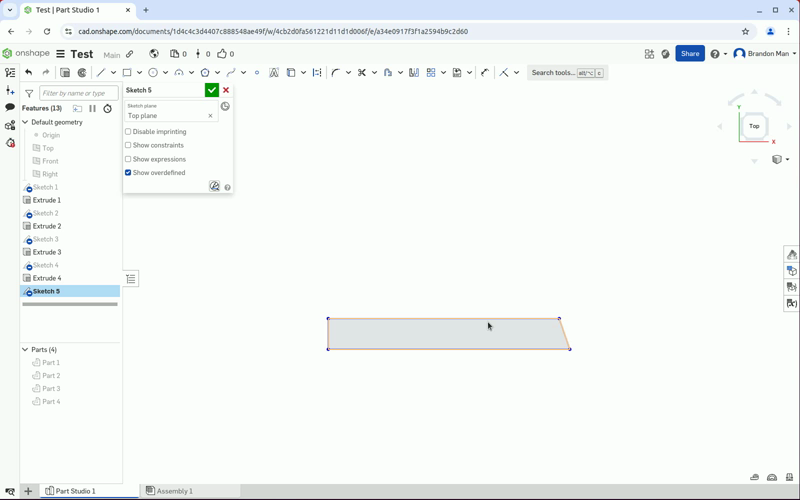
scroll(6)
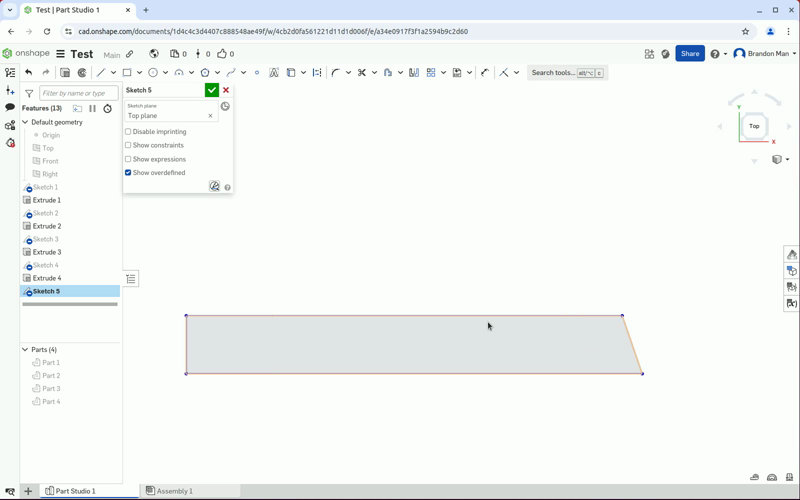
scroll(6)
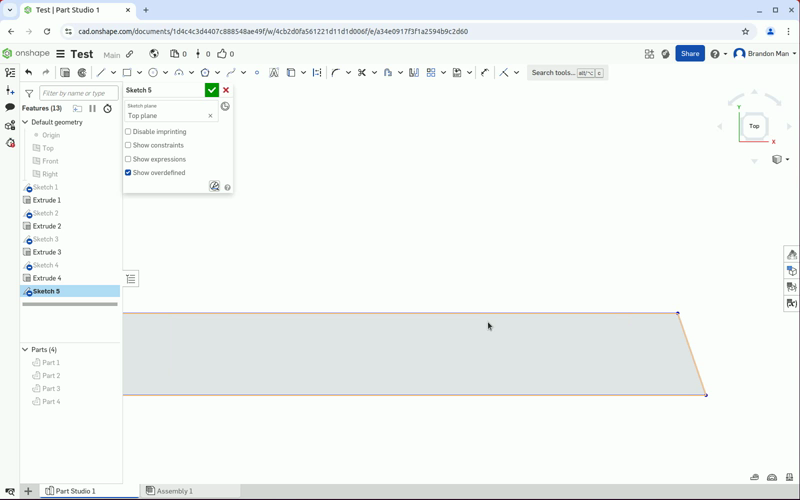
scroll(6)
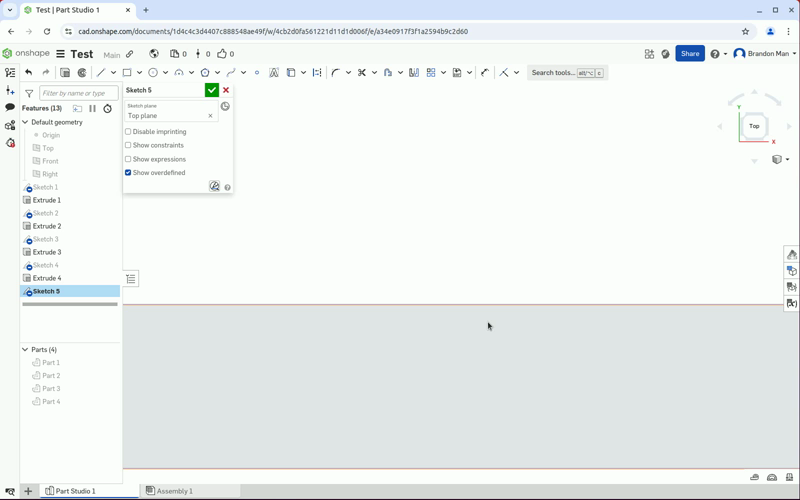
click(488, 321)
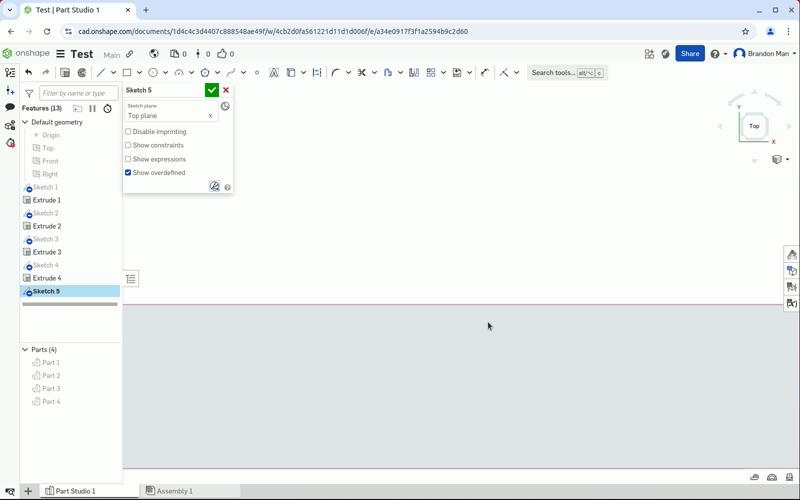
scroll(-6)
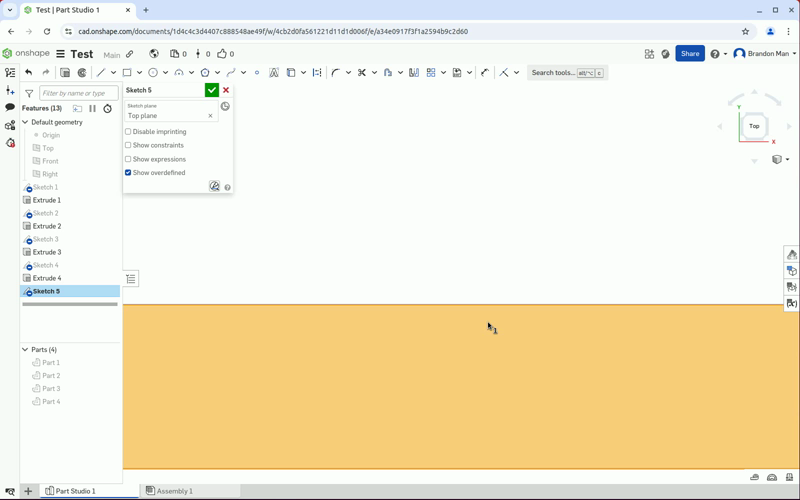
scroll(-6)
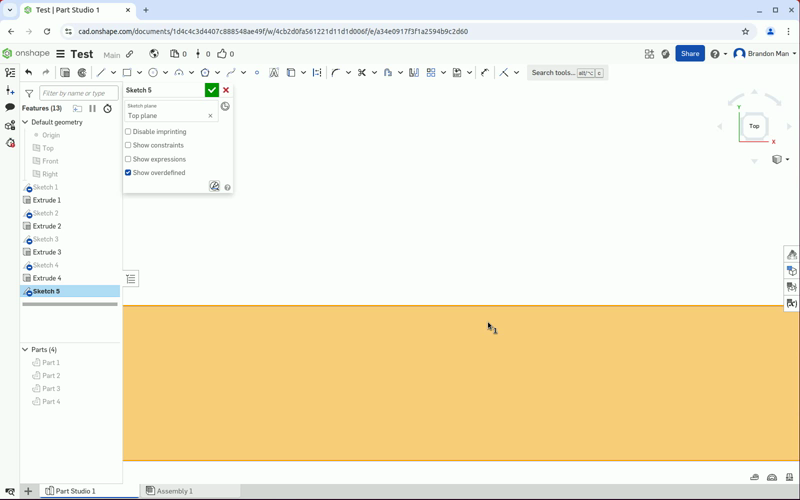
scroll(-6)
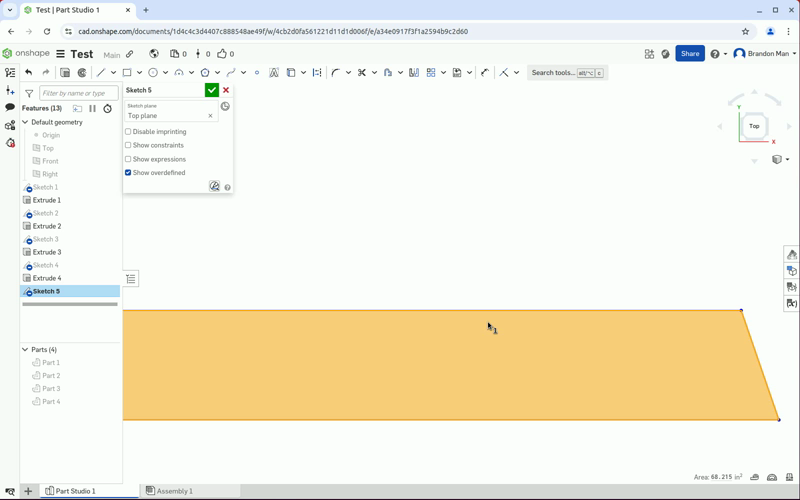
scroll(-6)
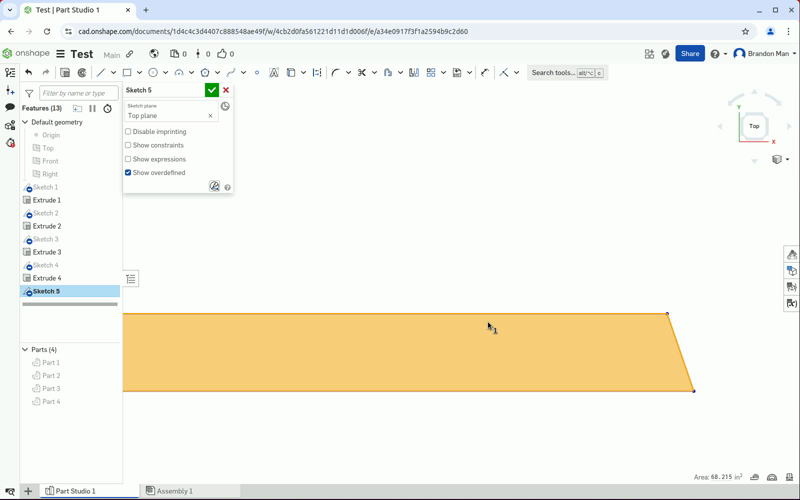
scroll(-6)
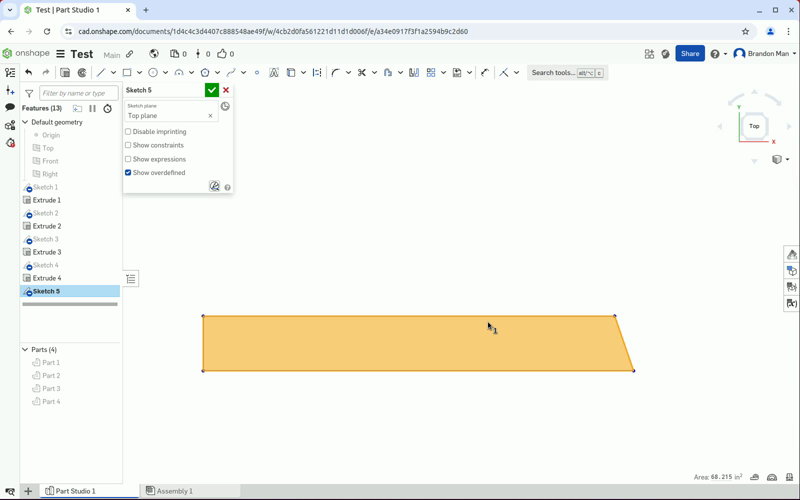
scroll(-6)
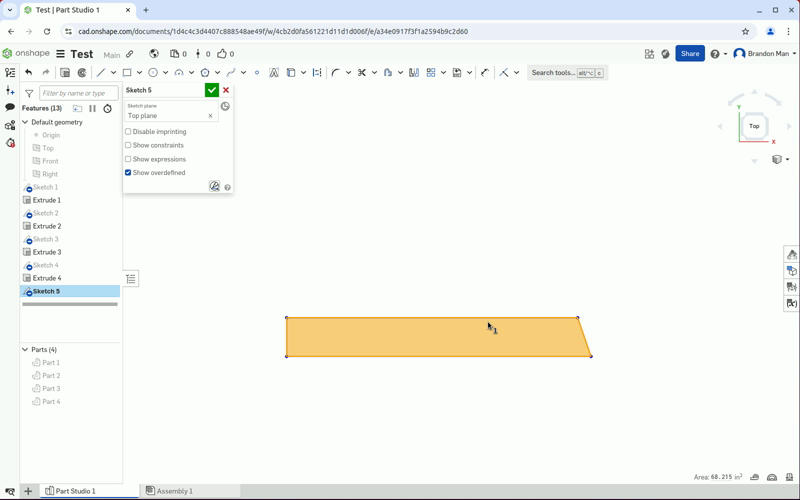
scroll(-6)
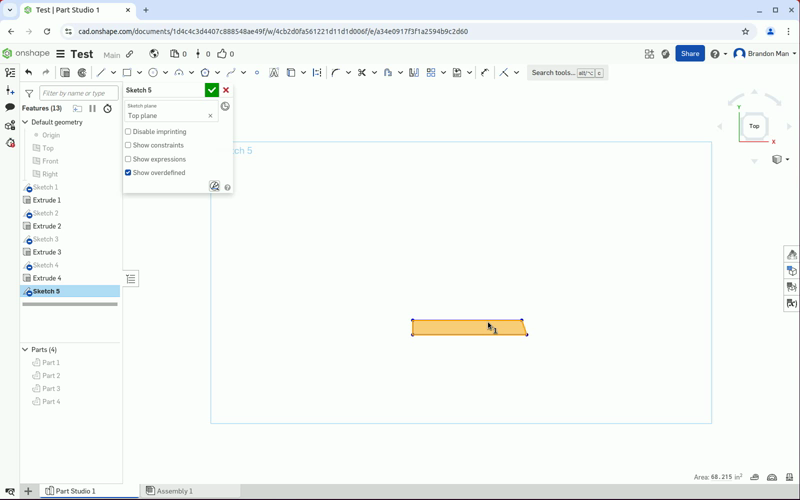
mouse_move(73, 352)
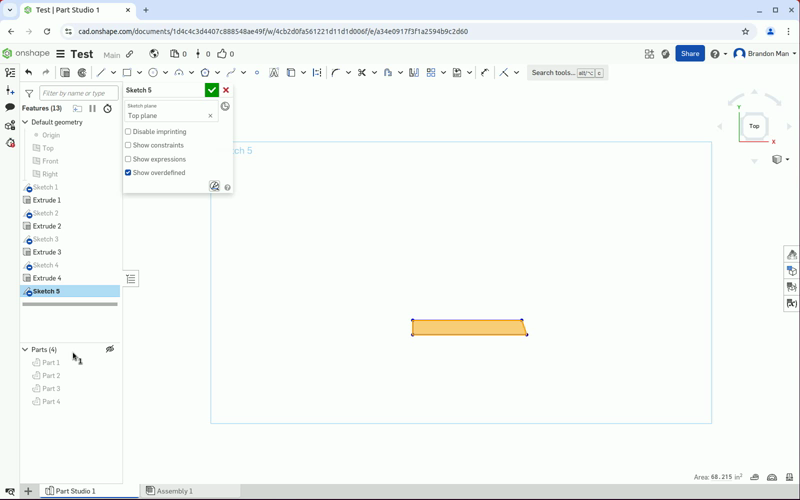
key(shift+y)
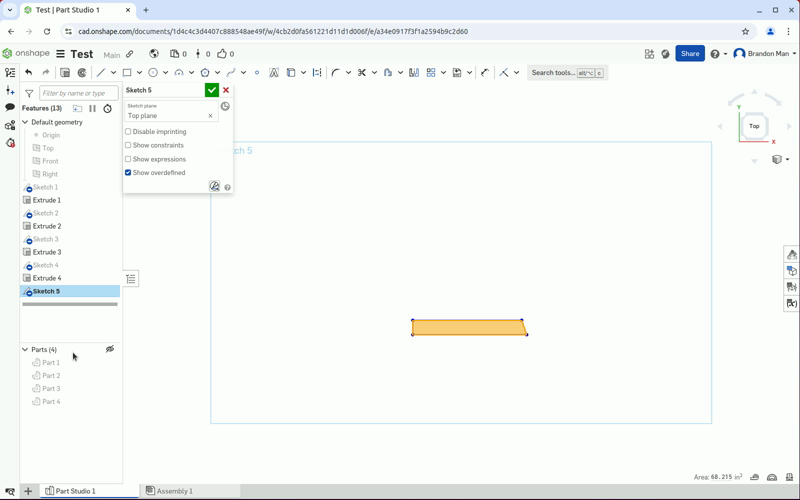
key(shift+e)
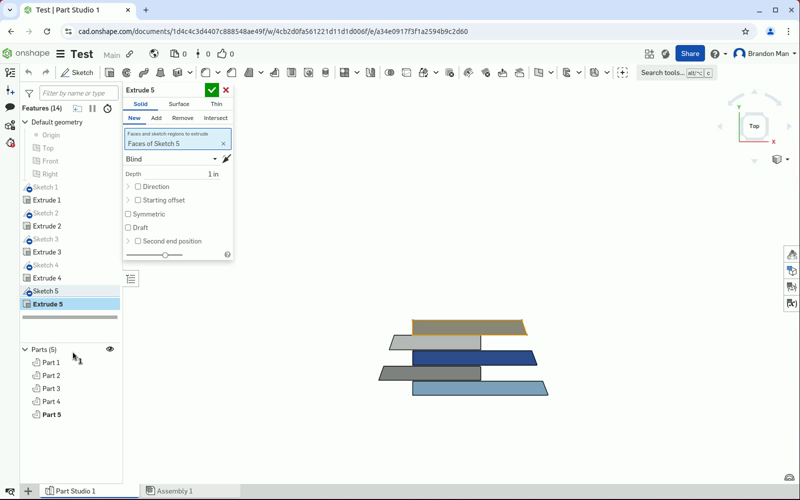
mouse_move(143, 106)
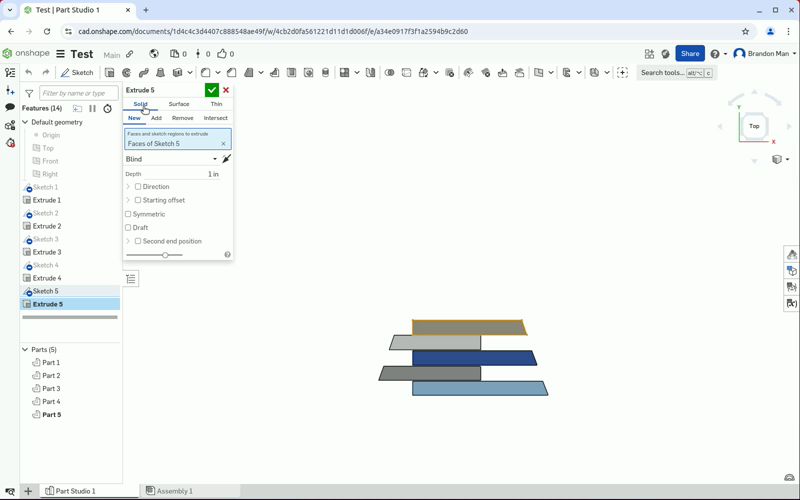
click(143, 106)
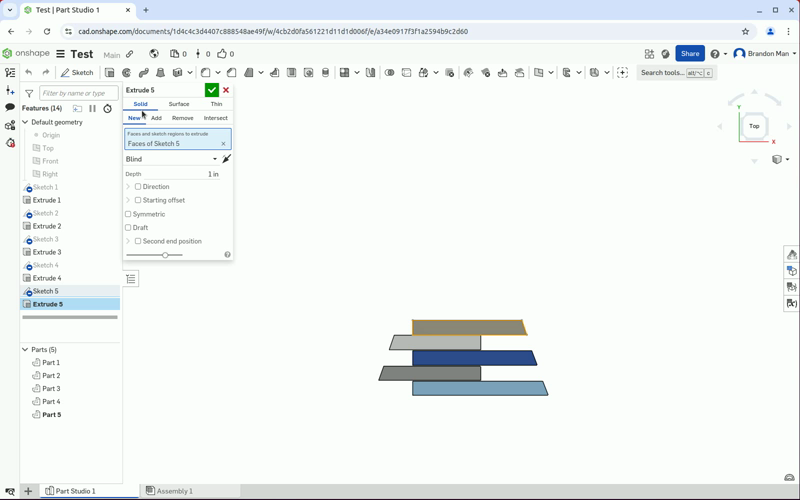
mouse_move(137, 120)
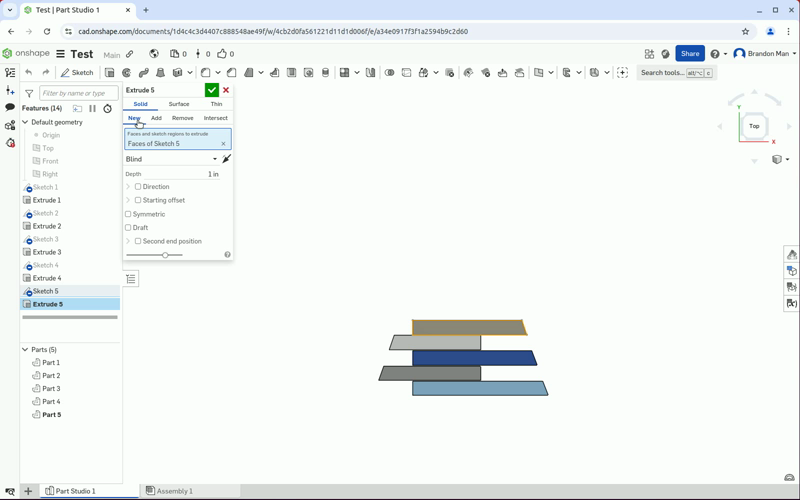
click(137, 120)
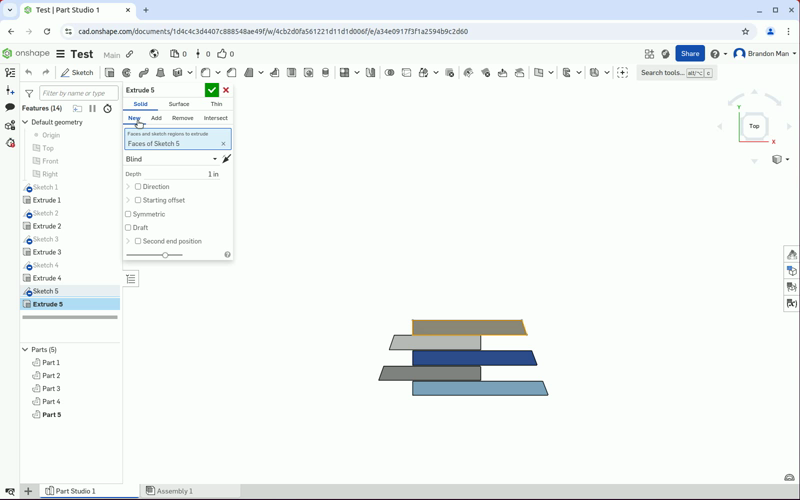
key(tab, 4)
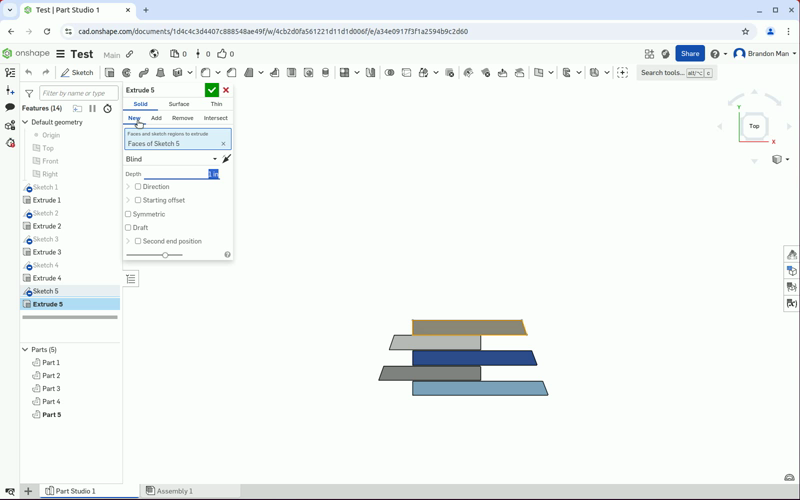
text(0.241)
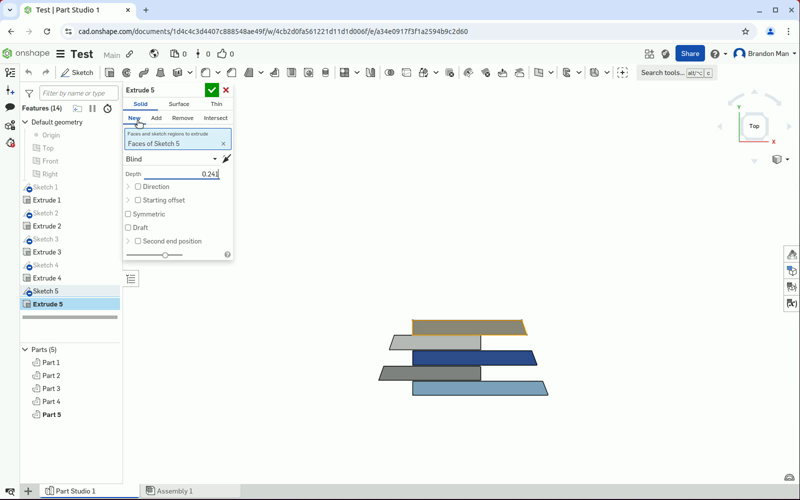
key(enter)
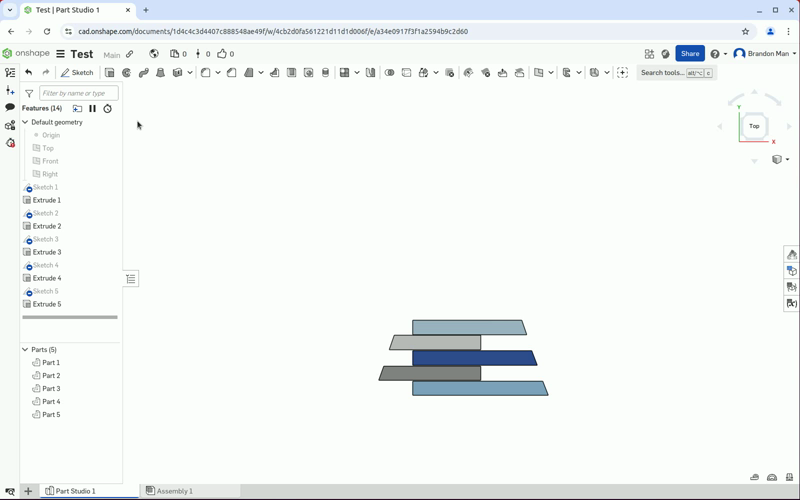
key(shift+h)
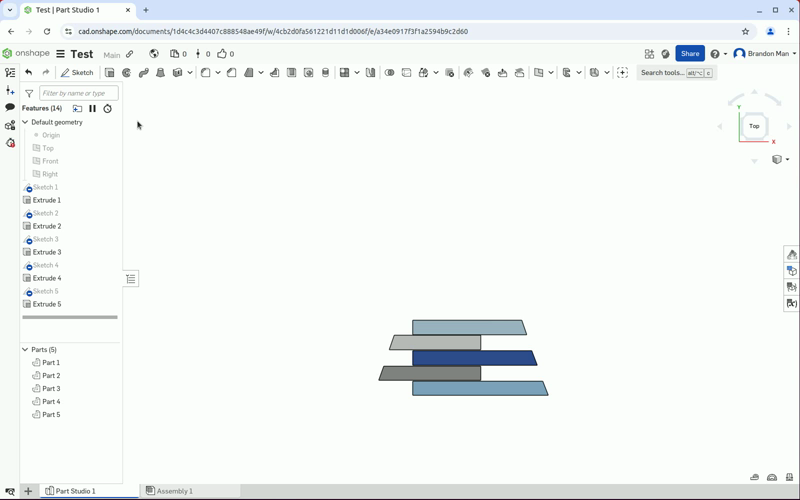
key(shift+h)
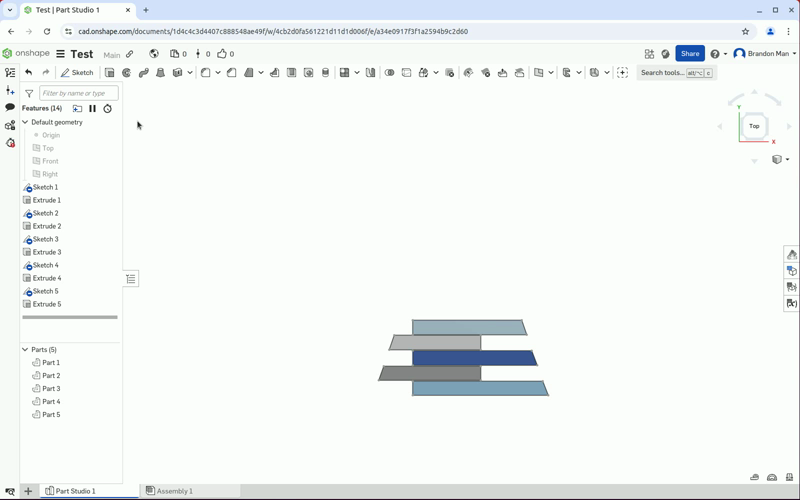
key(shift+7)
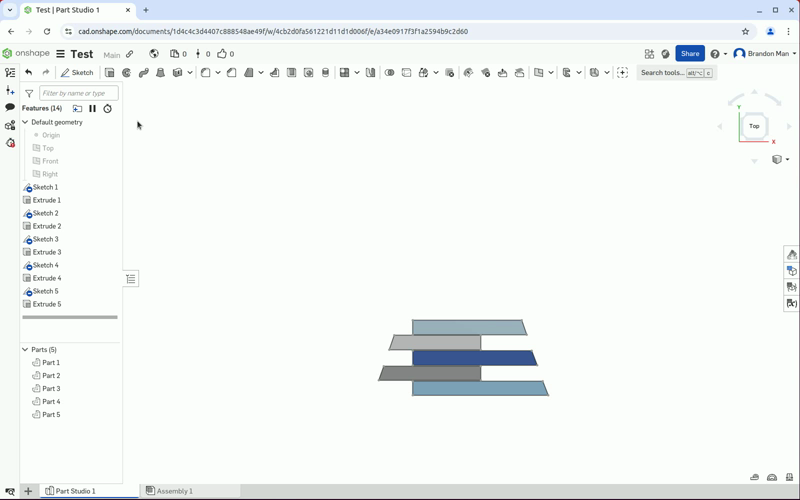
key(up, 3)
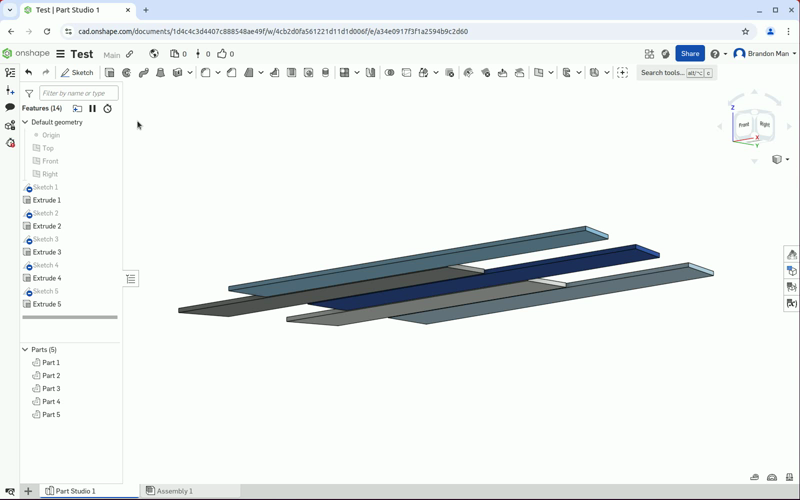
key(left, 3)
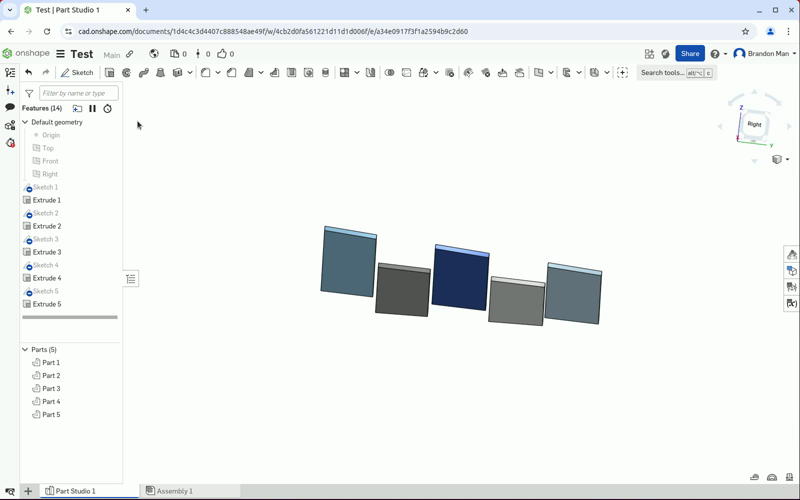
key(right, 3)
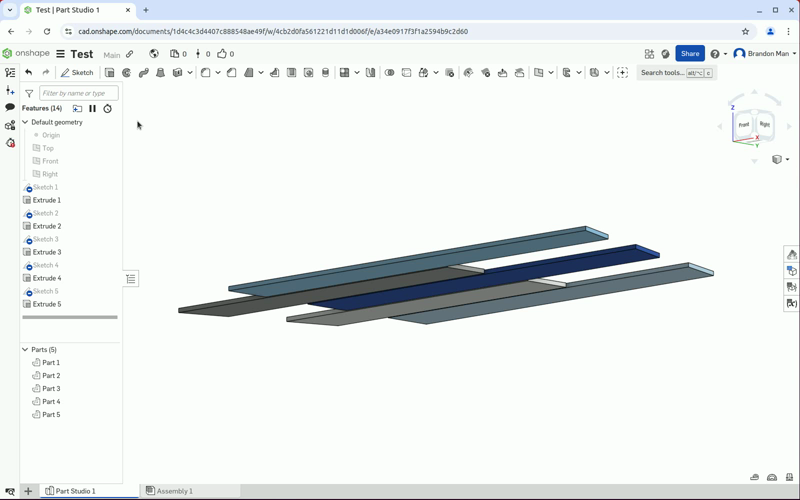
key(down, 3)
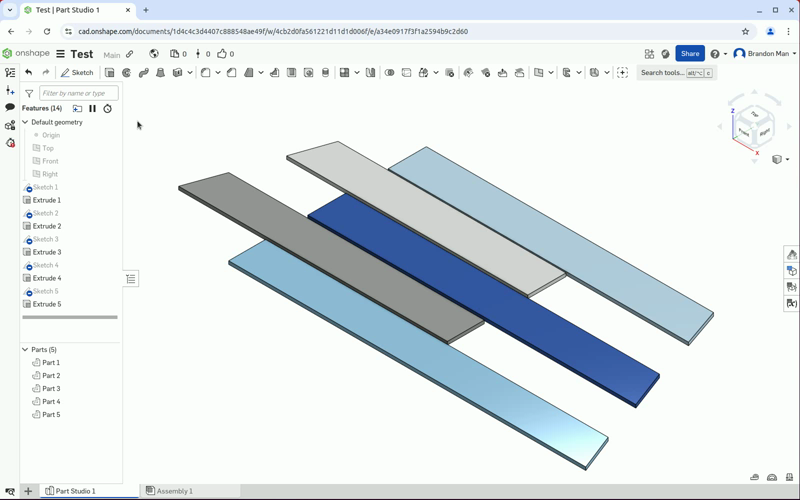
mouse_move(73, 189)
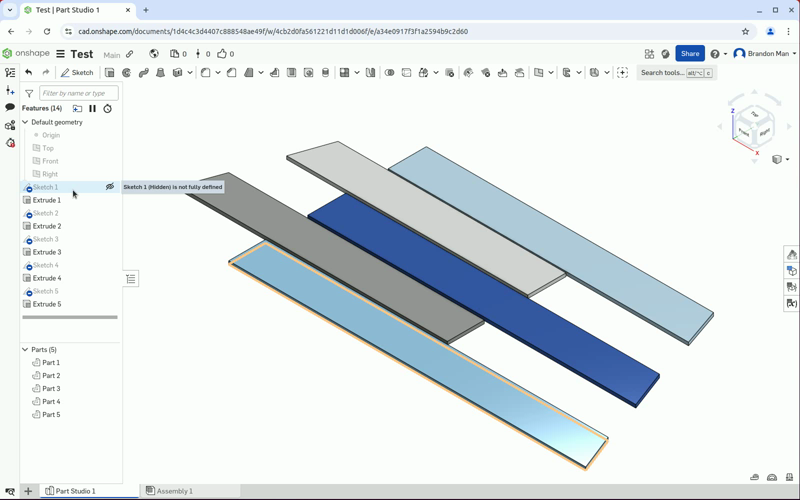
click(73, 189)